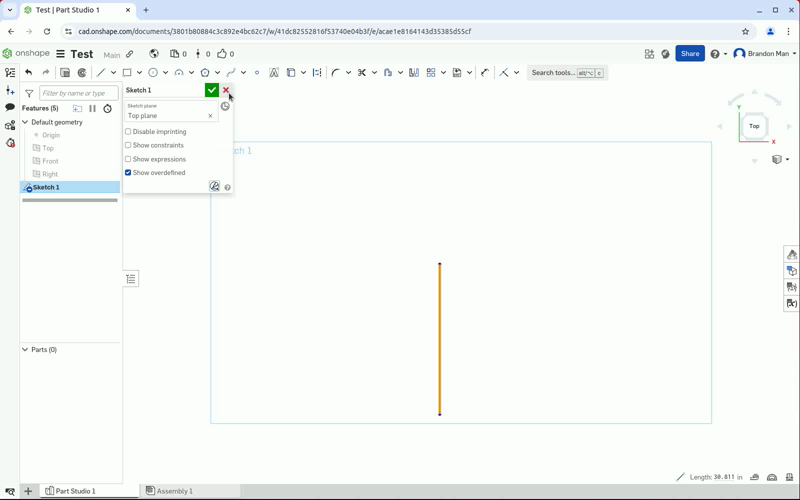
key(shift+h)
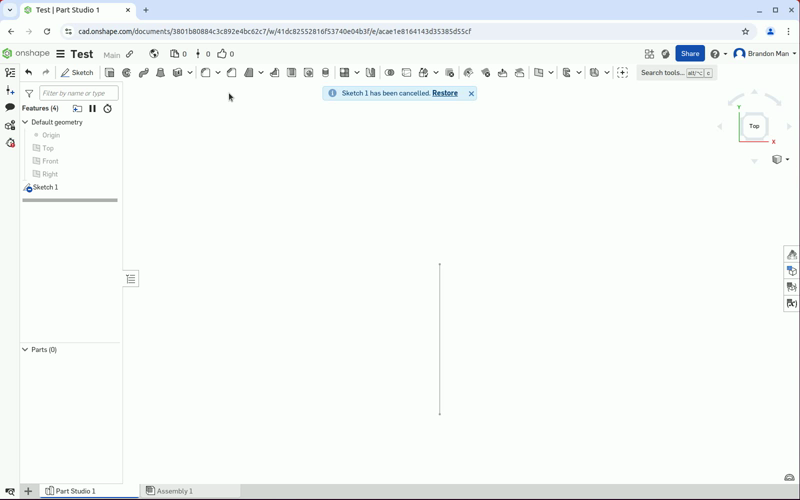
mouse_move(73, 352)
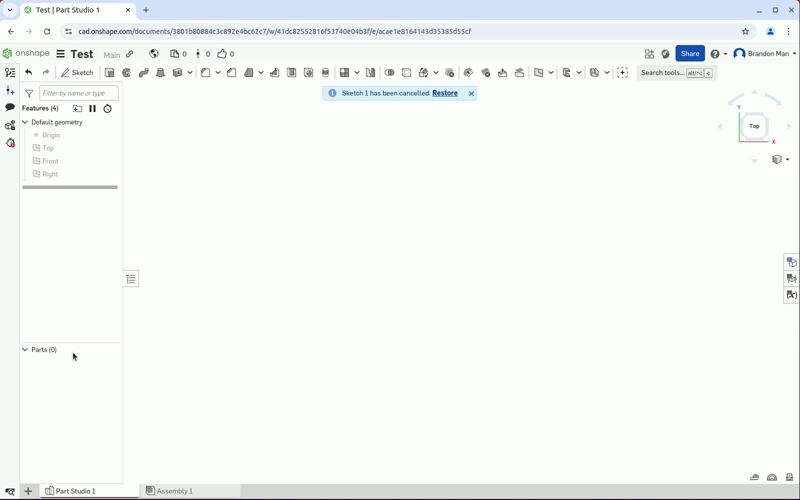
key(y)
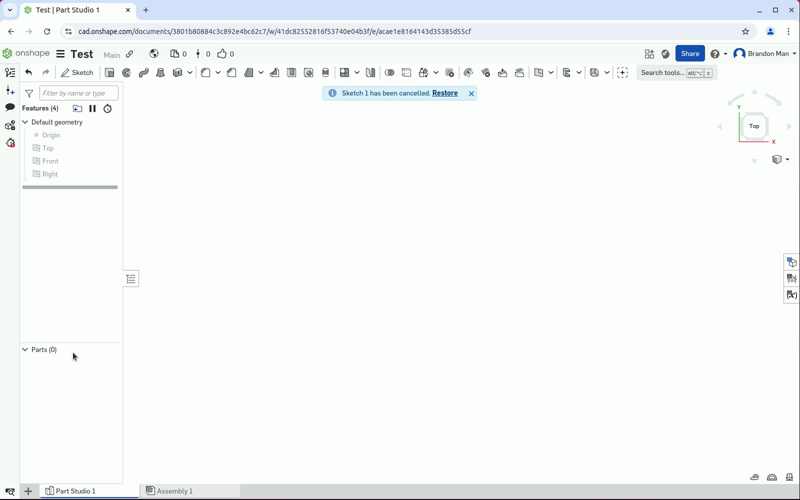
key(shift+p)
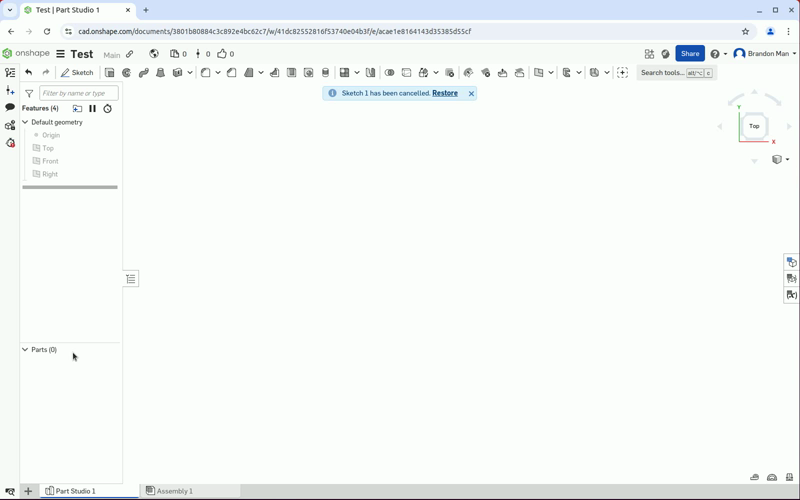
key(space)
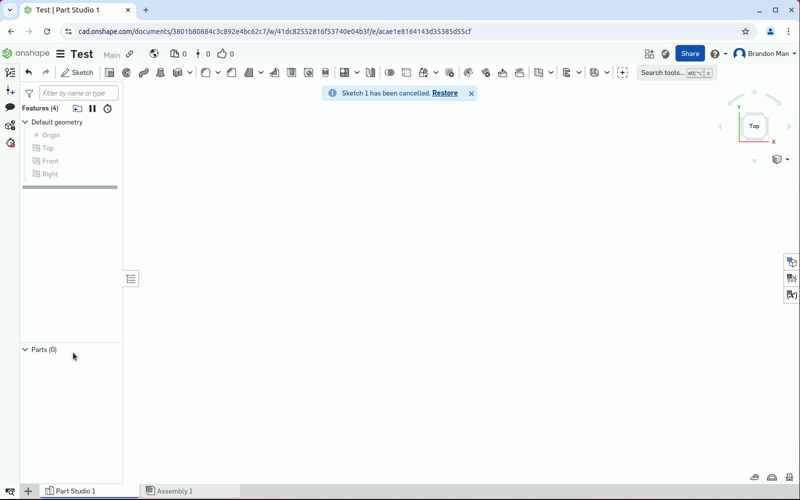
key_down(shift)
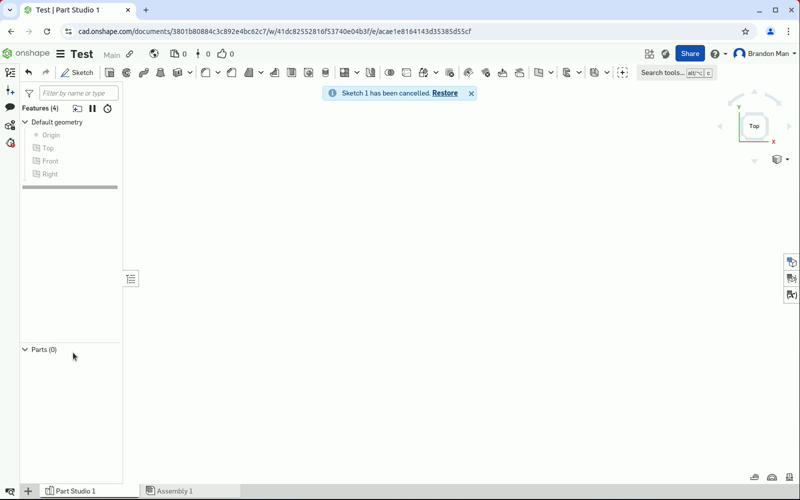
key(up)
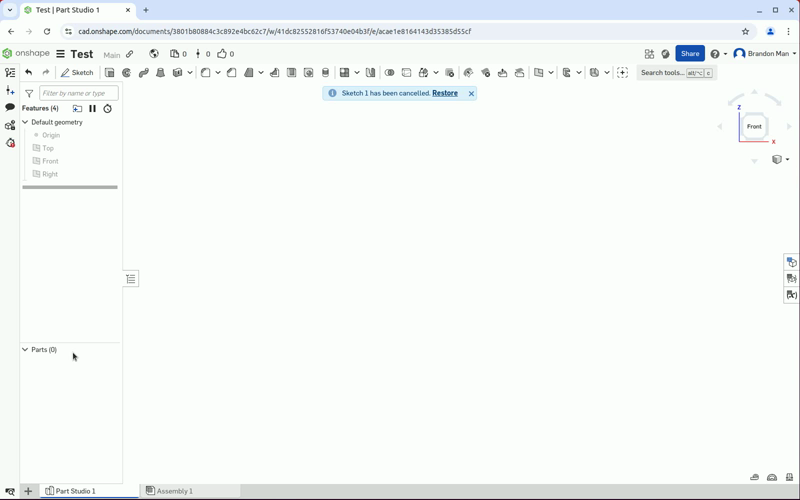
key_up(shift)
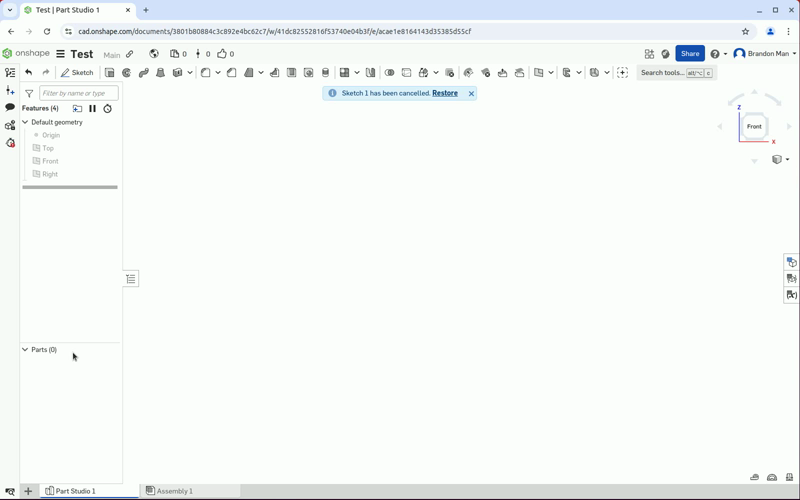
mouse_move(73, 352)
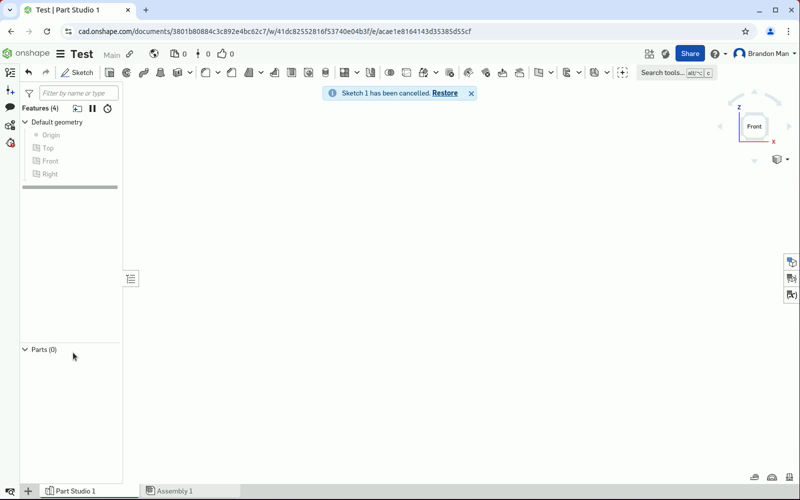
key(shift+y)
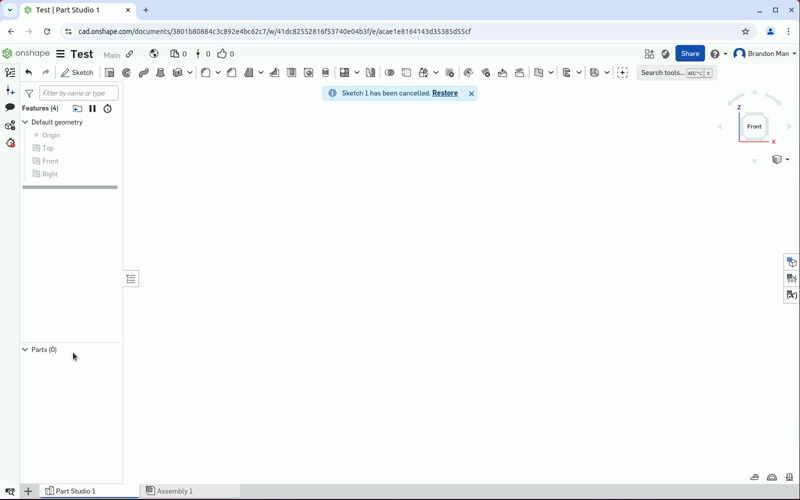
key(shift+s)
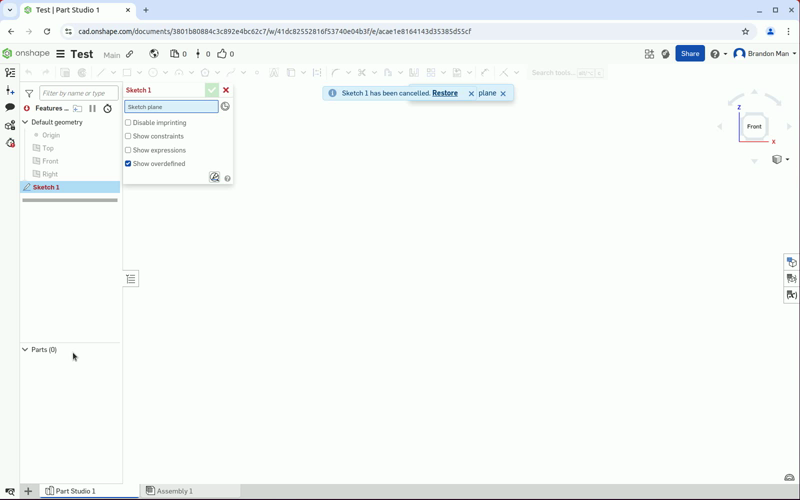
mouse_move(73, 163)
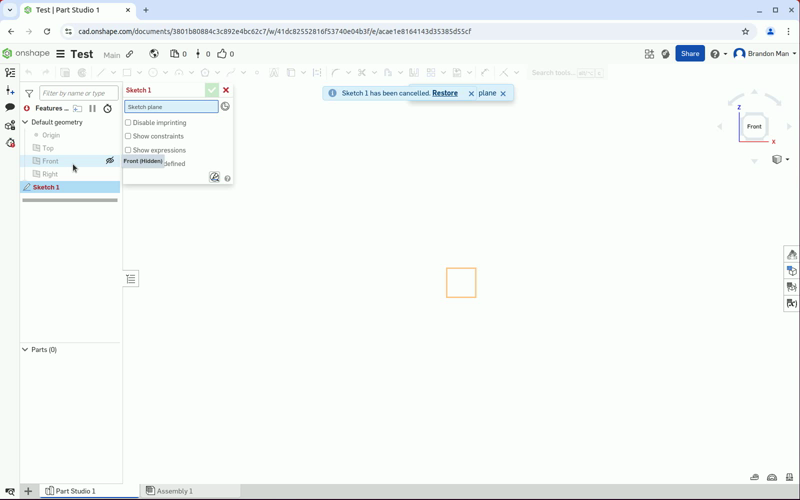
click(73, 163)
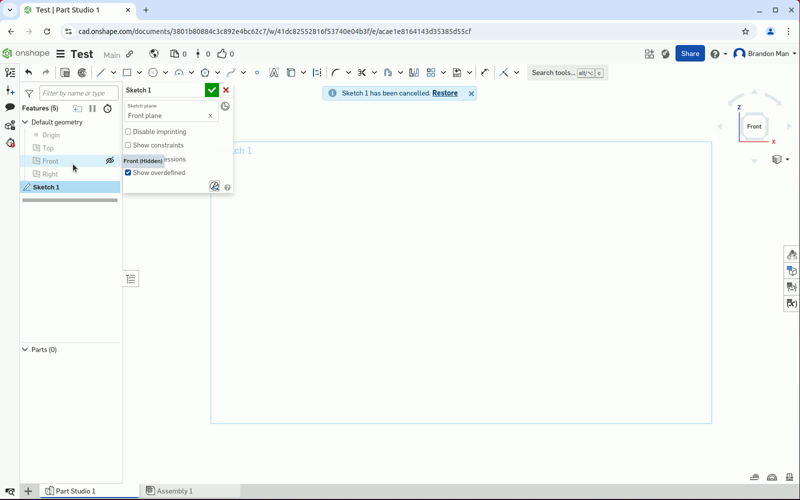
mouse_move(73, 352)
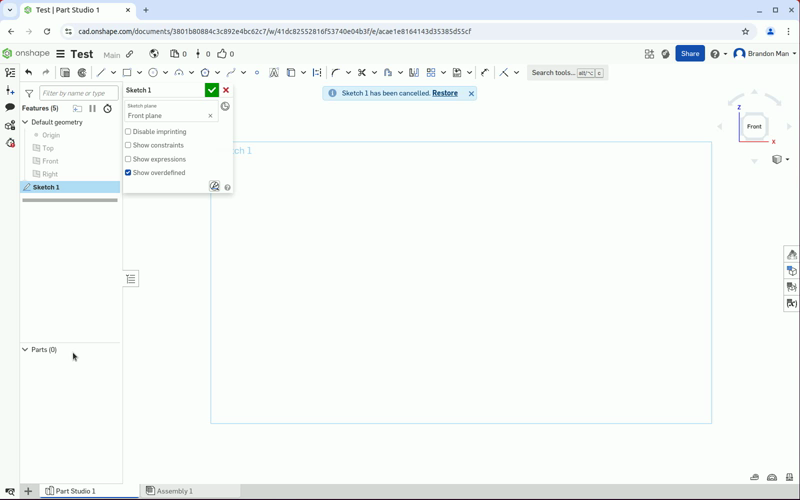
key(y)
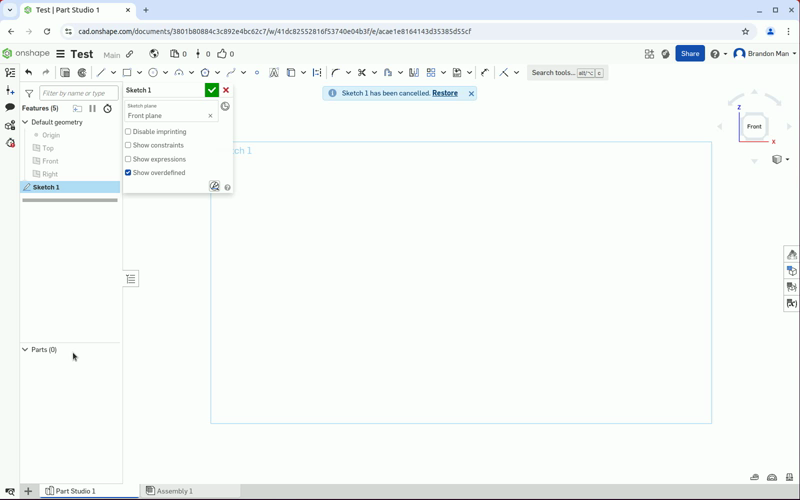
key(l)
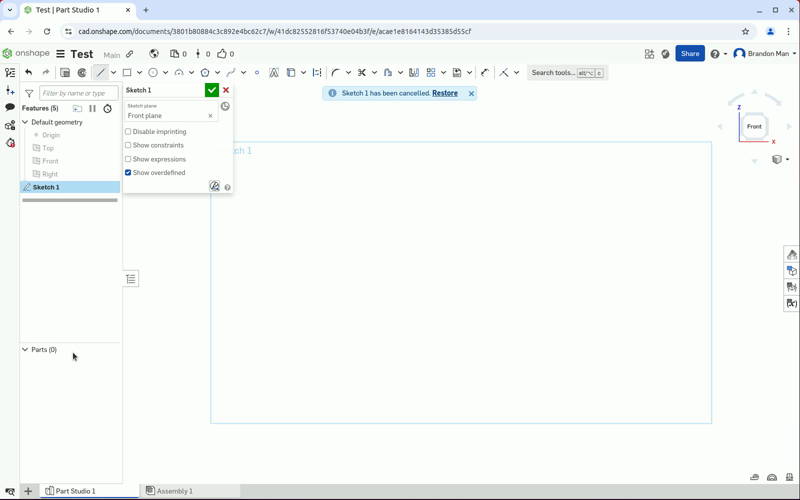
key_down(shift)
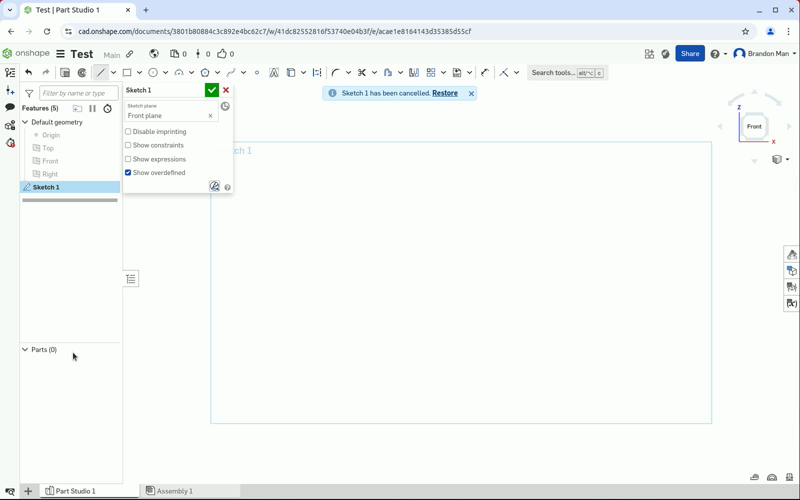
mouse_move(460, 282)
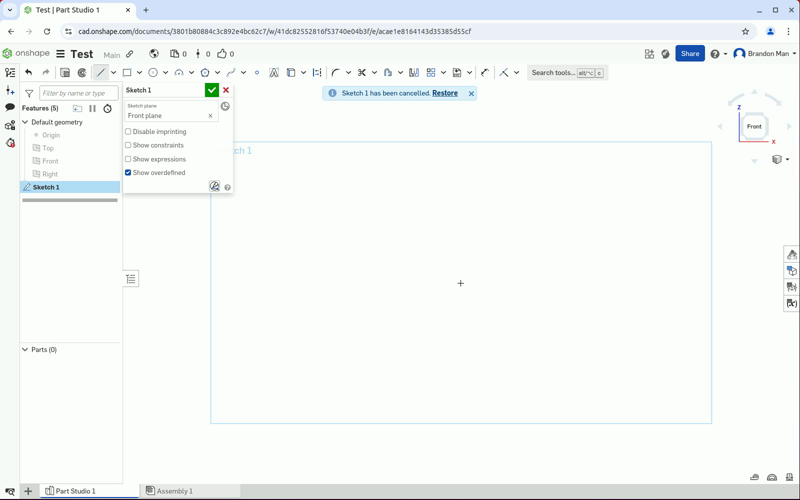
click(460, 282)
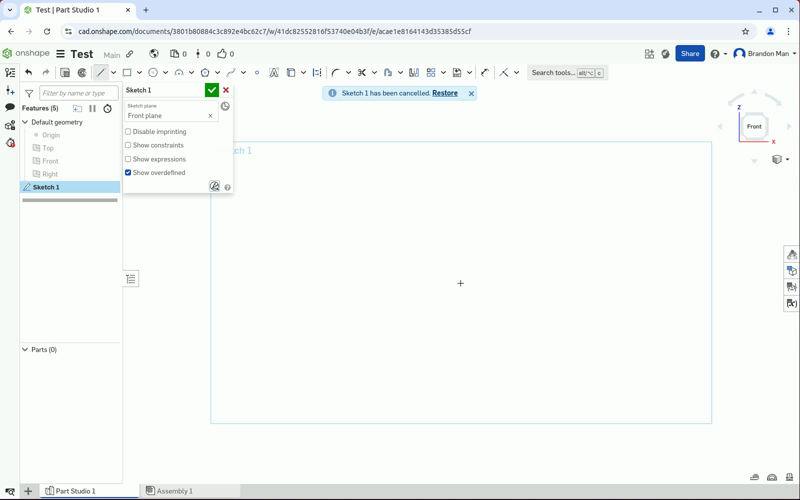
key_up(shift)
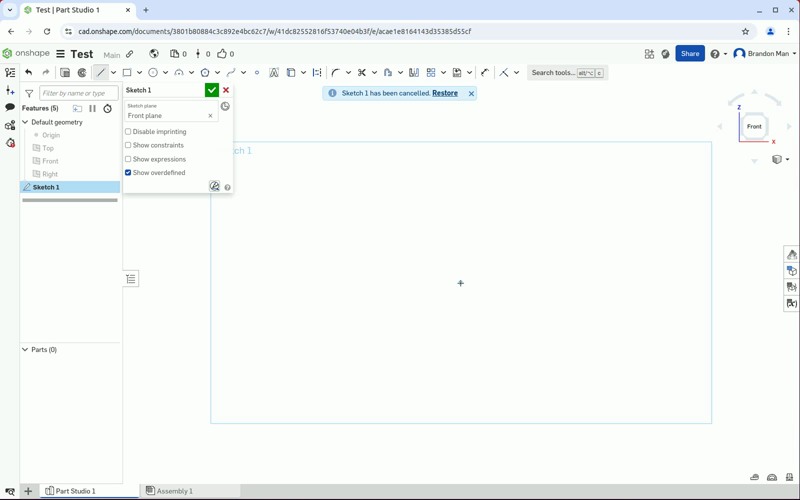
key_down(shift)
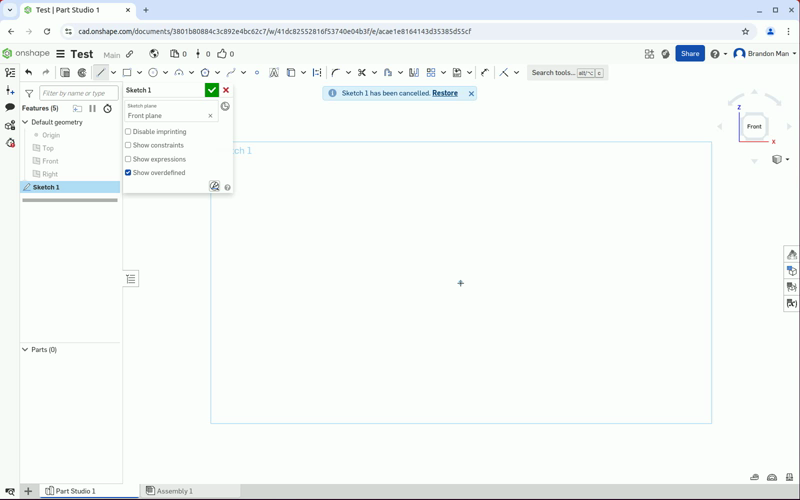
mouse_move(573, 282)
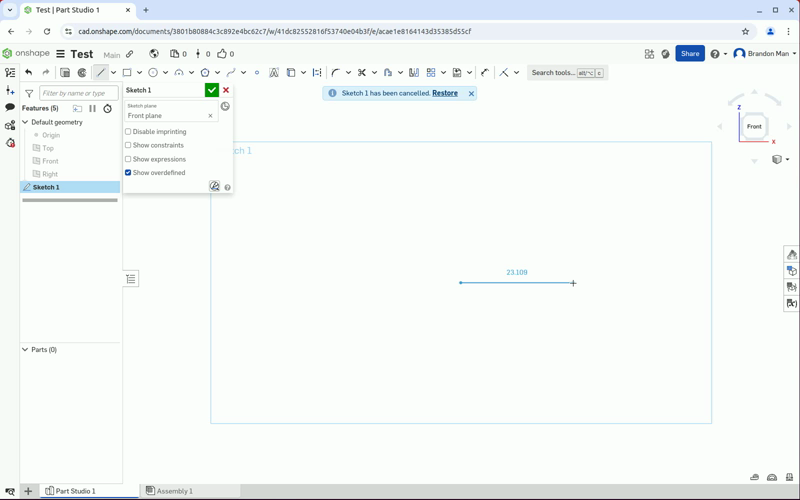
click(573, 282)
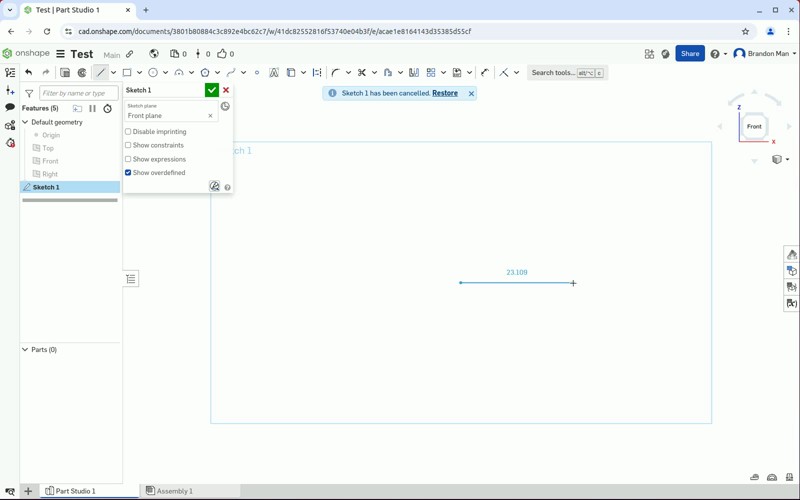
key_up(shift)
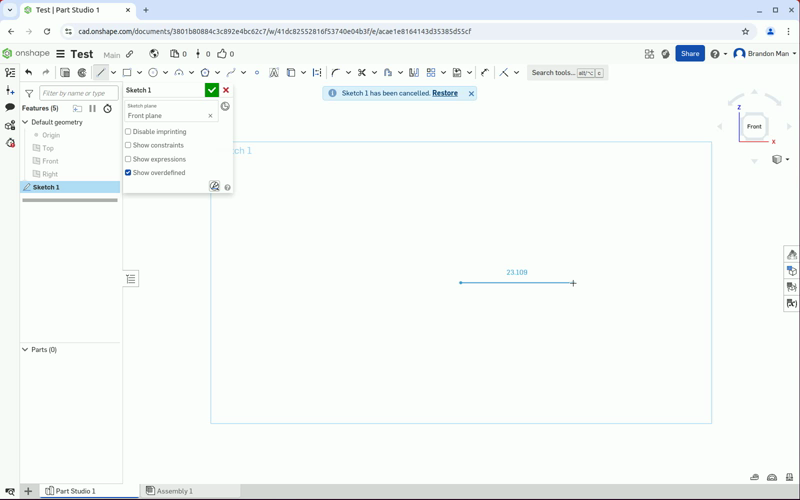
key_down(shift)
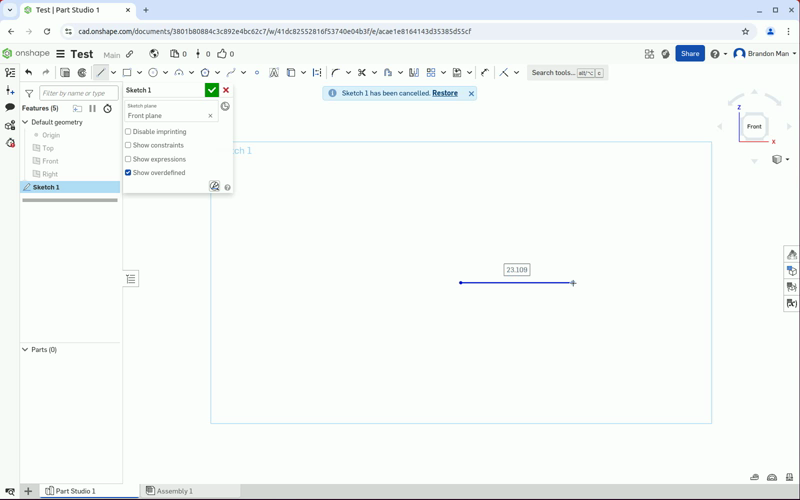
mouse_move(573, 189)
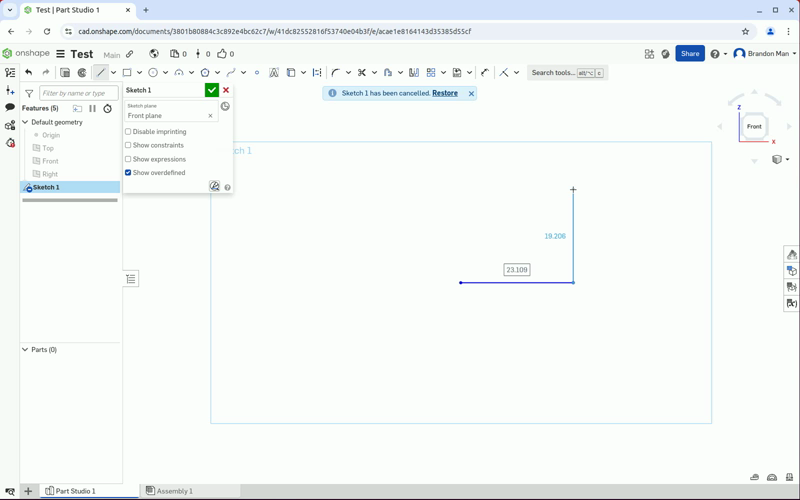
click(573, 189)
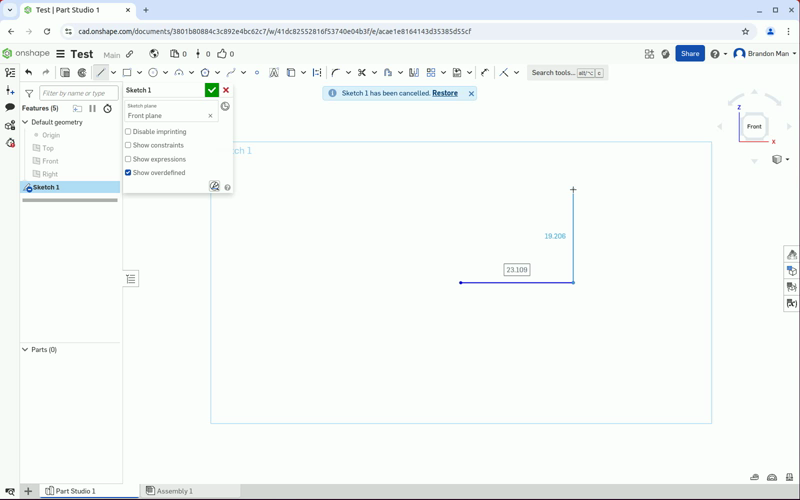
key_up(shift)
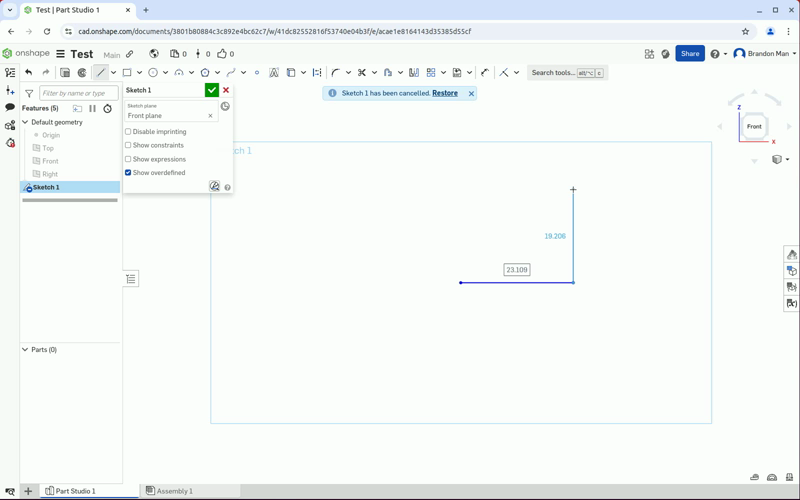
key_down(shift)
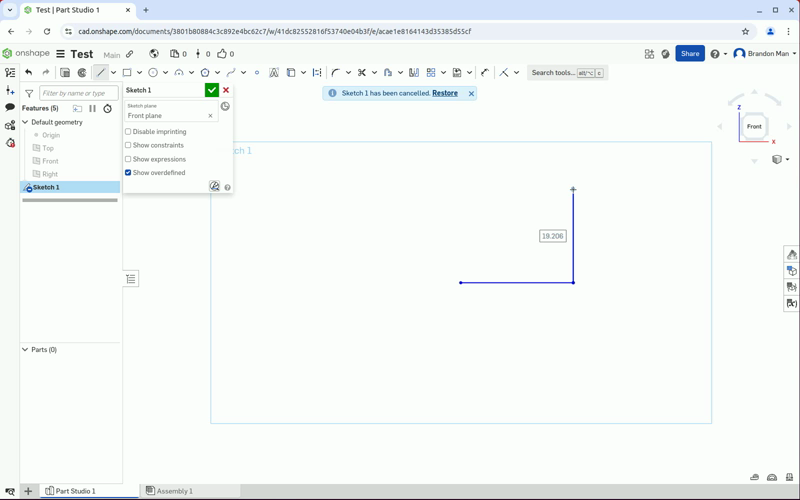
mouse_move(460, 189)
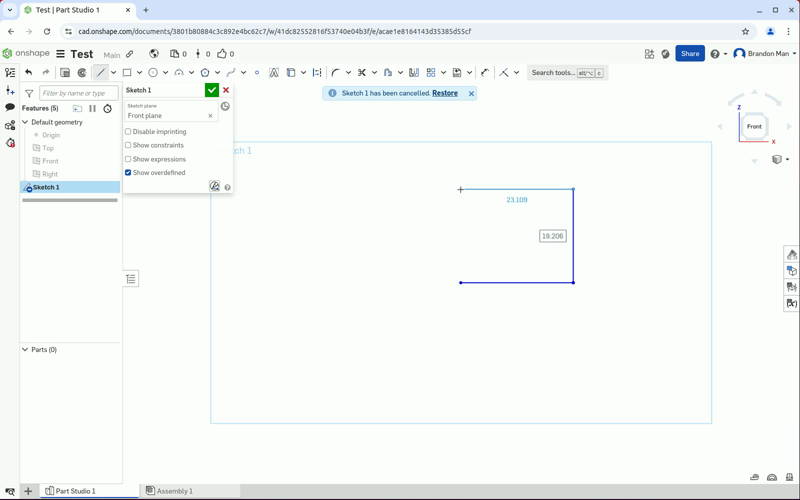
click(460, 189)
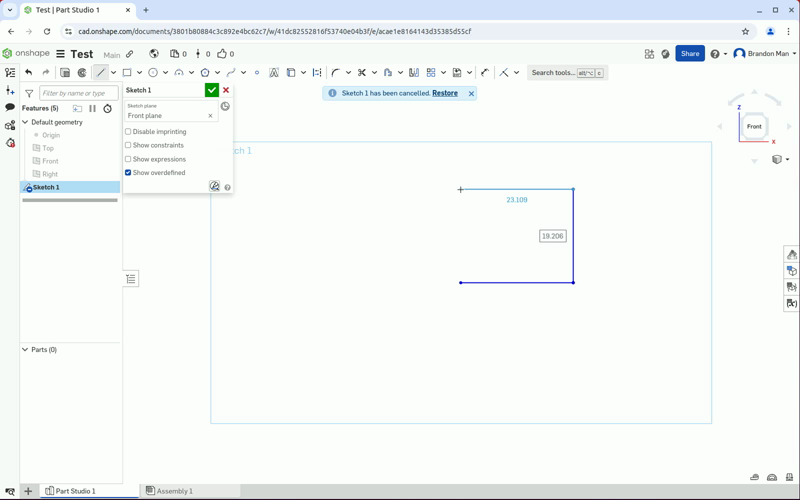
key_up(shift)
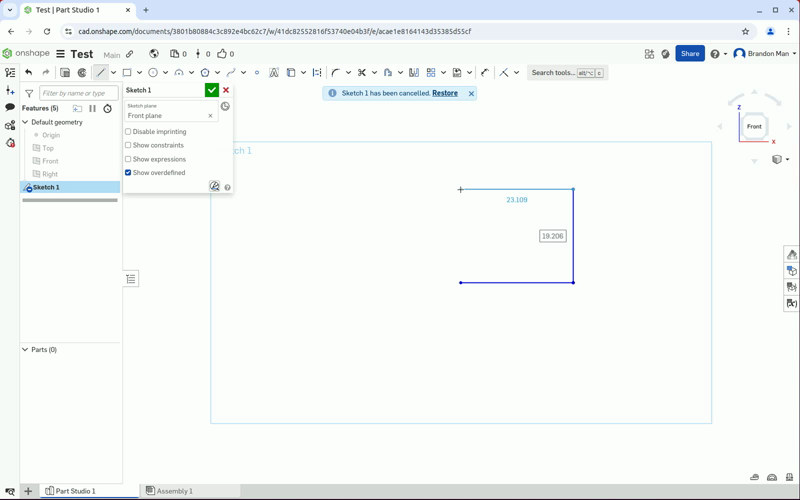
key_down(shift)
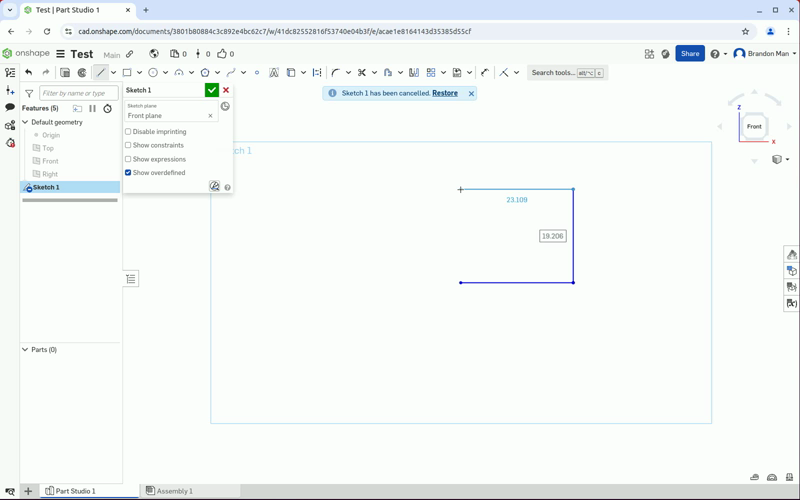
mouse_move(460, 282)
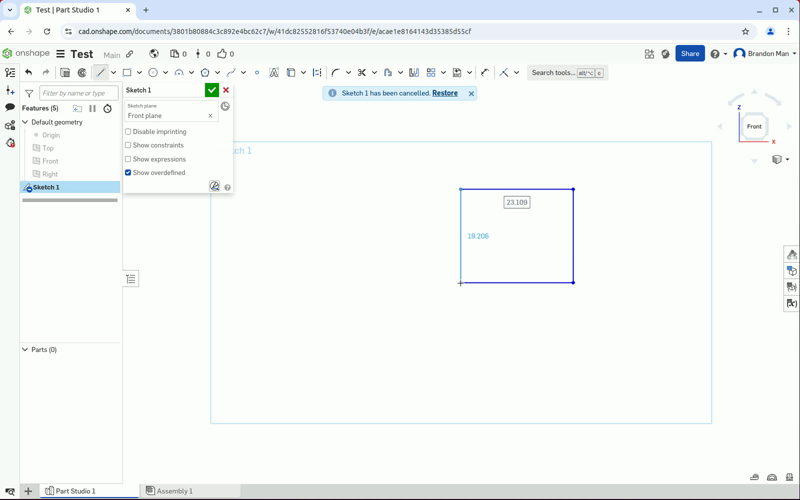
key_up(shift)
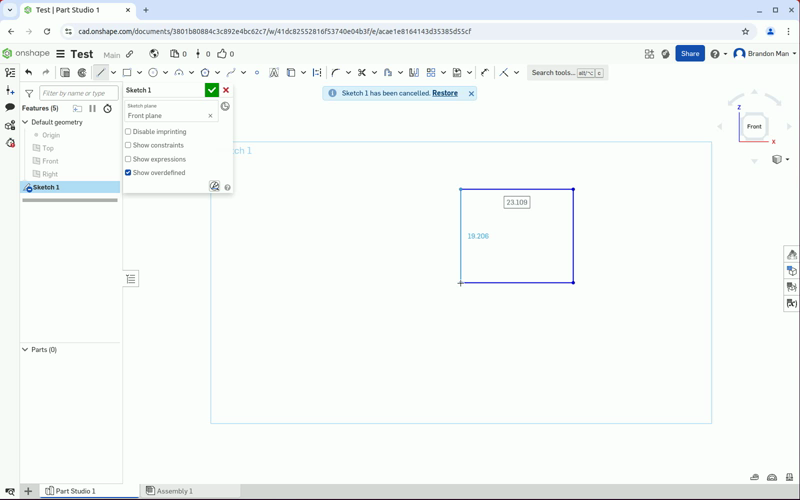
click(460, 282)
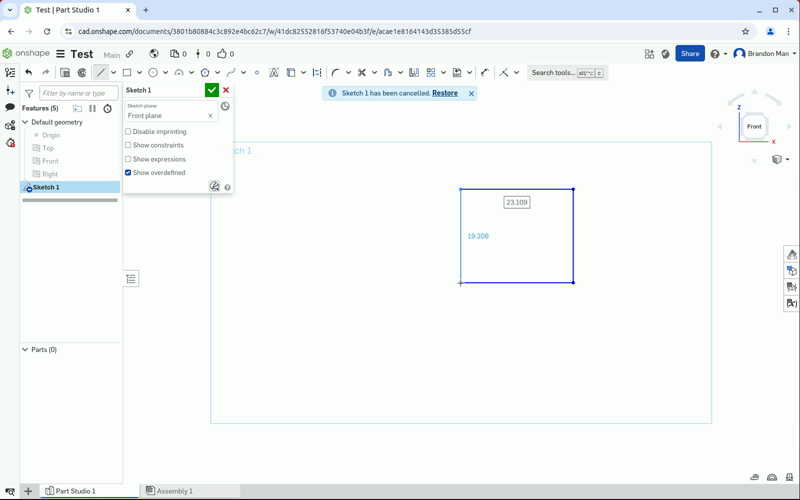
key(esc)
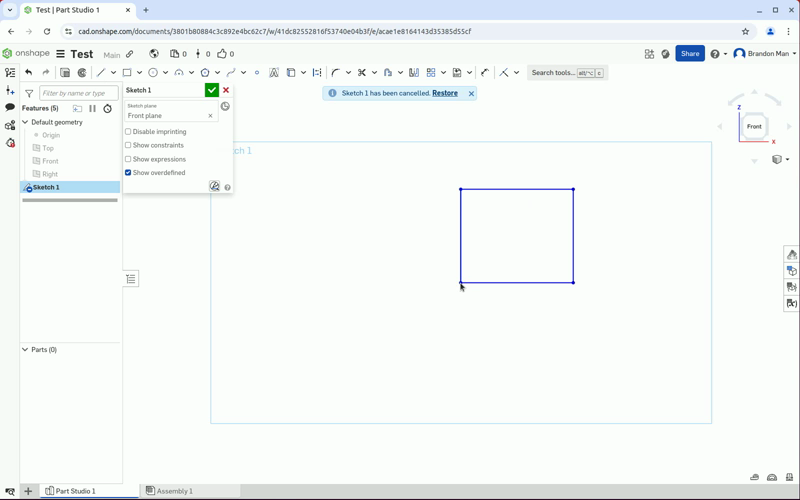
mouse_move(497, 219)
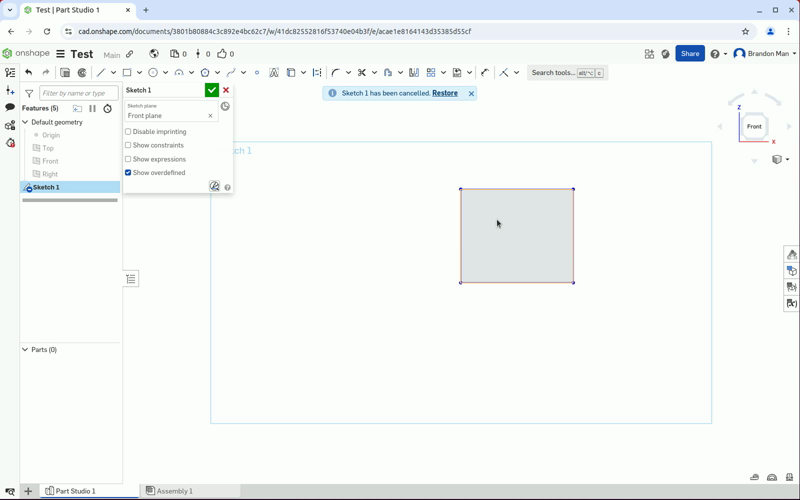
click(497, 219)
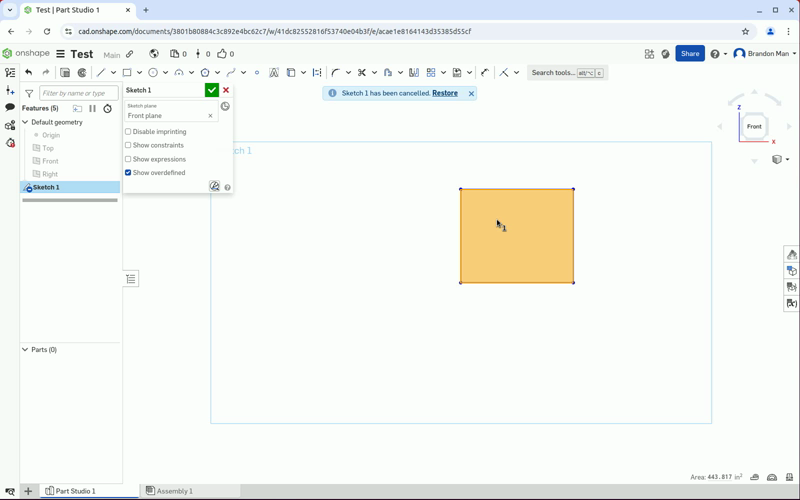
mouse_move(73, 352)
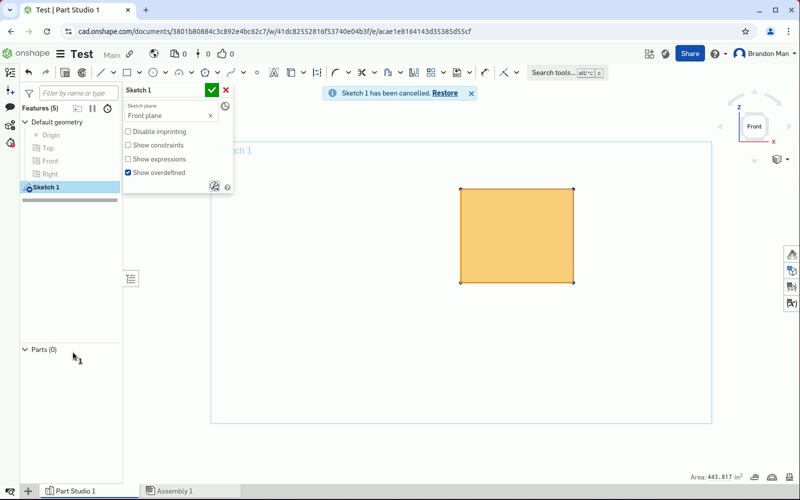
key(shift+y)
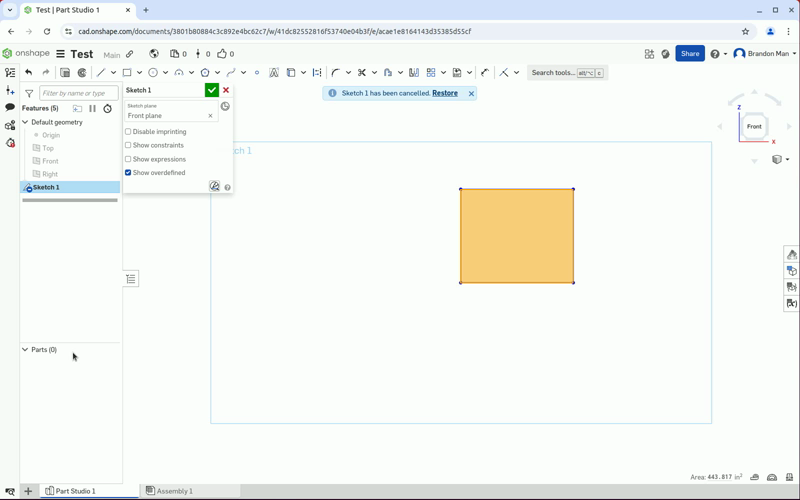
key(shift+e)
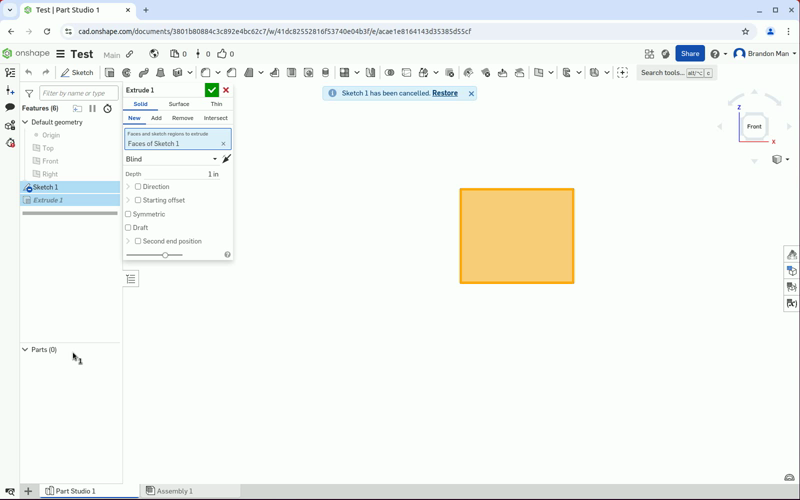
mouse_move(143, 106)
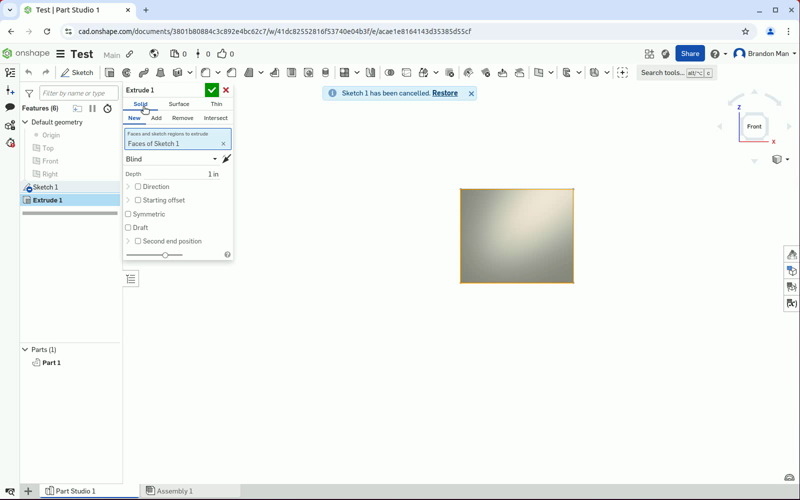
click(143, 106)
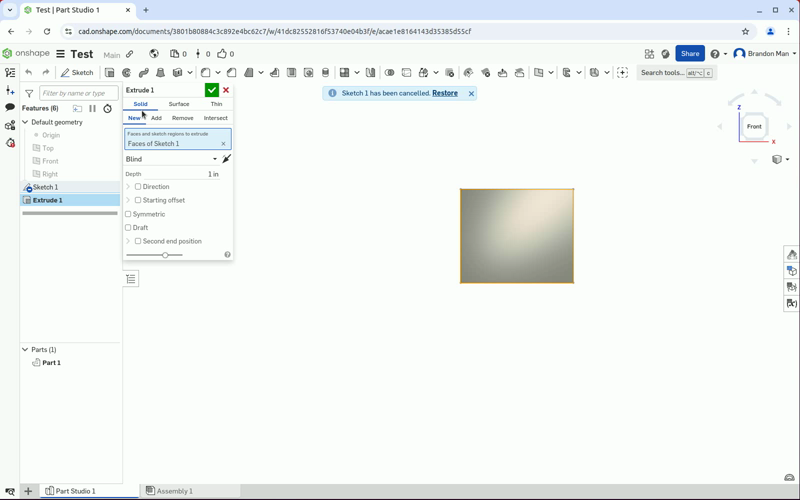
mouse_move(137, 120)
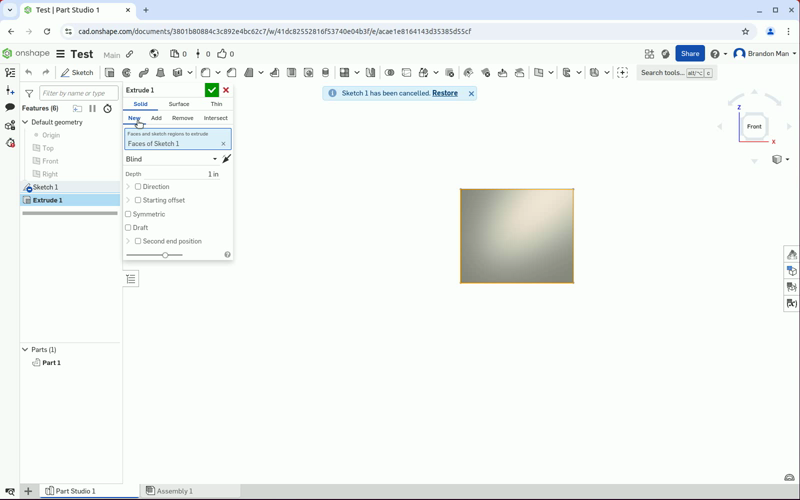
click(137, 120)
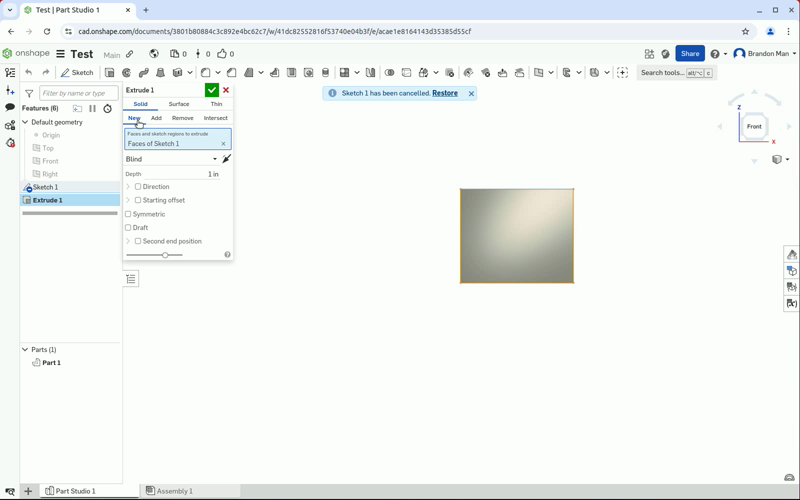
key(tab, 4)
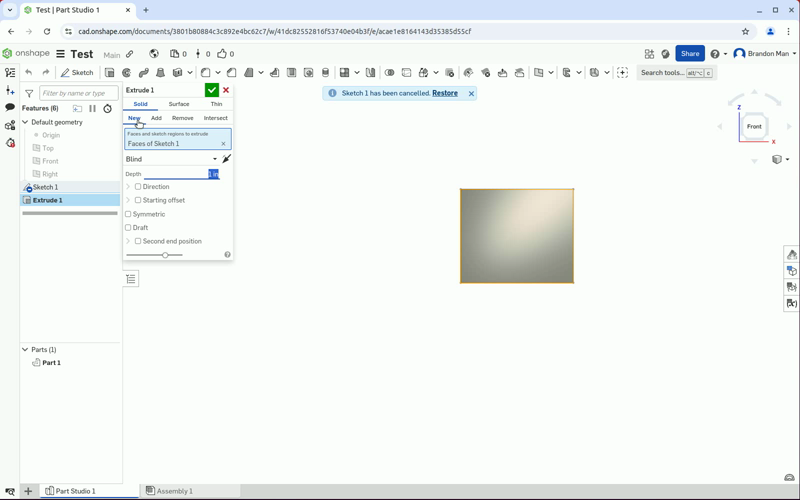
text(15.405)
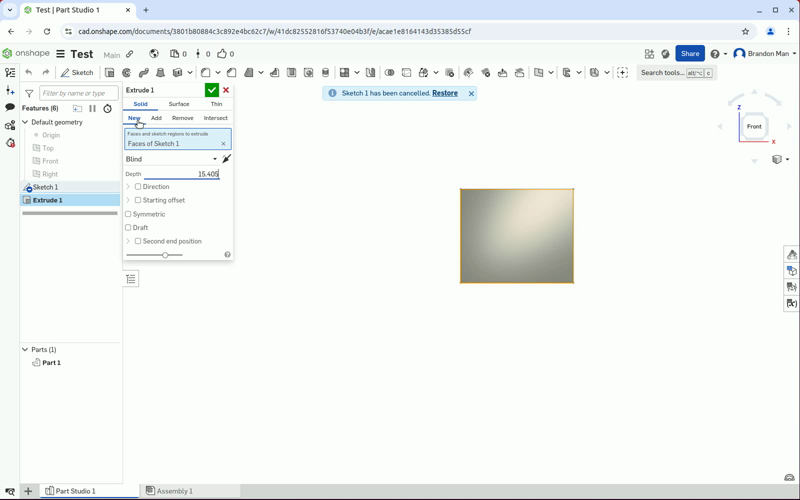
key(enter)
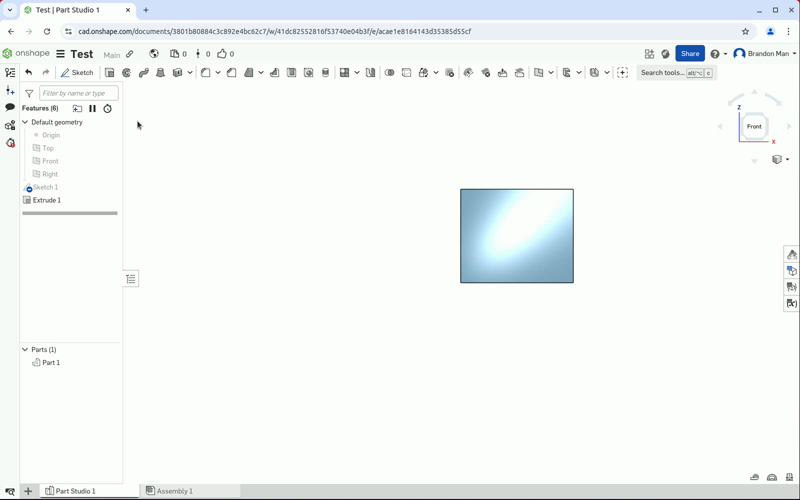
key(shift+h)
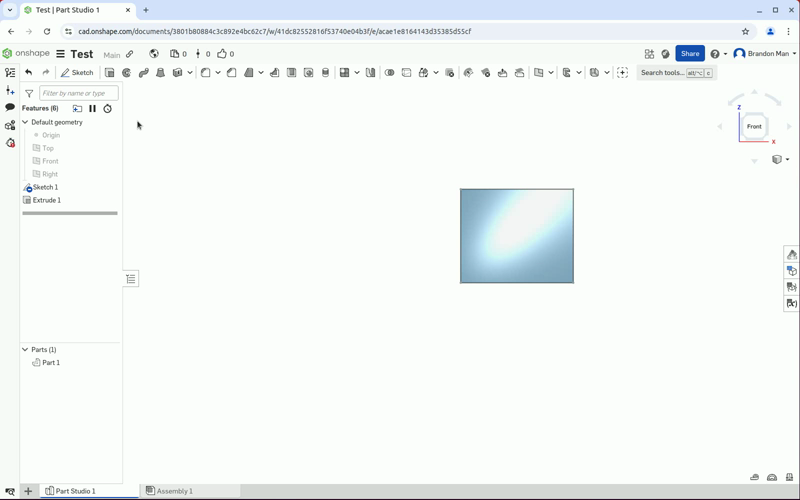
key(shift+h)
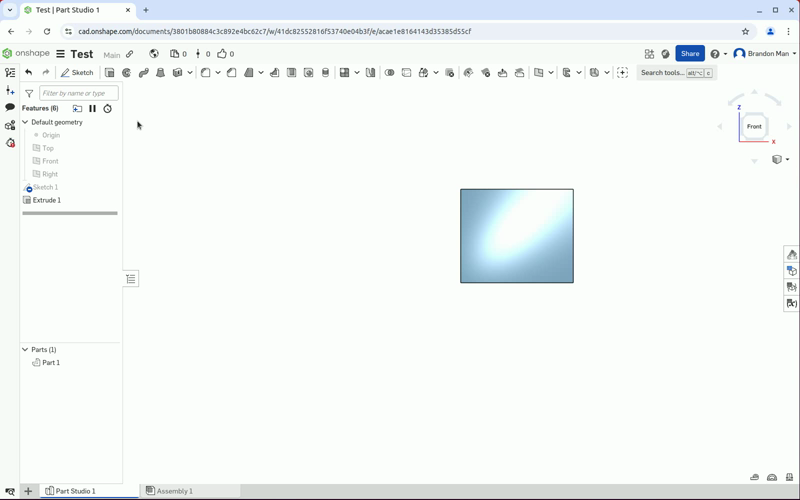
mouse_move(73, 189)
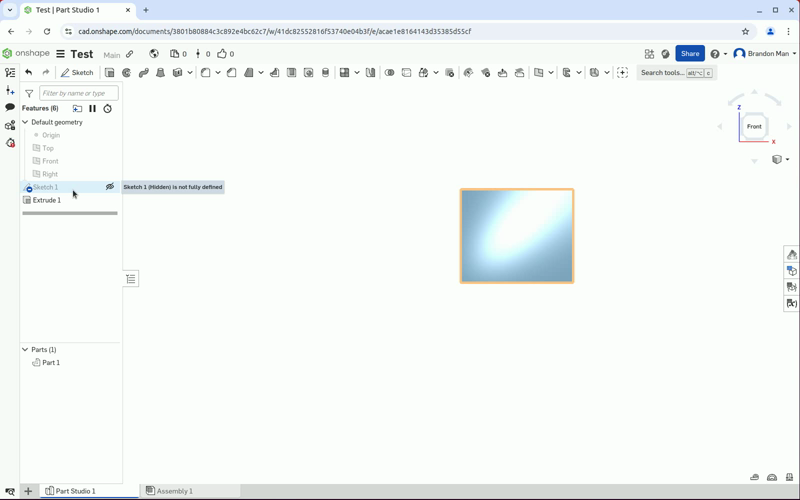
click(73, 189)
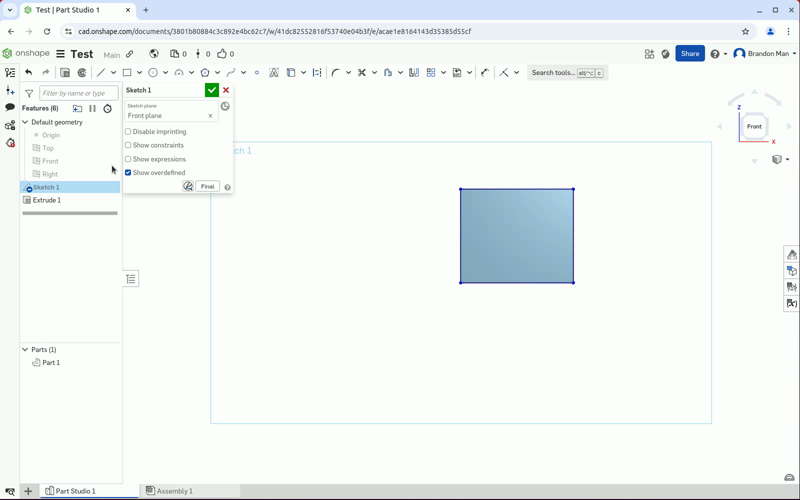
mouse_move(229, 92)
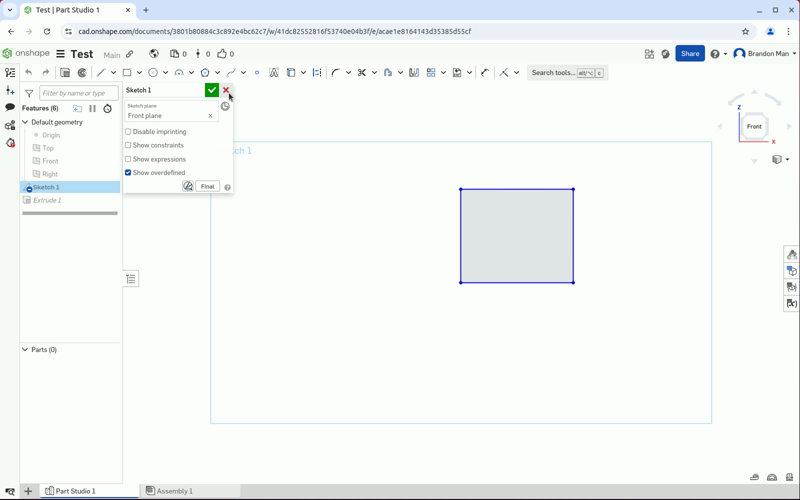
click(229, 92)
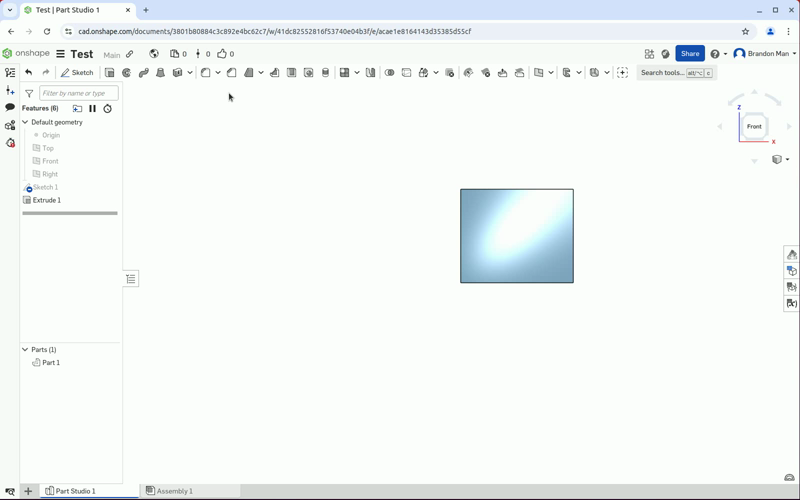
mouse_move(73, 352)
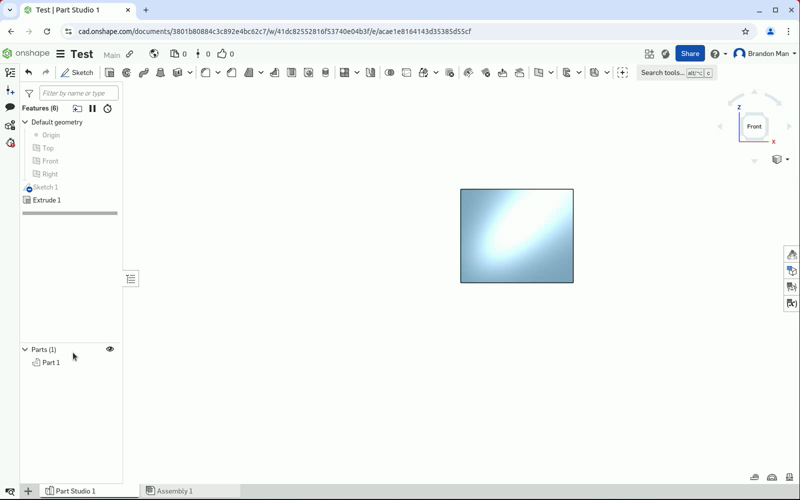
key(y)
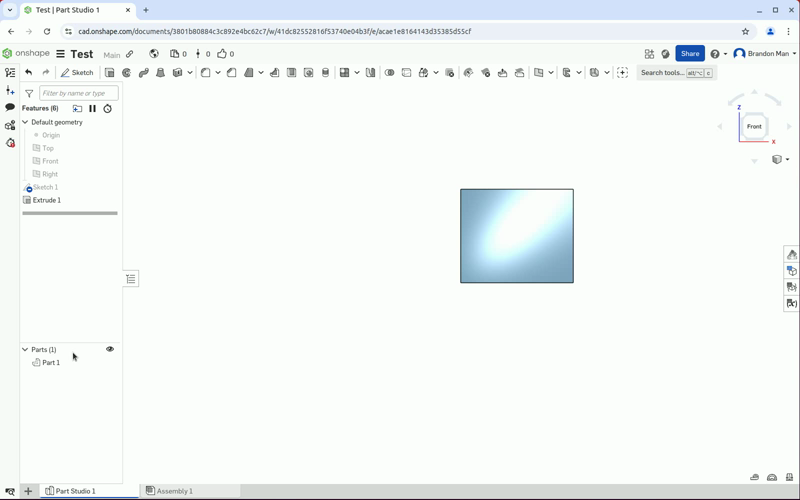
key(shift+p)
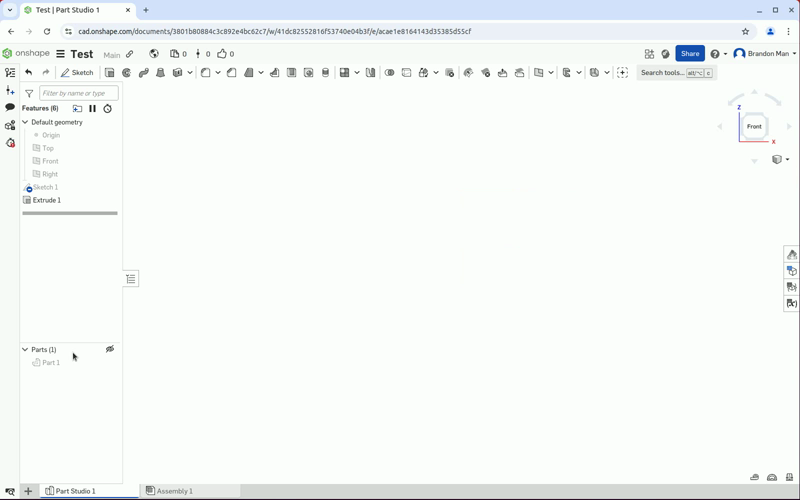
key(space)
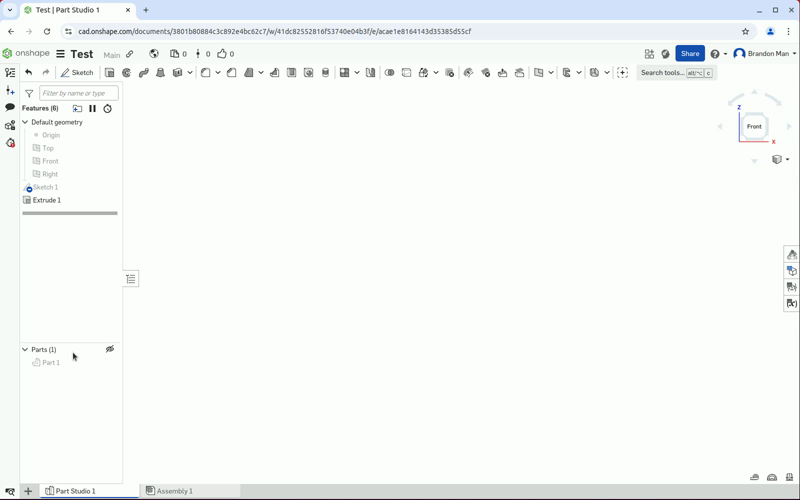
key_down(shift)
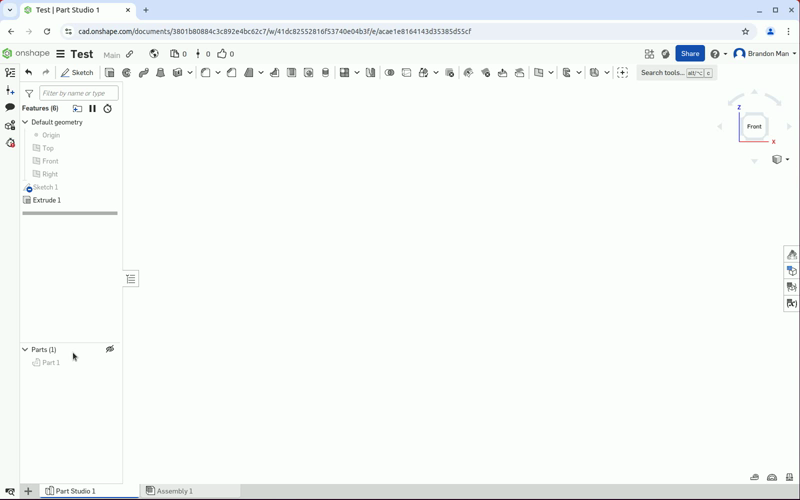
key(down)
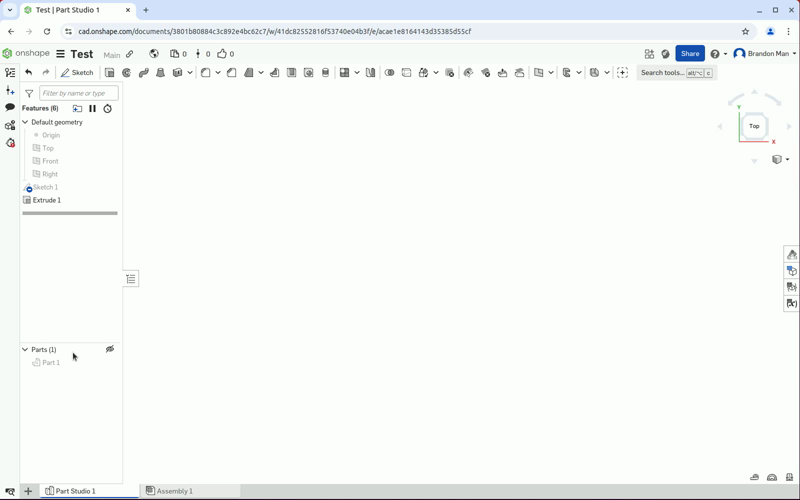
key_up(shift)
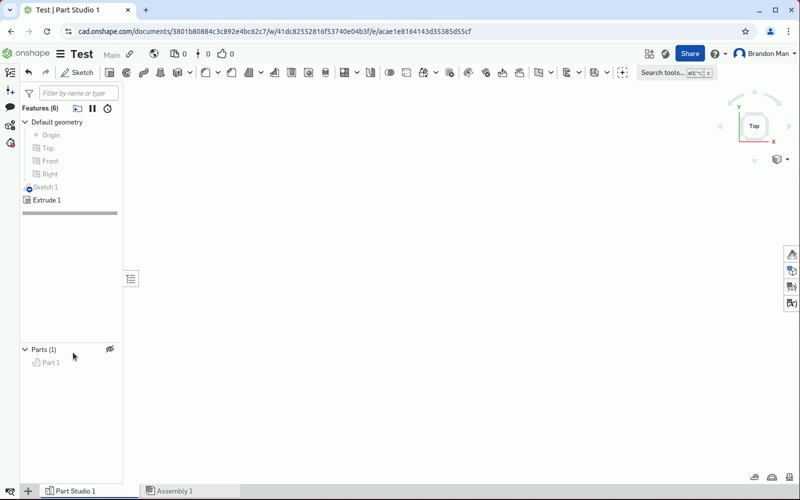
mouse_move(73, 352)
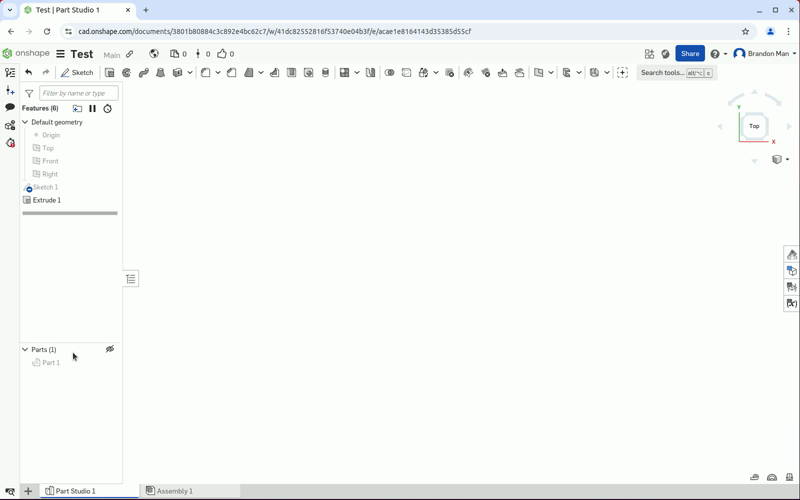
key(shift+y)
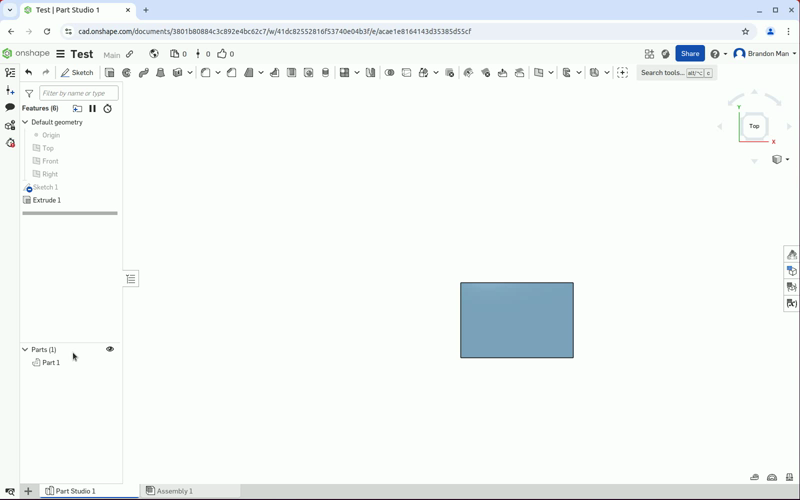
mouse_move(541, 75)
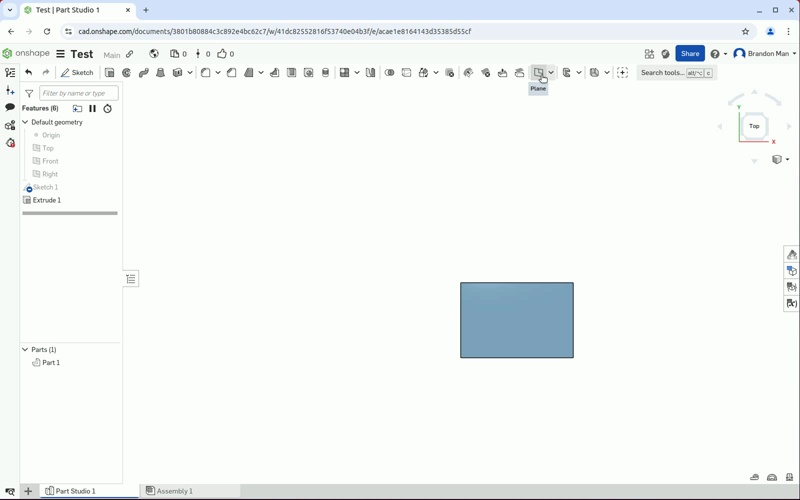
click(541, 75)
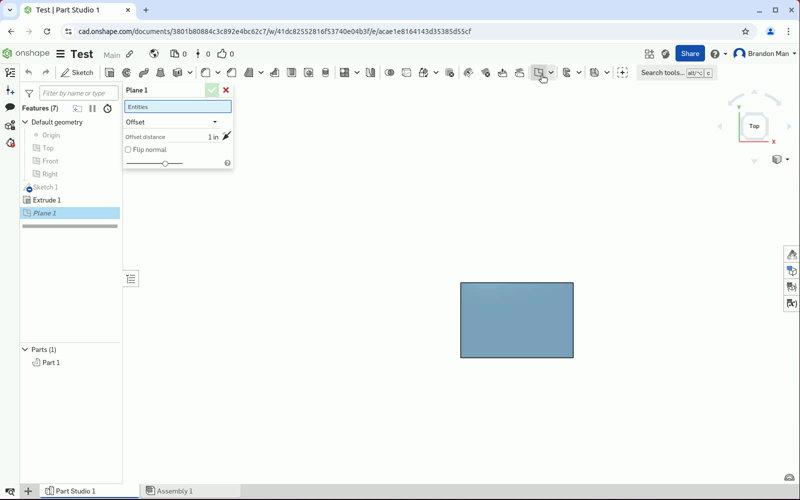
mouse_move(73, 150)
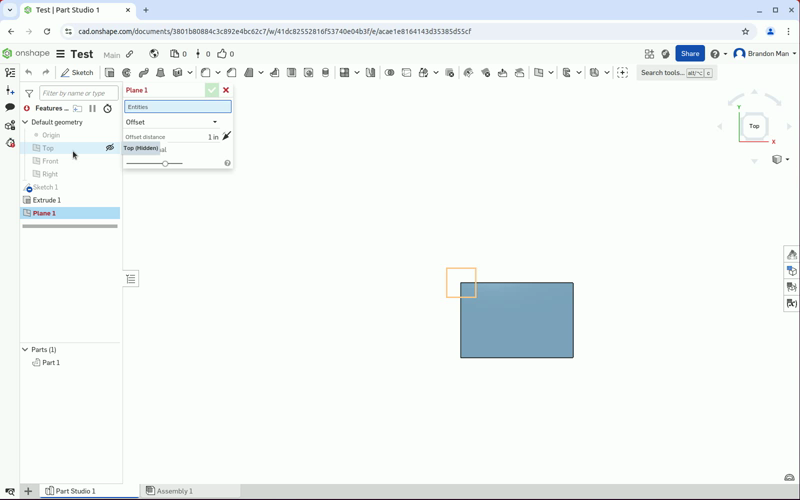
click(73, 150)
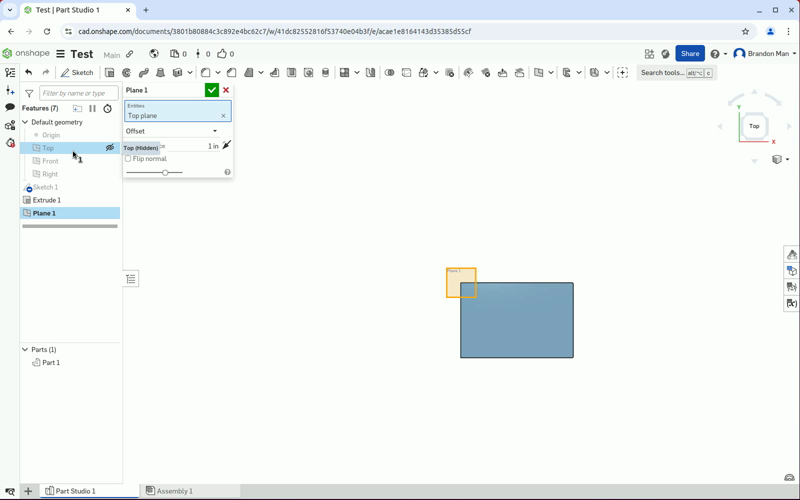
key(tab, 2)
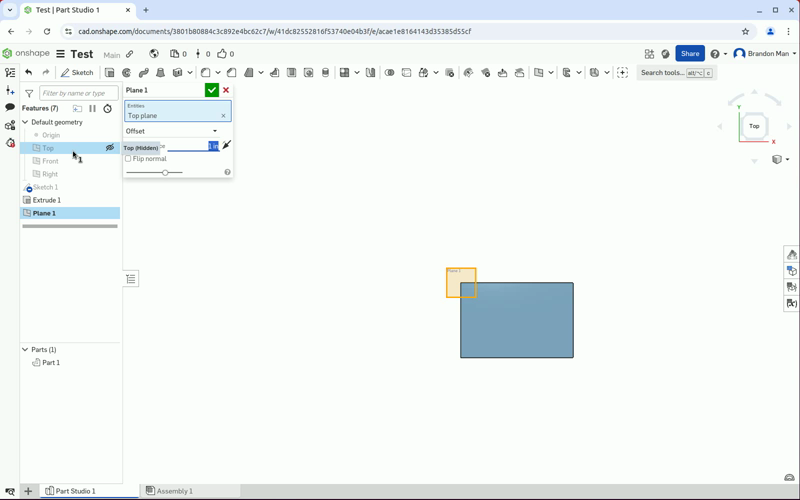
text(19.257)
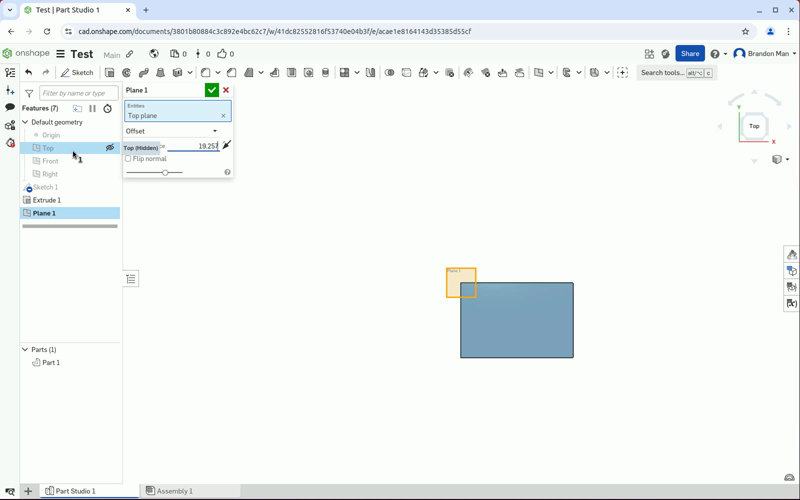
key(enter, 2)
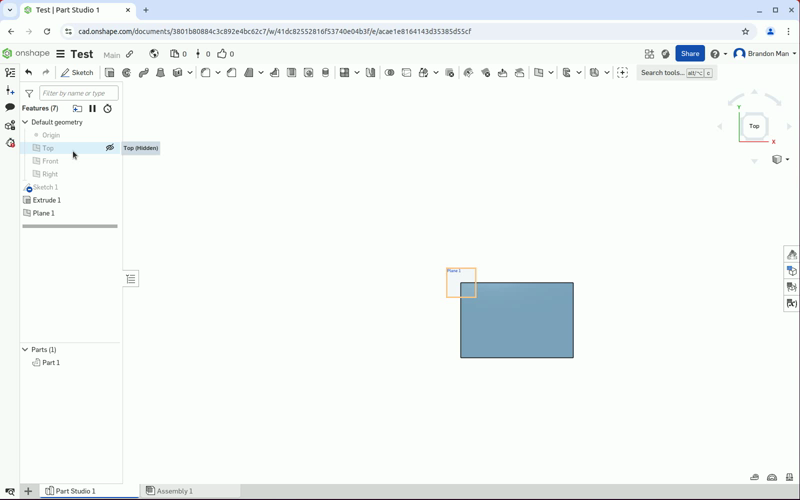
key(shift+s)
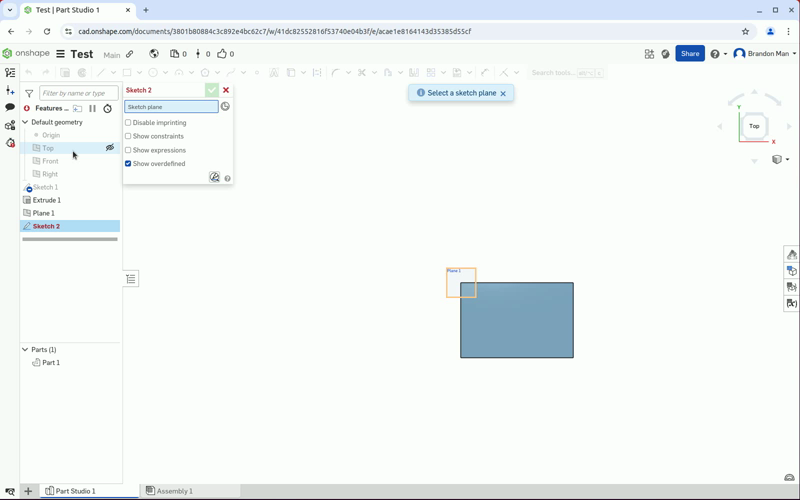
mouse_move(73, 215)
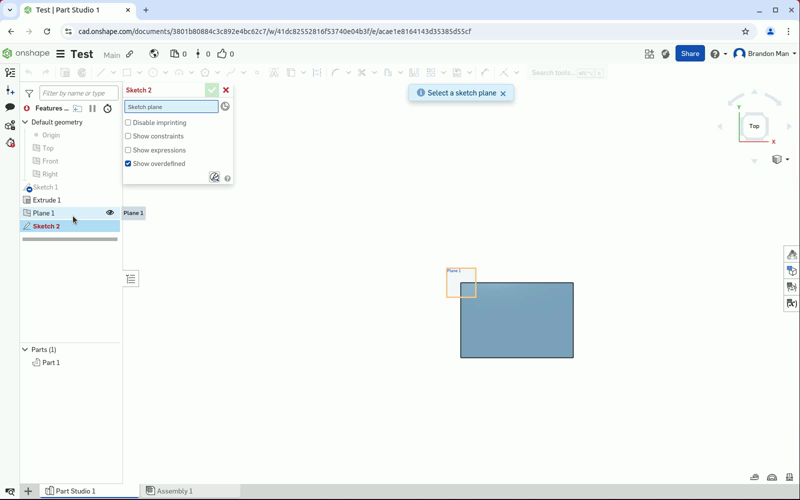
click(73, 215)
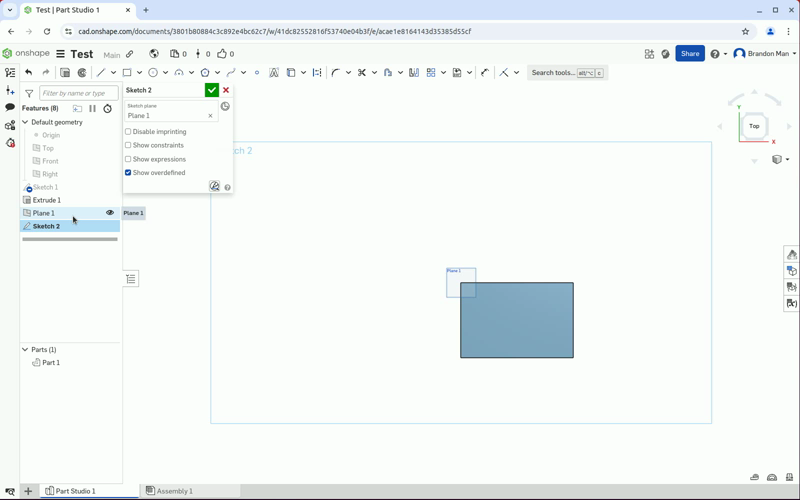
mouse_move(73, 352)
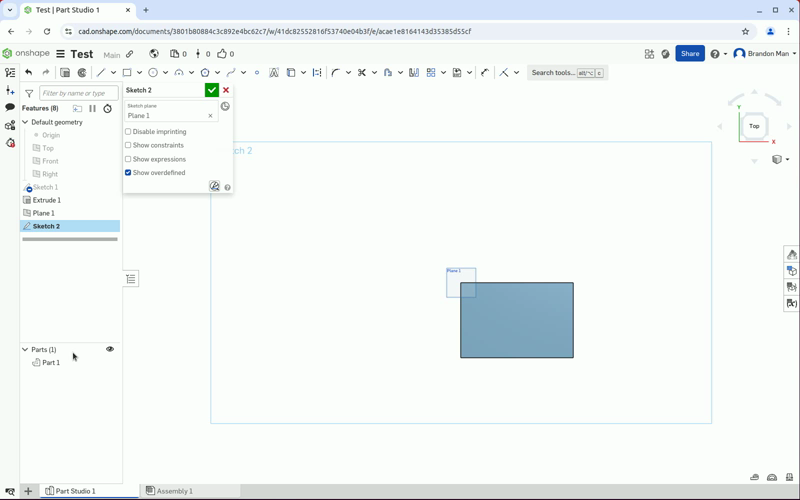
key(y)
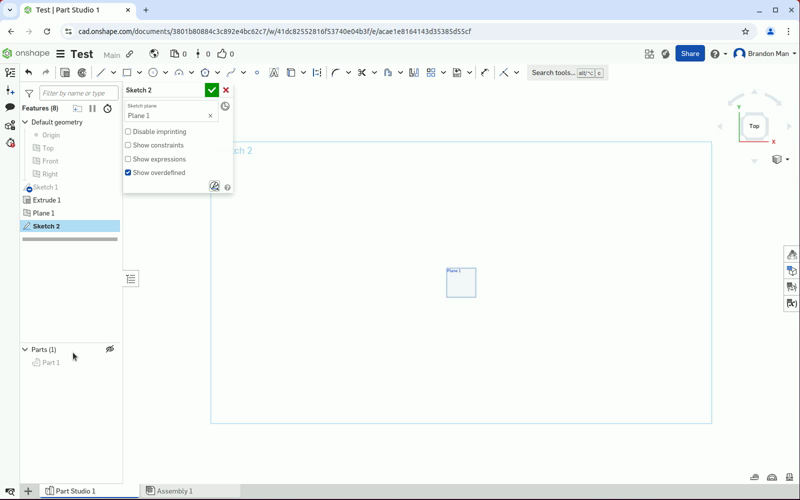
key(l)
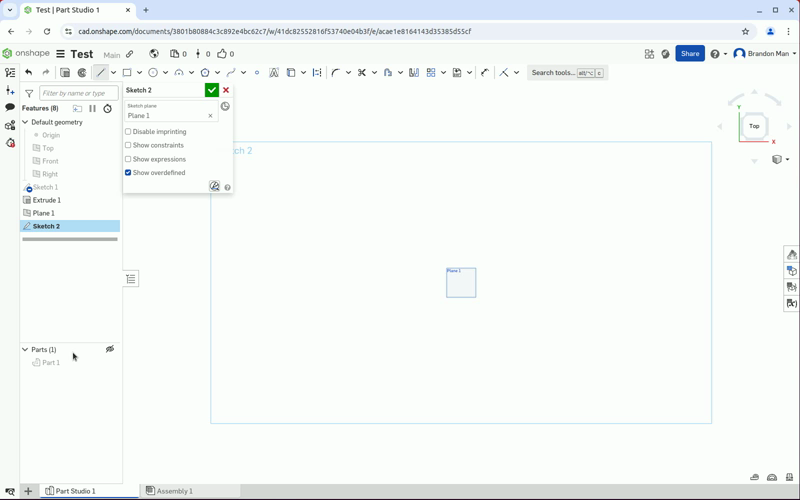
key_down(shift)
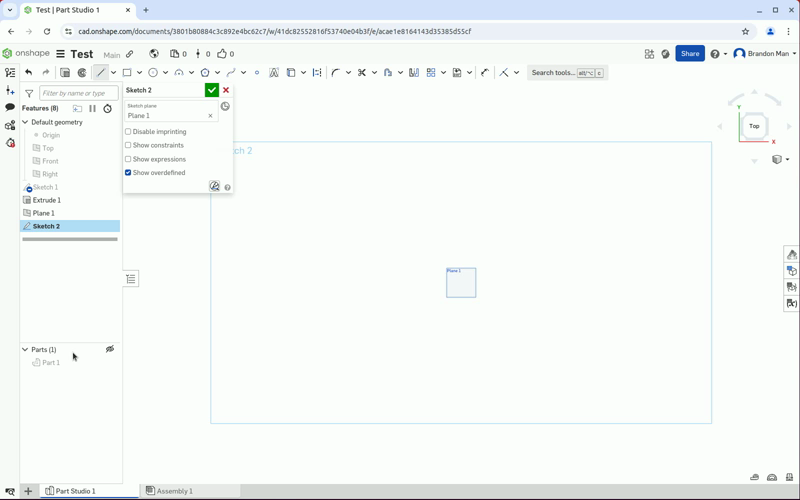
mouse_move(460, 339)
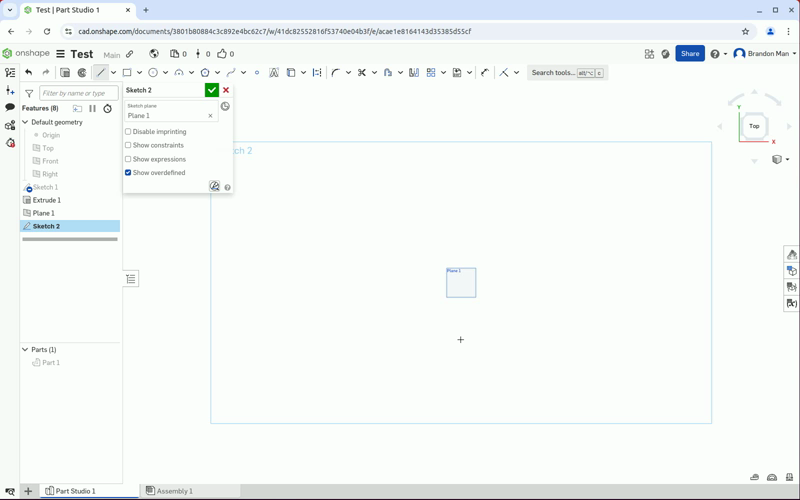
click(460, 339)
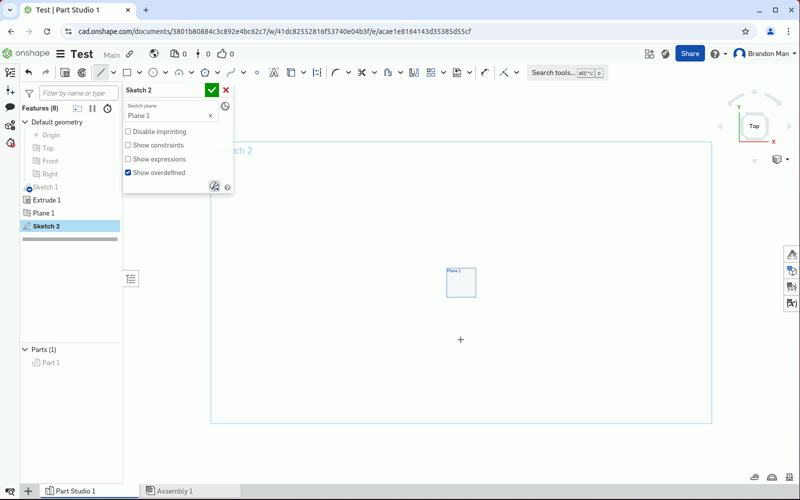
key_up(shift)
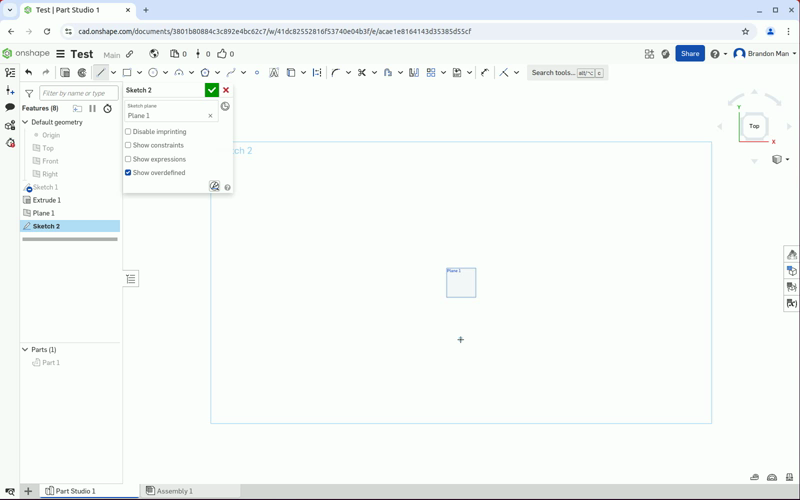
key_down(shift)
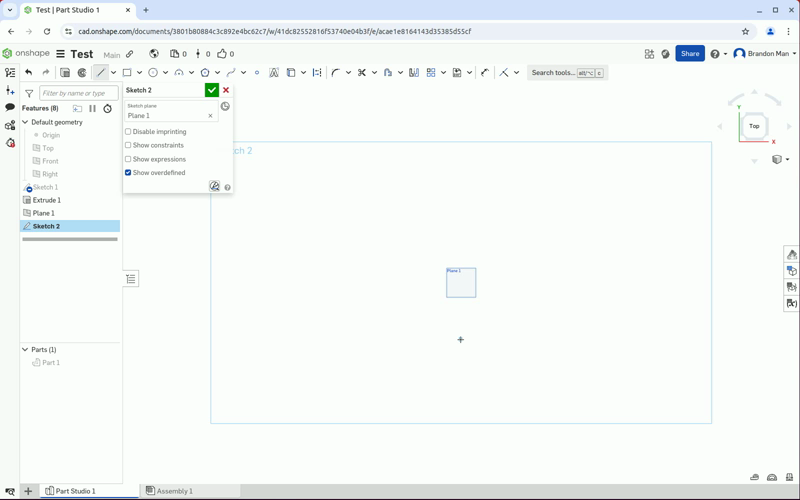
mouse_move(573, 339)
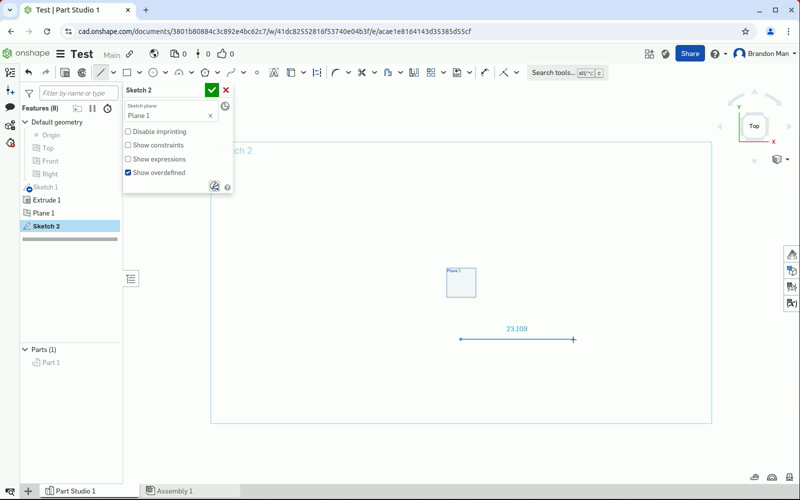
click(573, 339)
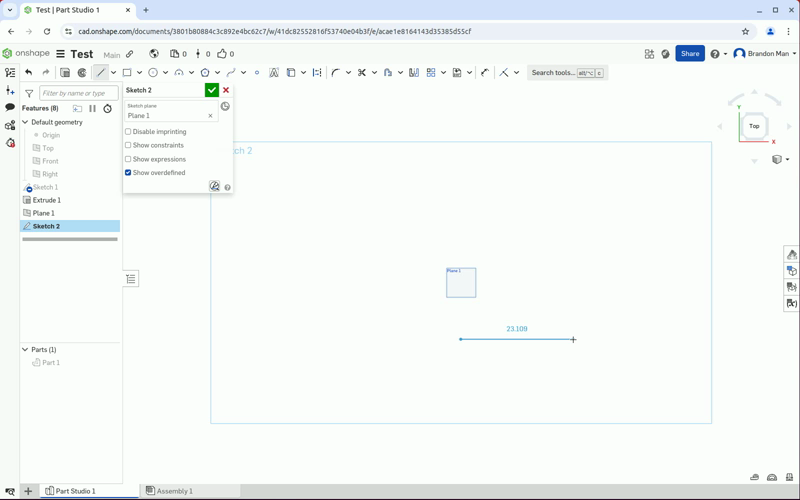
key_up(shift)
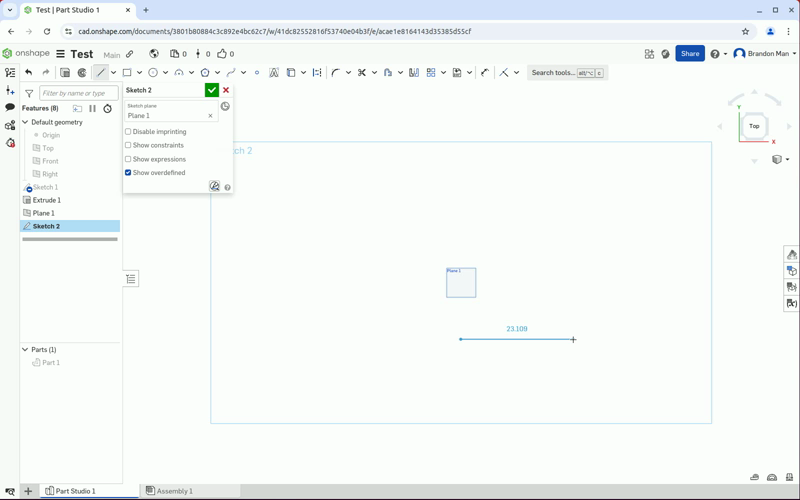
key_down(shift)
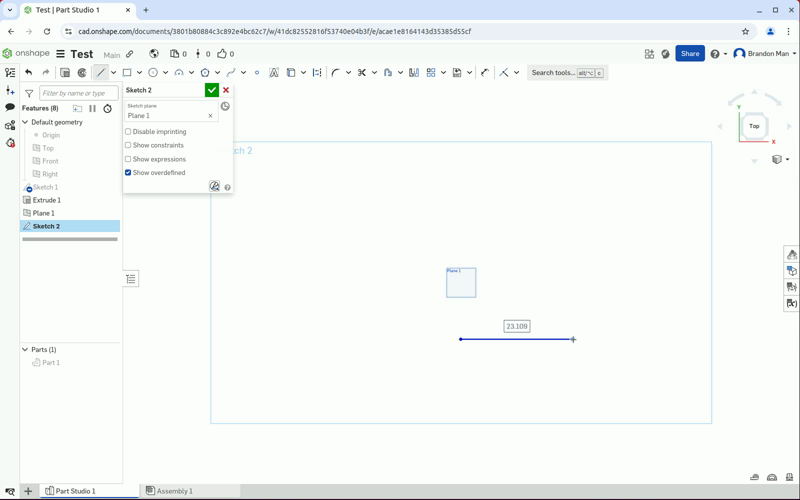
mouse_move(589, 339)
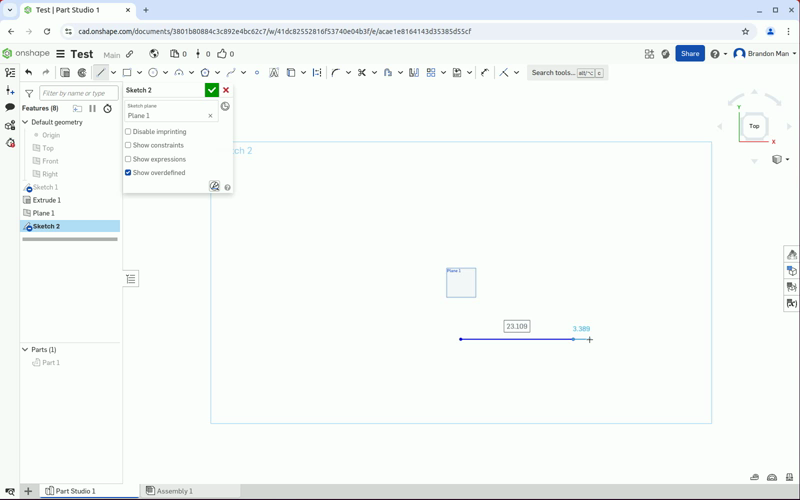
mouse_move(573, 301)
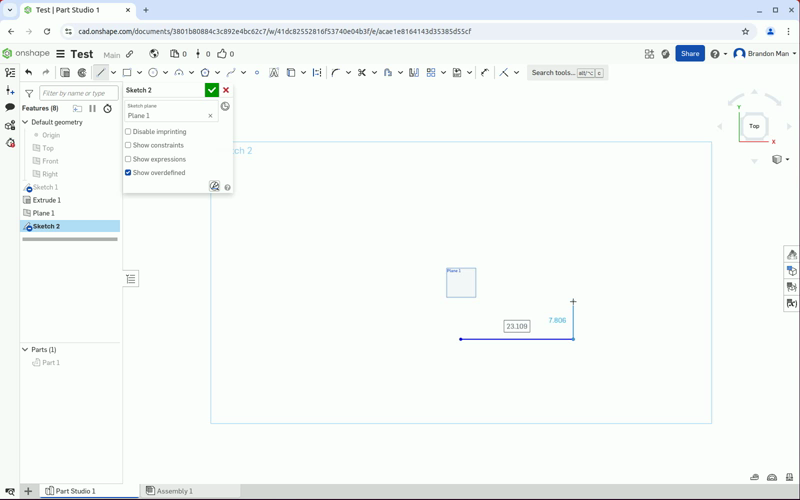
click(573, 301)
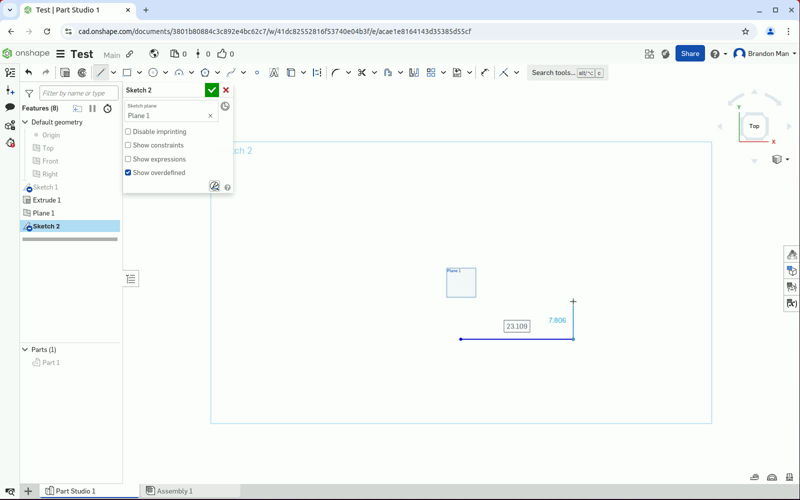
key_up(shift)
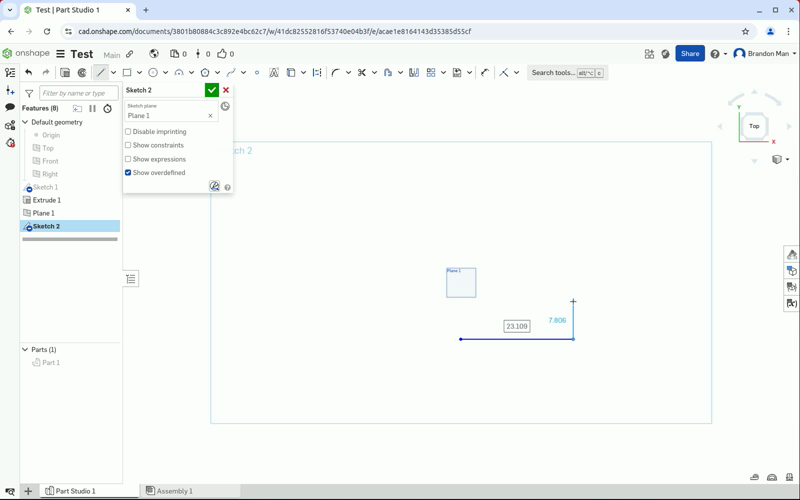
key_down(shift)
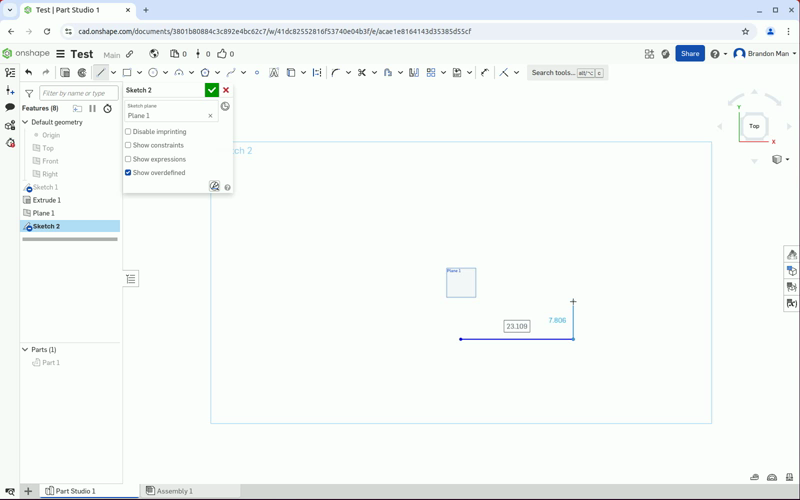
mouse_move(460, 301)
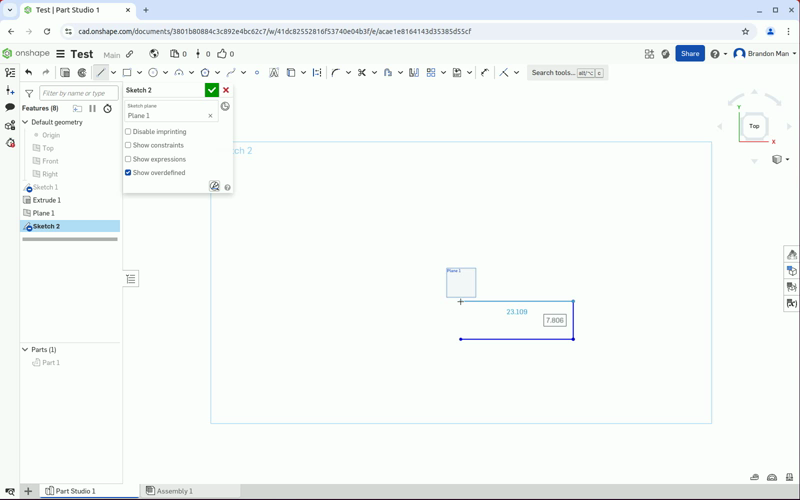
click(460, 301)
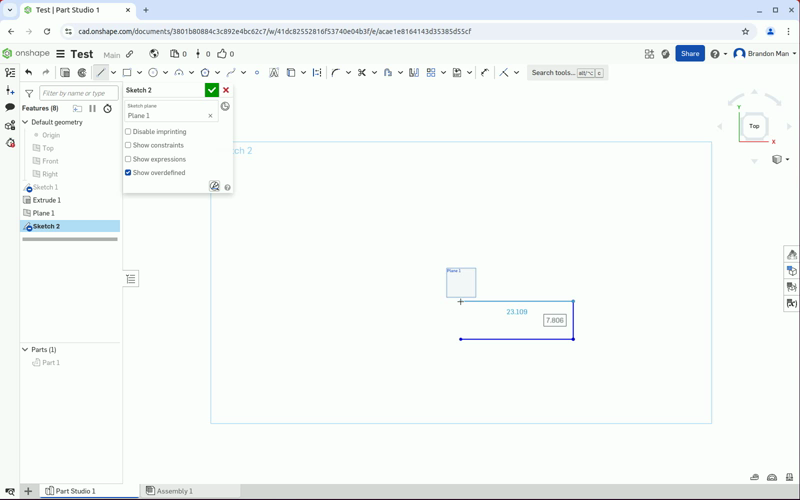
key_up(shift)
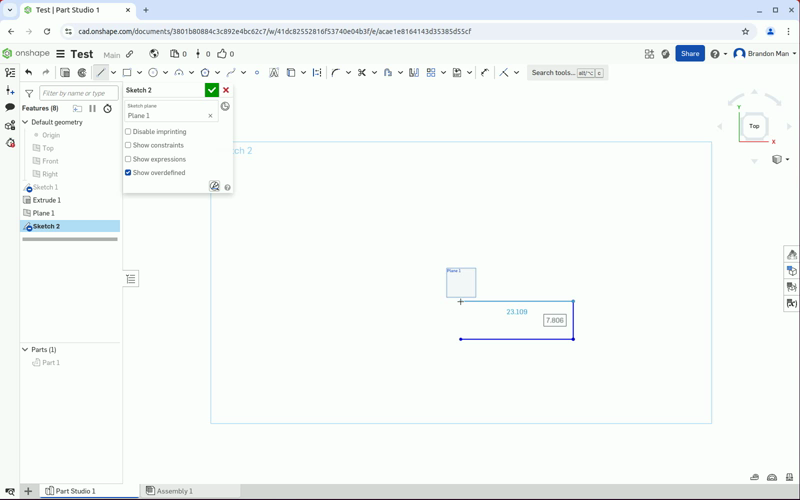
mouse_move(490, 301)
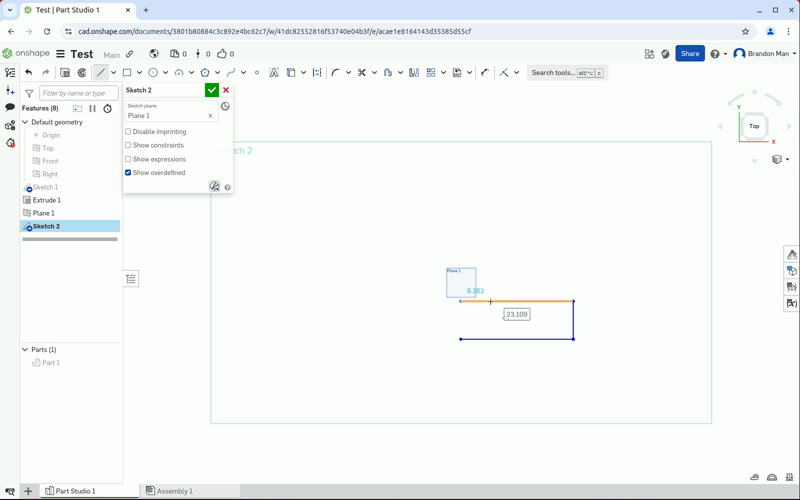
key_down(shift)
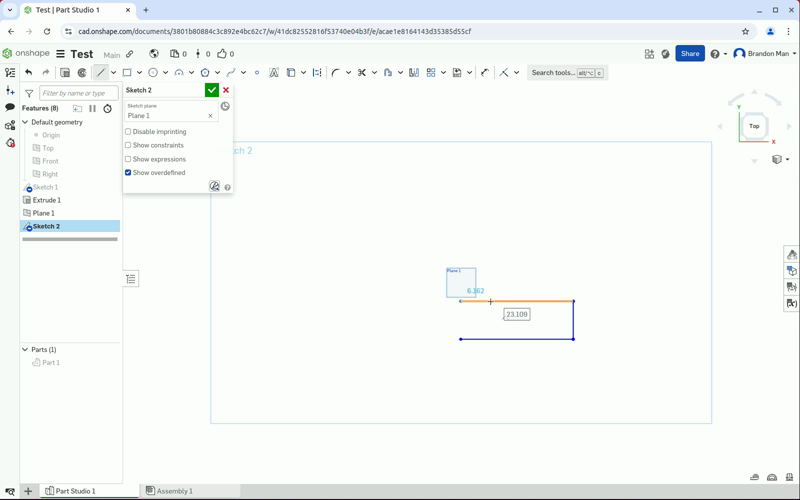
mouse_move(460, 339)
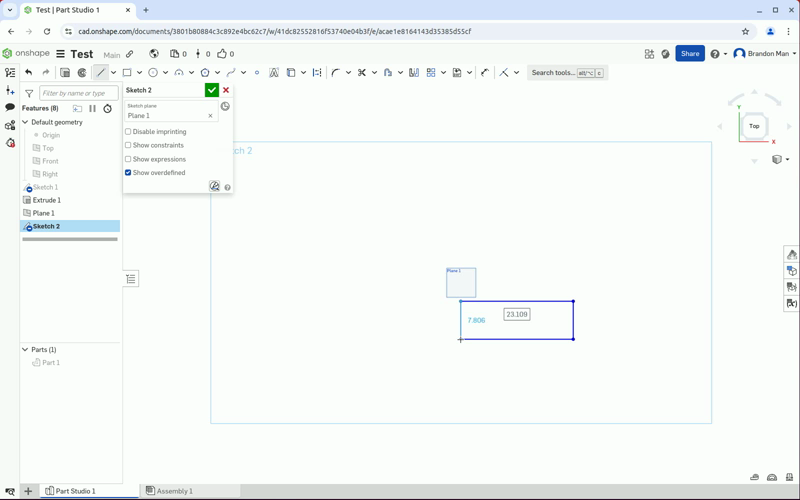
key_up(shift)
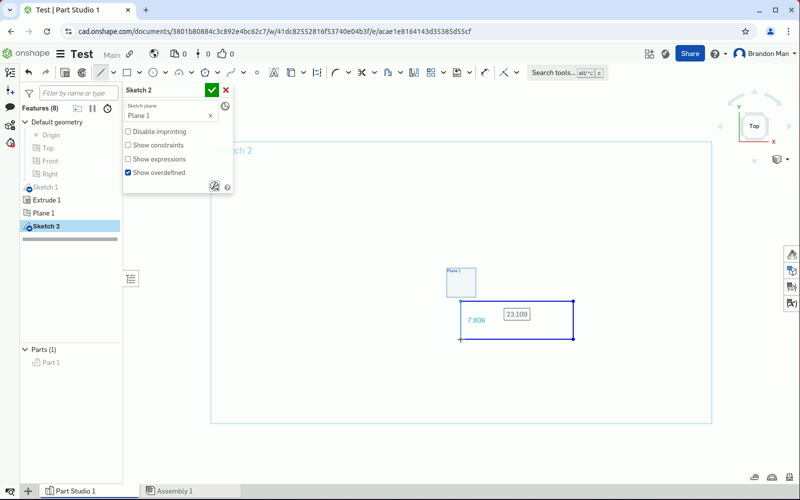
click(460, 339)
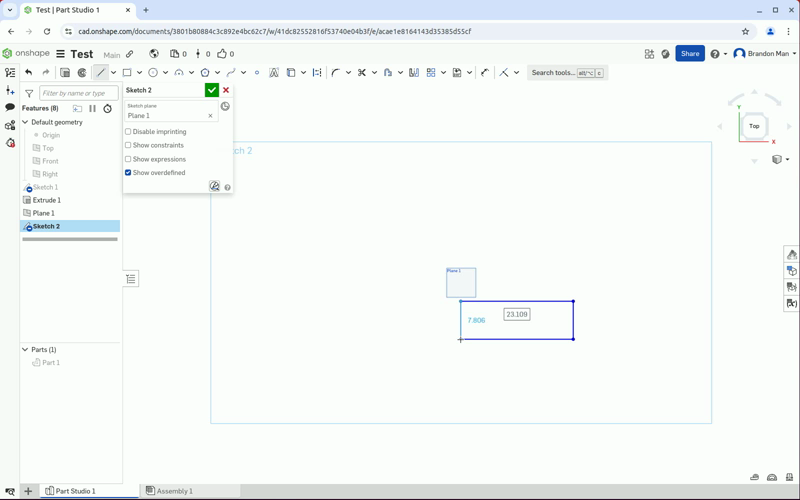
key(esc)
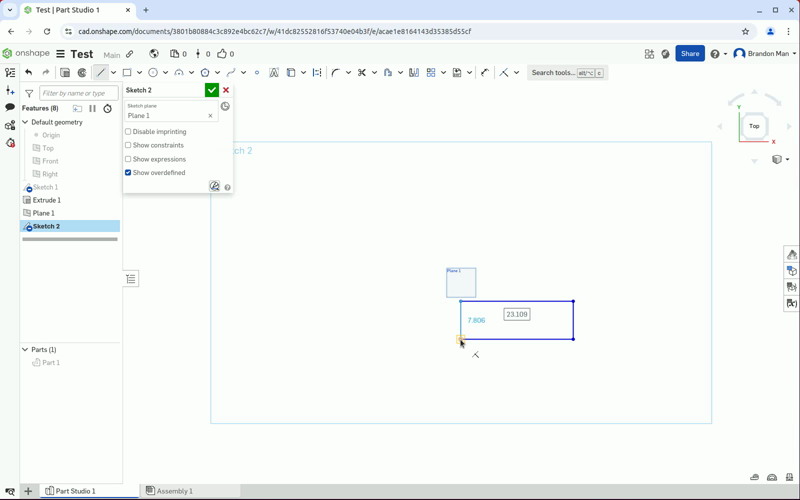
mouse_move(471, 313)
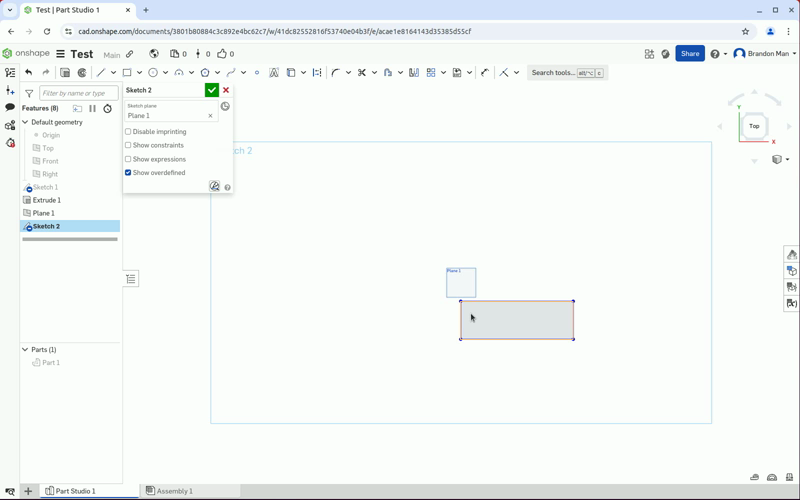
click(471, 313)
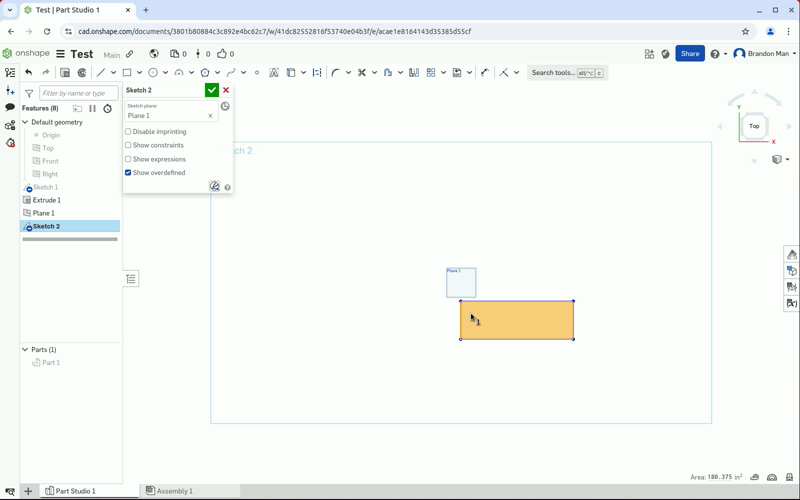
mouse_move(73, 352)
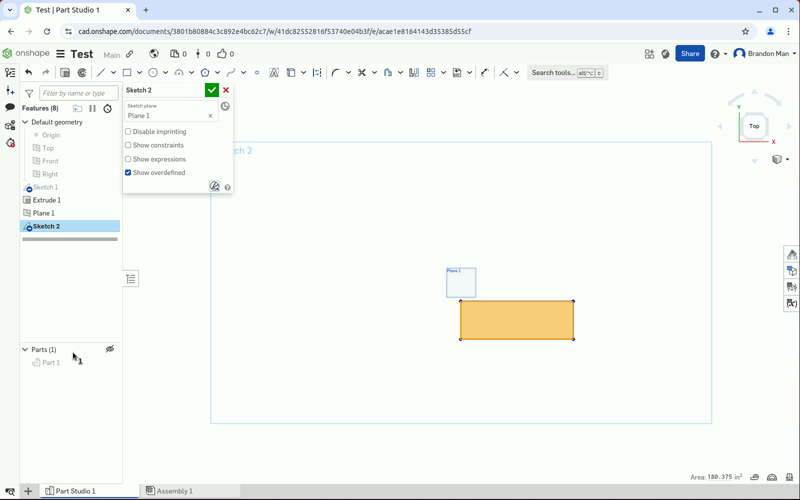
key(shift+y)
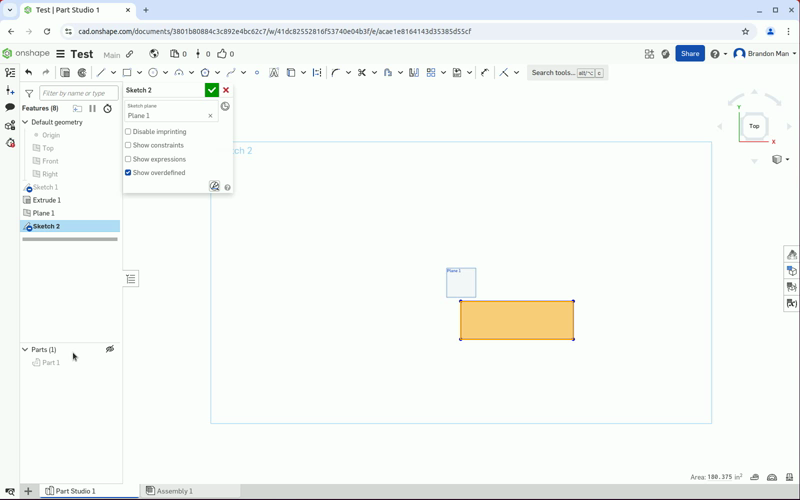
key(shift+e)
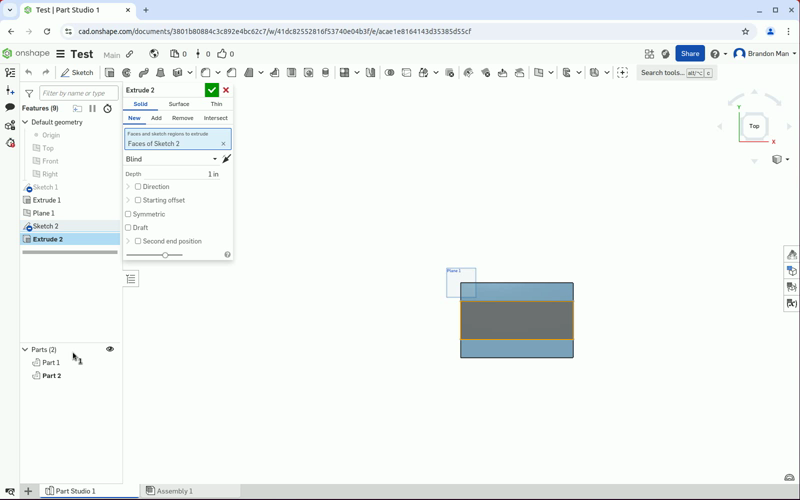
mouse_move(143, 106)
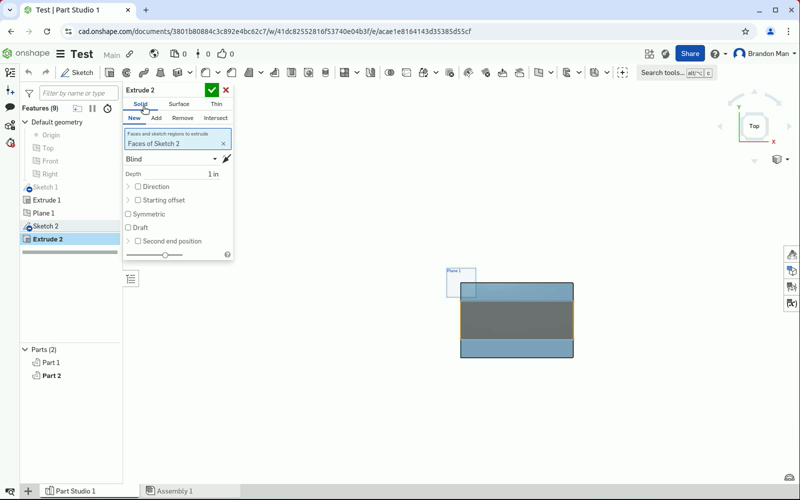
click(143, 106)
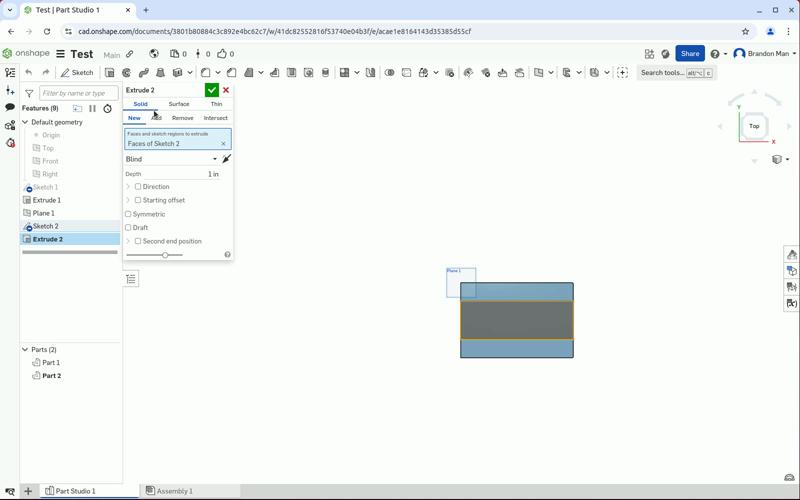
mouse_move(186, 120)
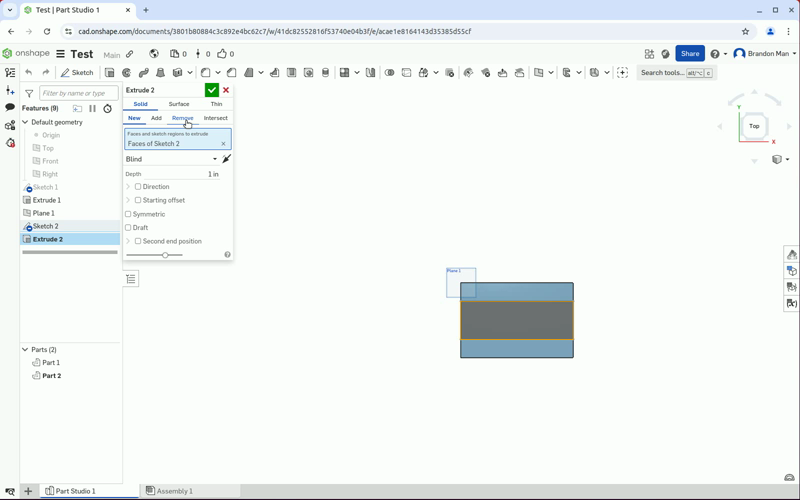
click(186, 120)
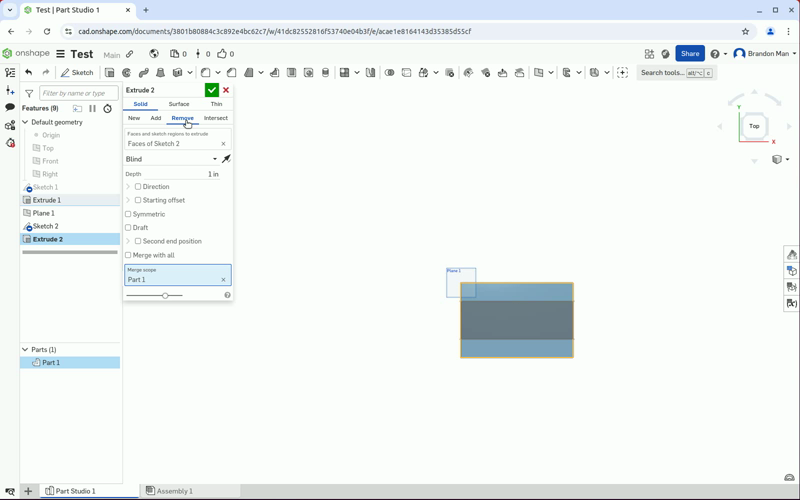
key(tab, 4)
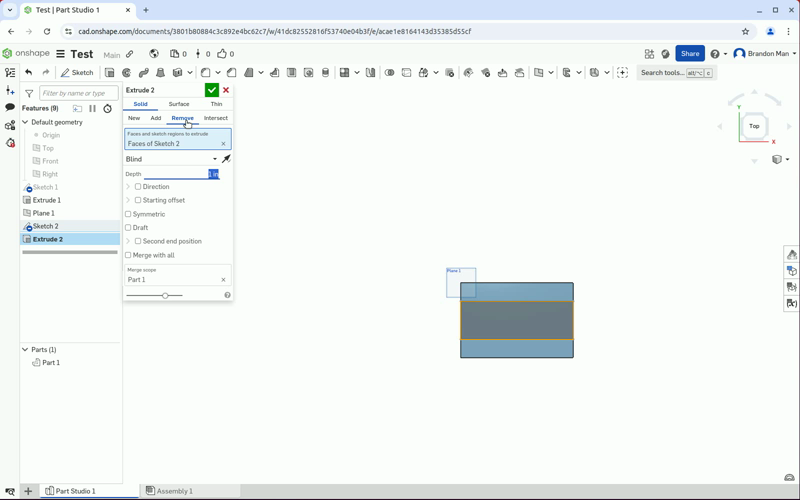
text(3.851)
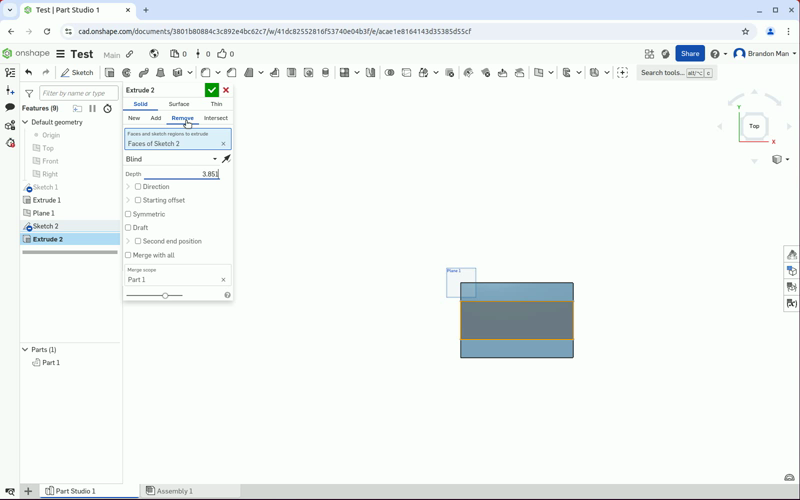
key(tab, 6)
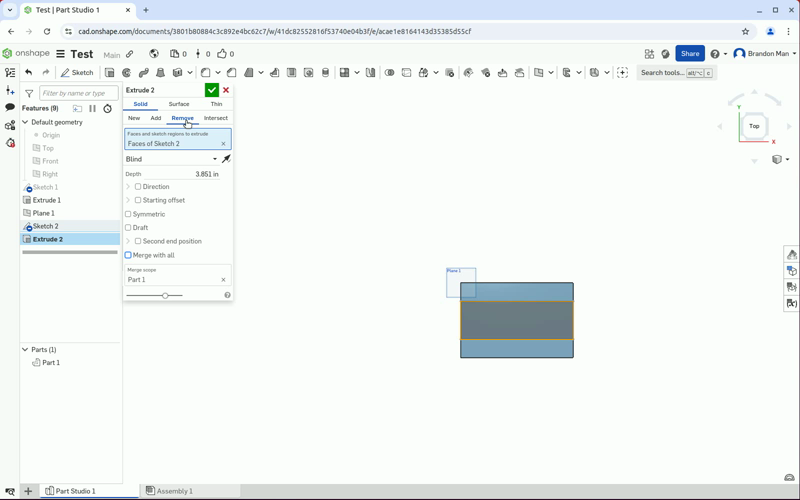
key(space)
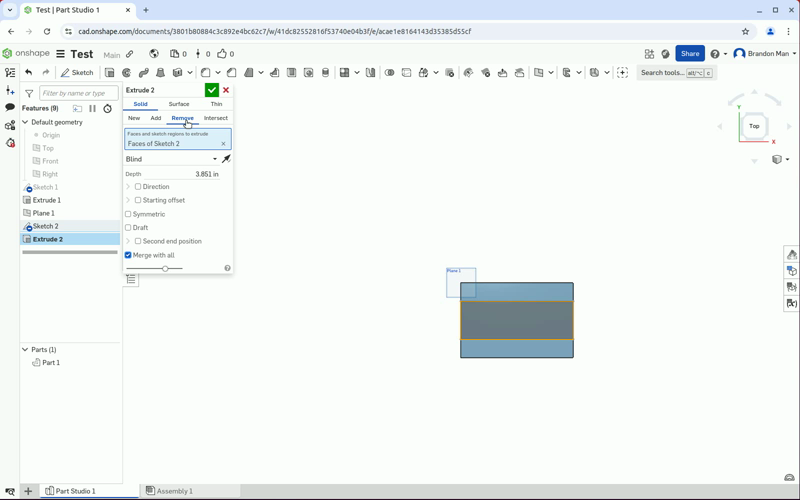
key(enter)
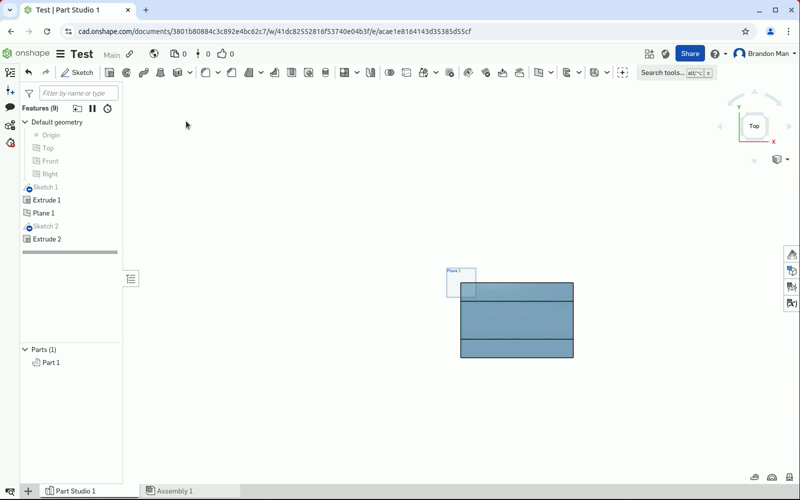
key(shift+h)
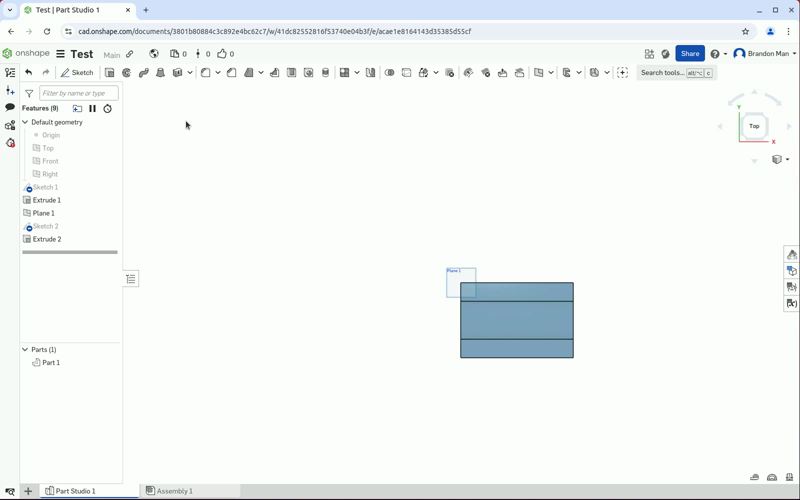
key(shift+h)
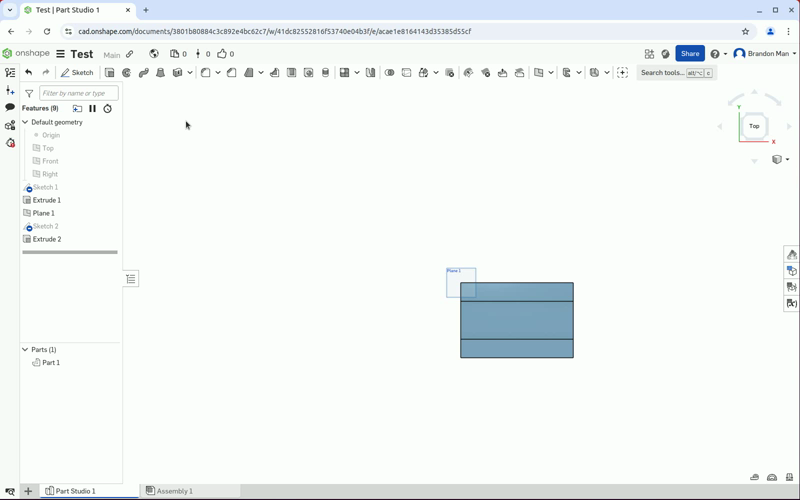
mouse_move(73, 189)
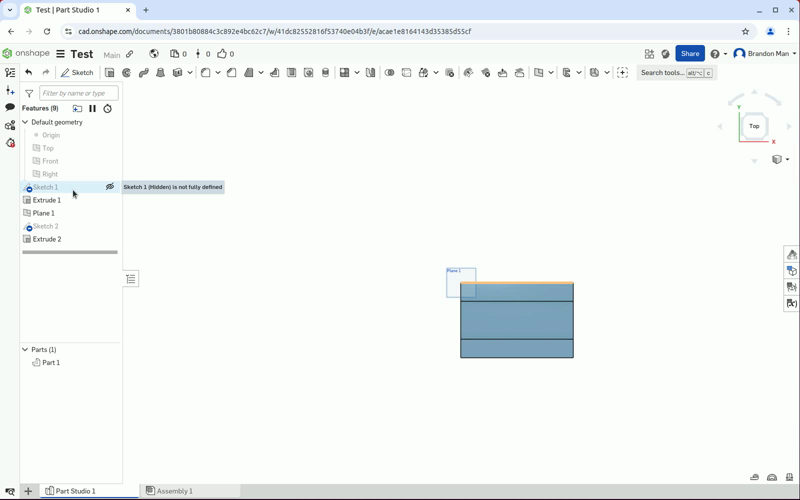
click(73, 189)
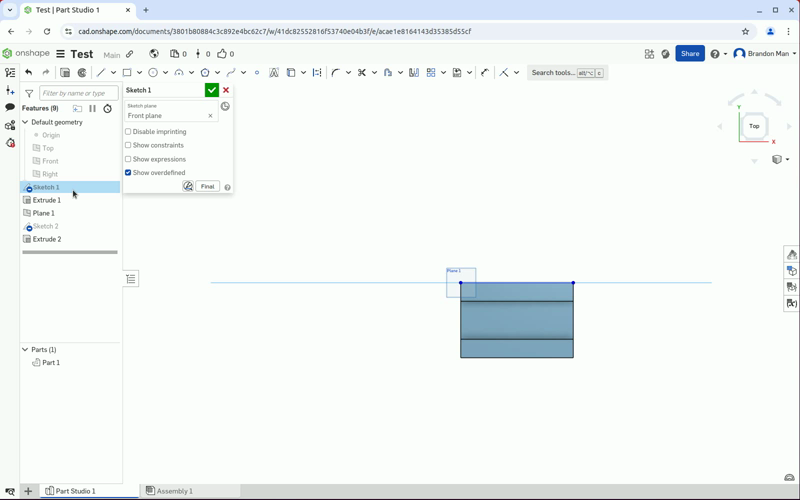
mouse_move(229, 92)
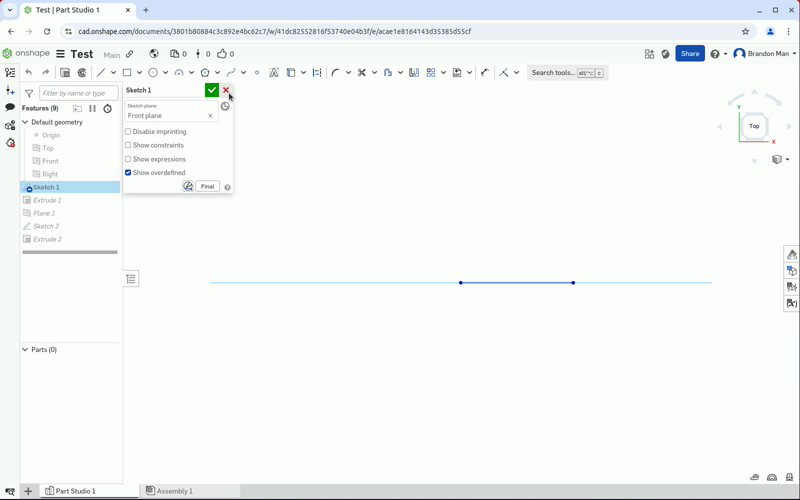
click(229, 92)
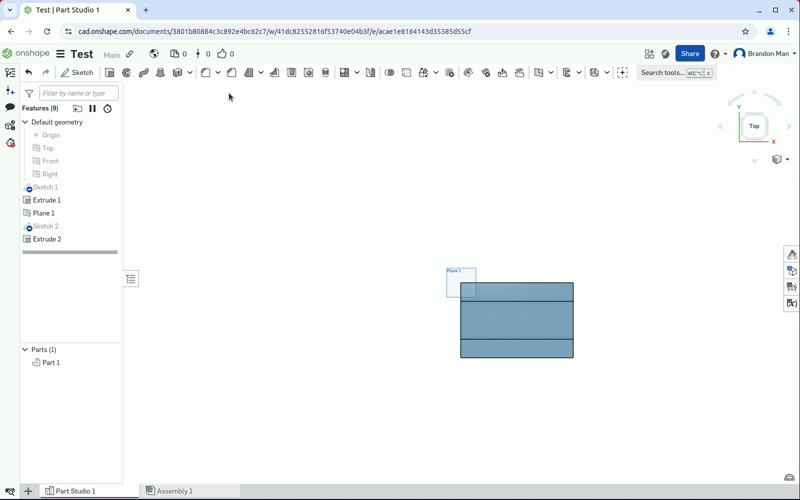
mouse_move(73, 352)
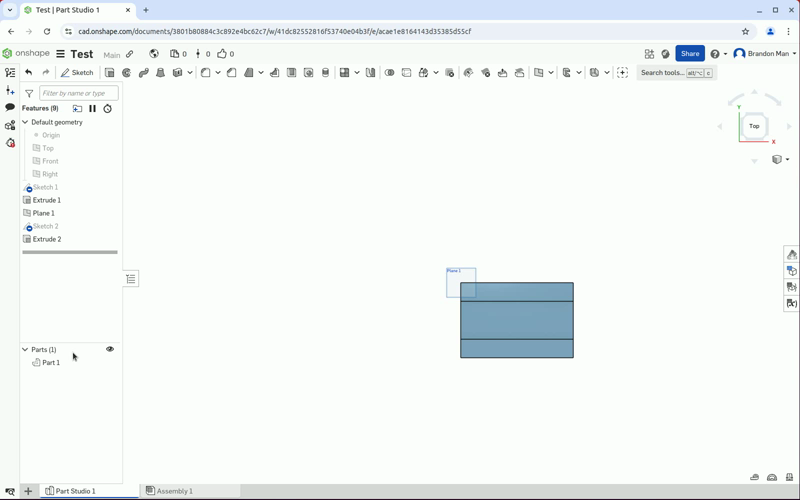
key(y)
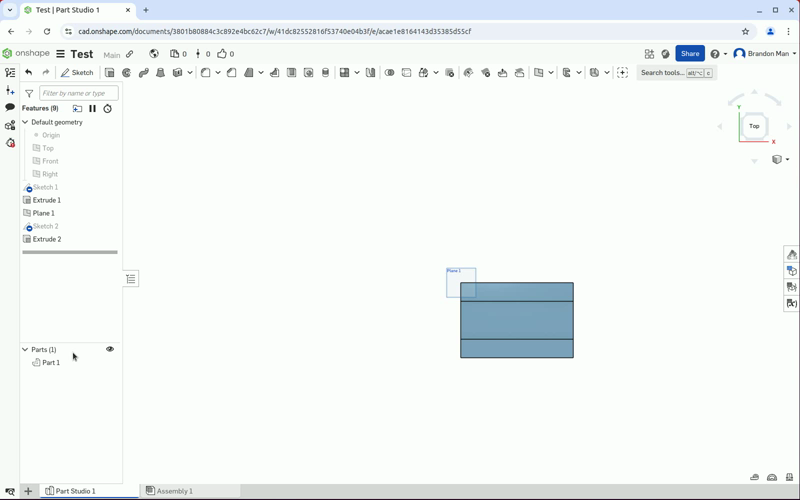
key(shift+p)
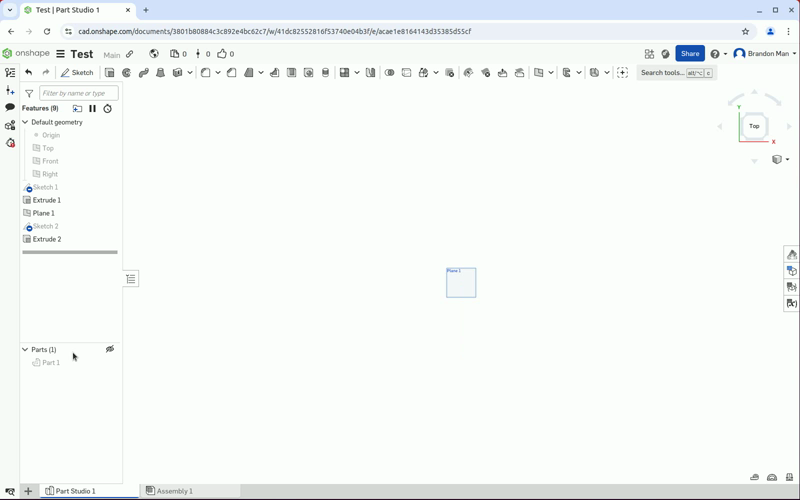
key(space)
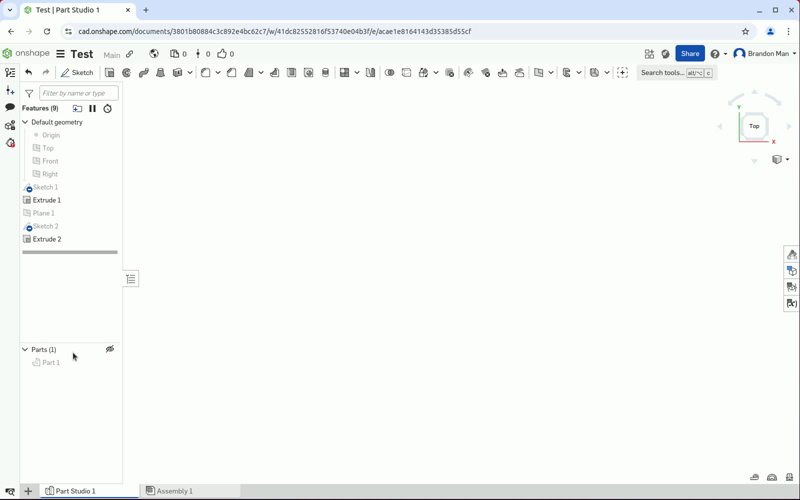
key_down(shift)
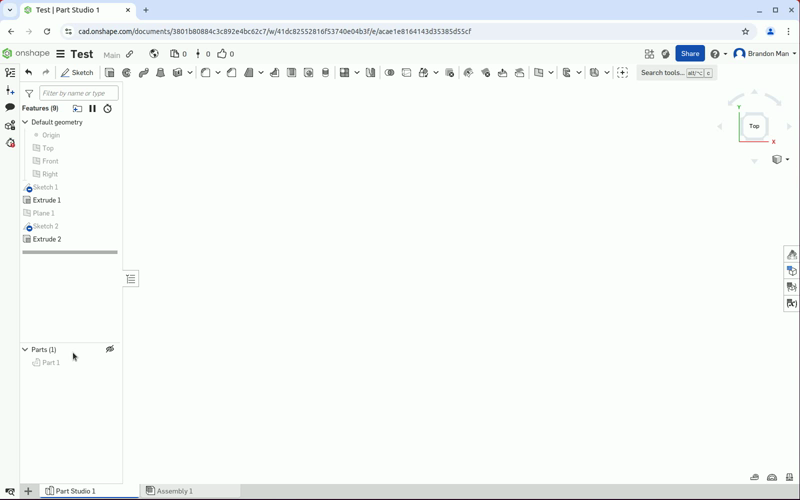
key(up)
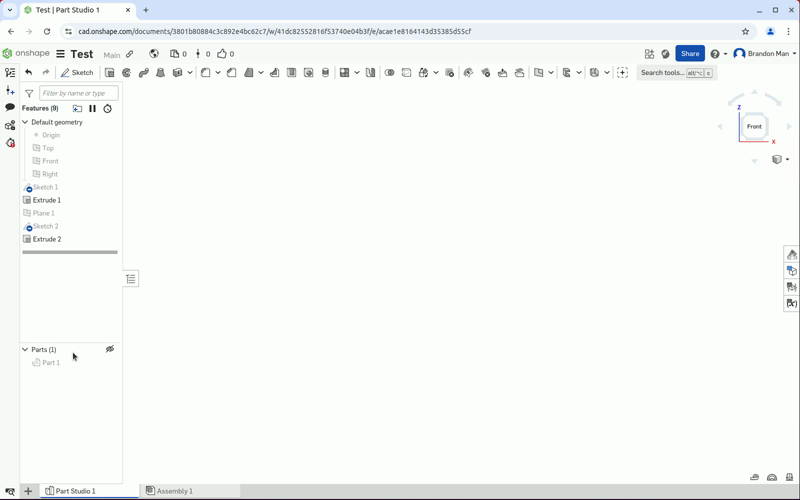
key_up(shift)
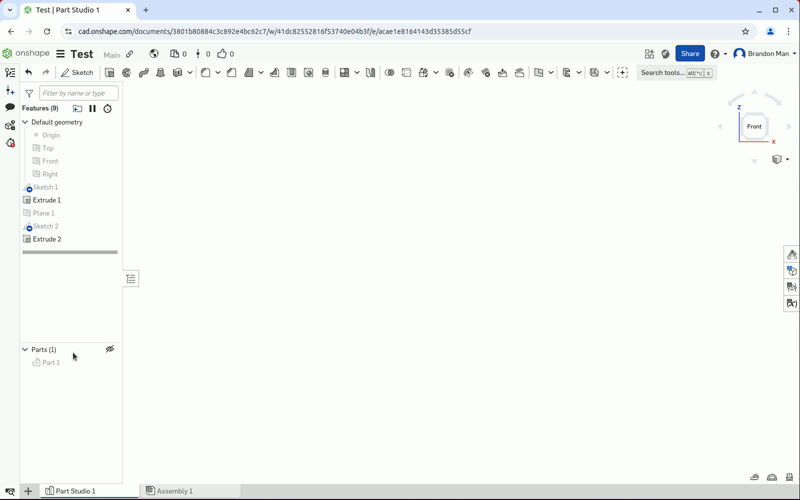
mouse_move(73, 352)
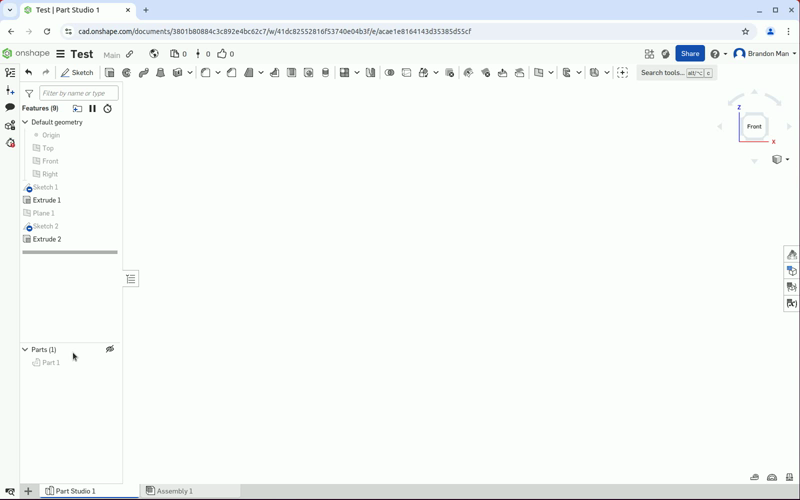
key(shift+y)
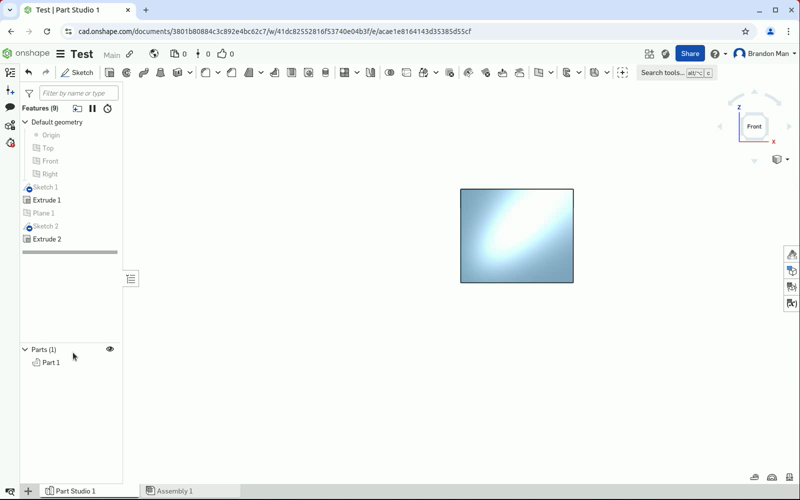
mouse_move(541, 75)
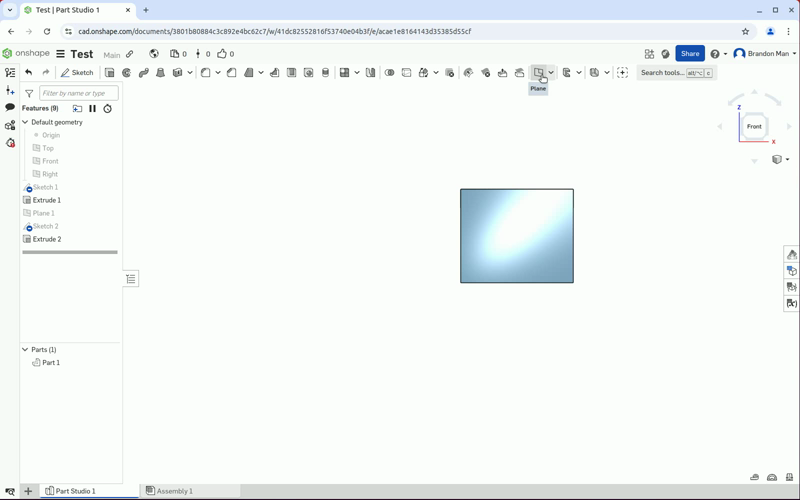
click(541, 75)
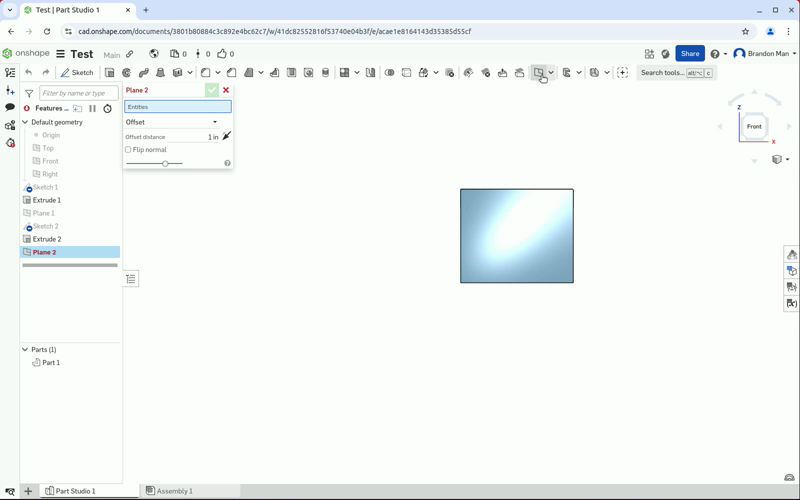
mouse_move(73, 163)
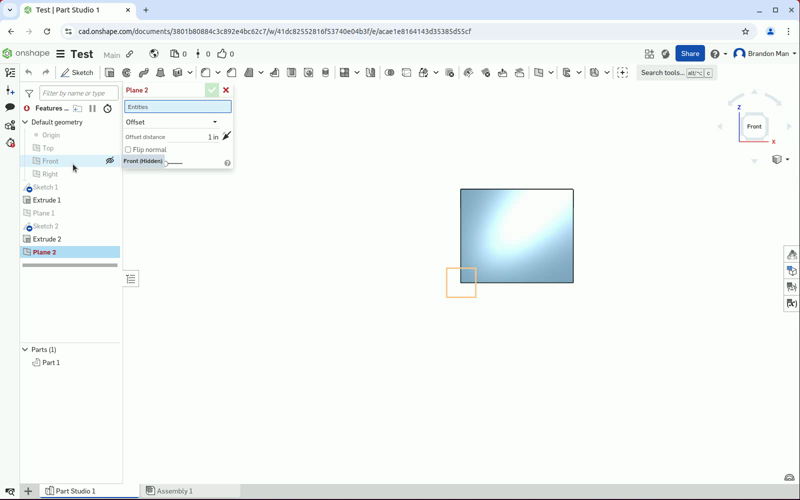
click(73, 163)
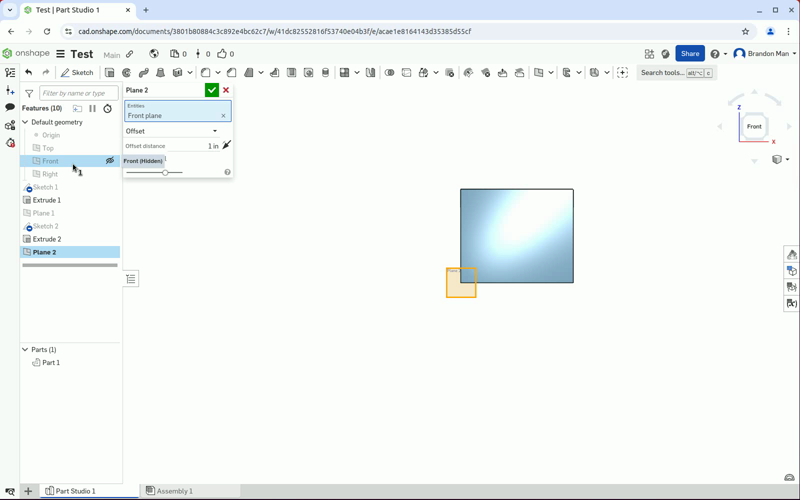
key(tab, 2)
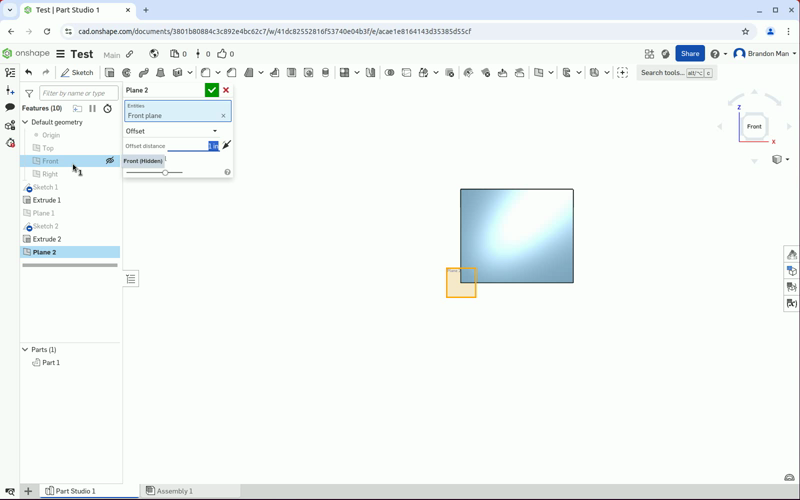
text(15.405)
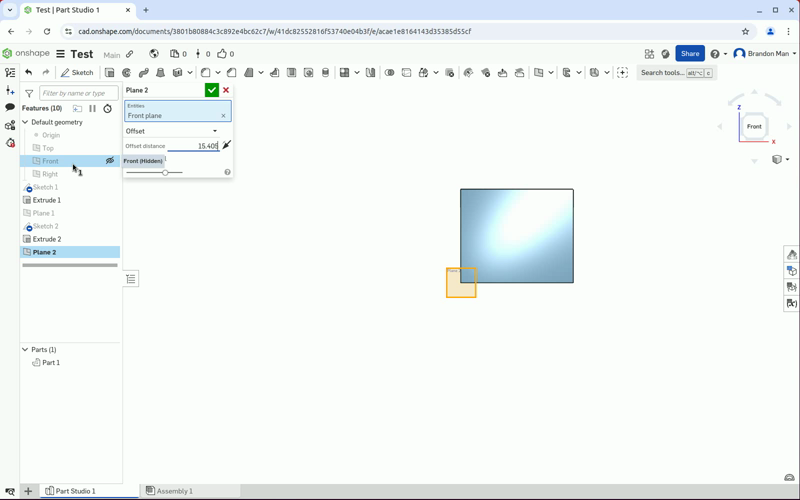
key(enter, 2)
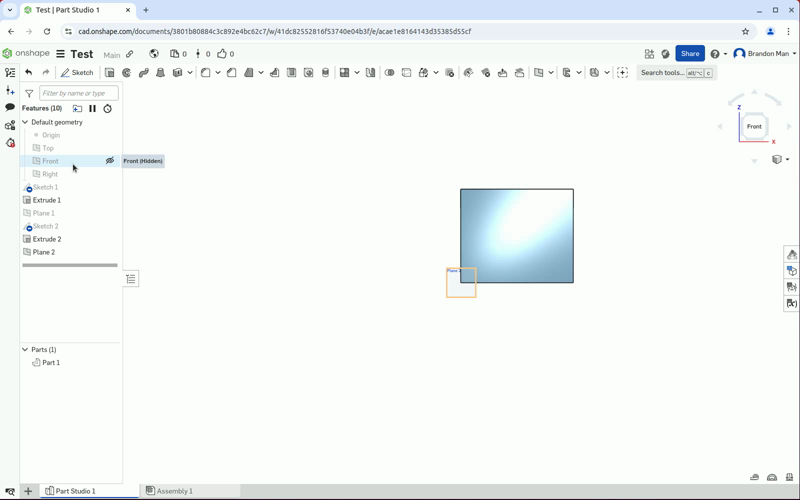
key(shift+s)
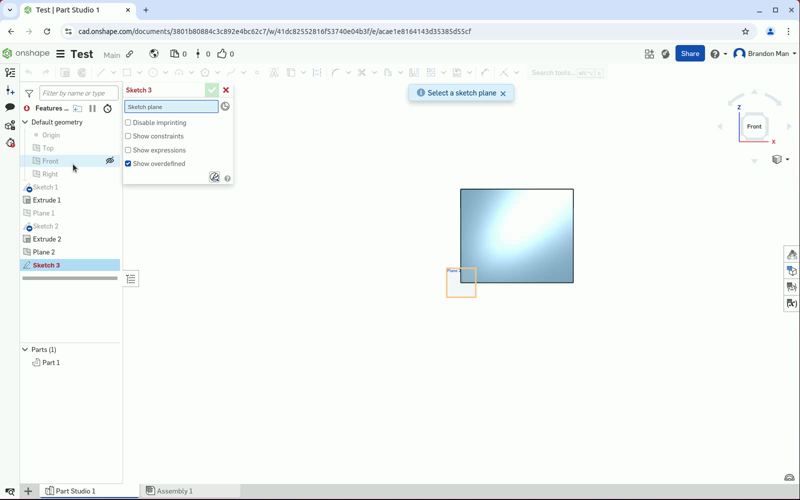
mouse_move(73, 254)
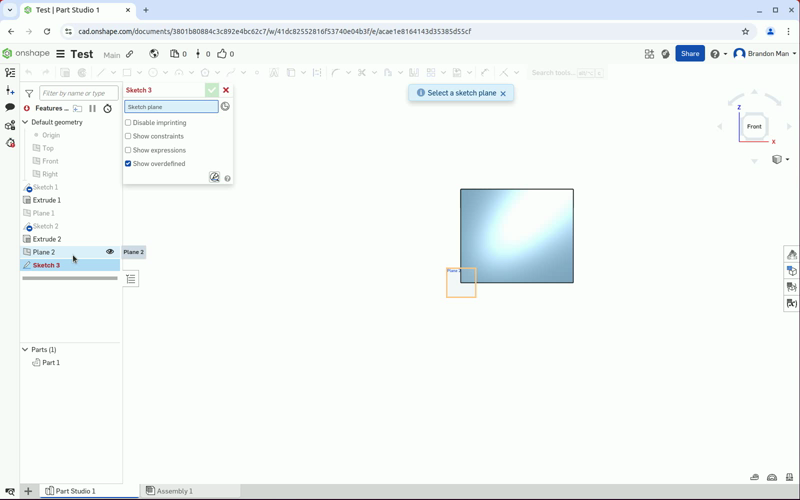
click(73, 254)
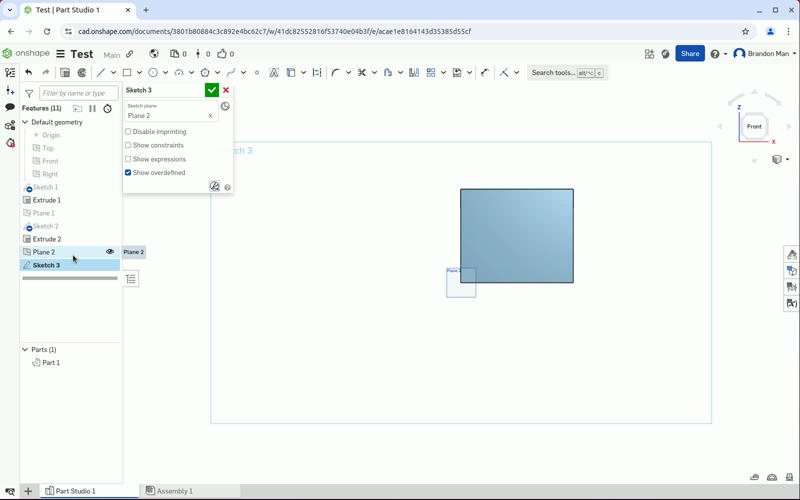
mouse_move(73, 352)
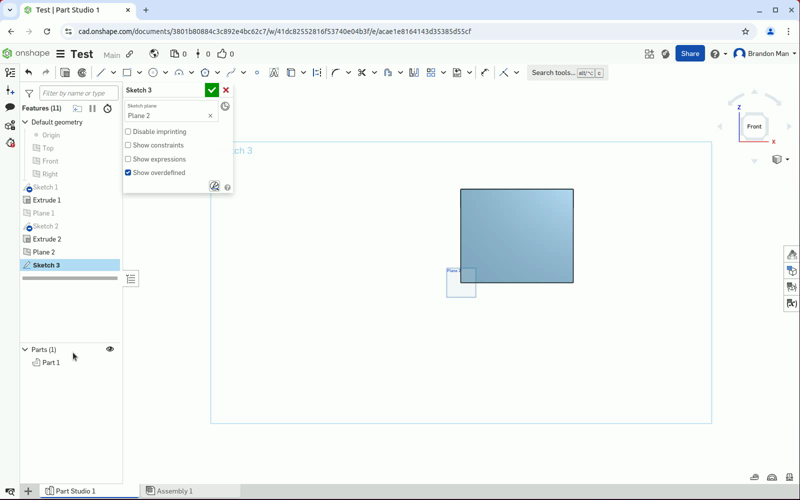
key(y)
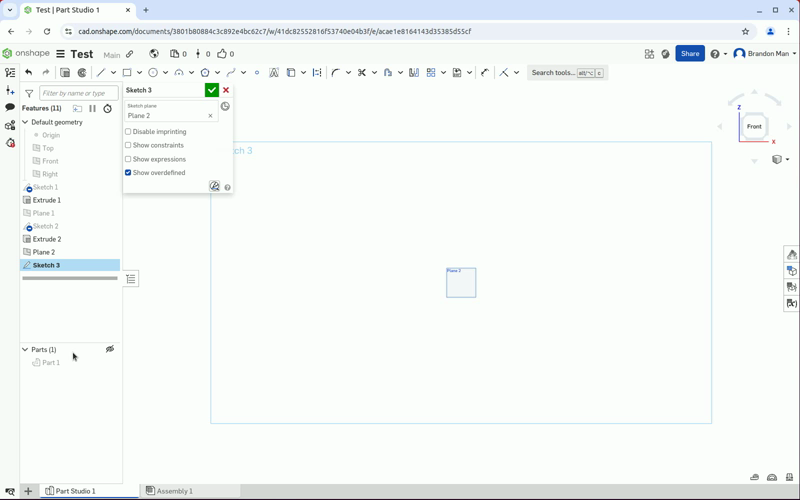
key(l)
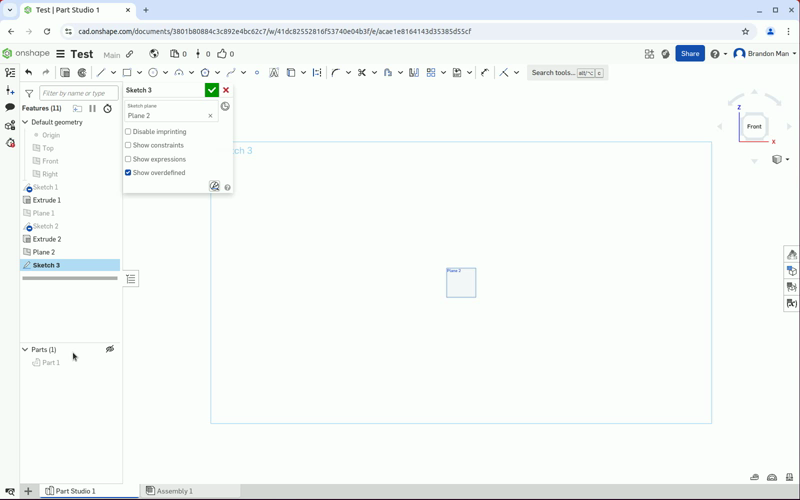
key_down(shift)
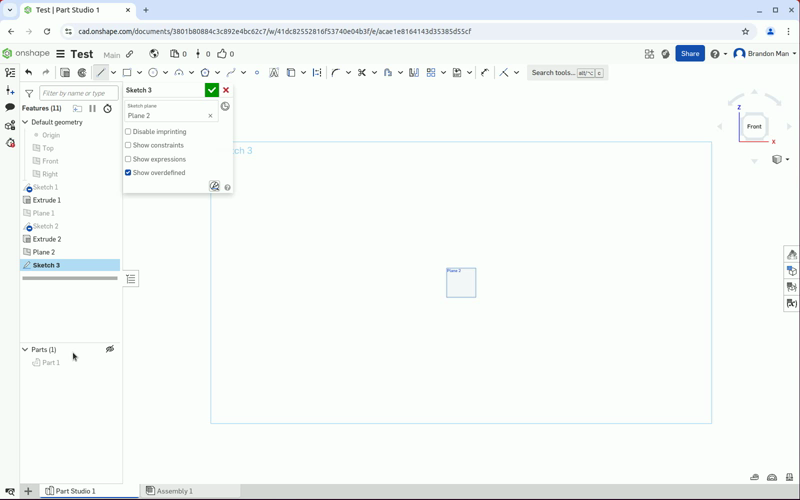
mouse_move(498, 282)
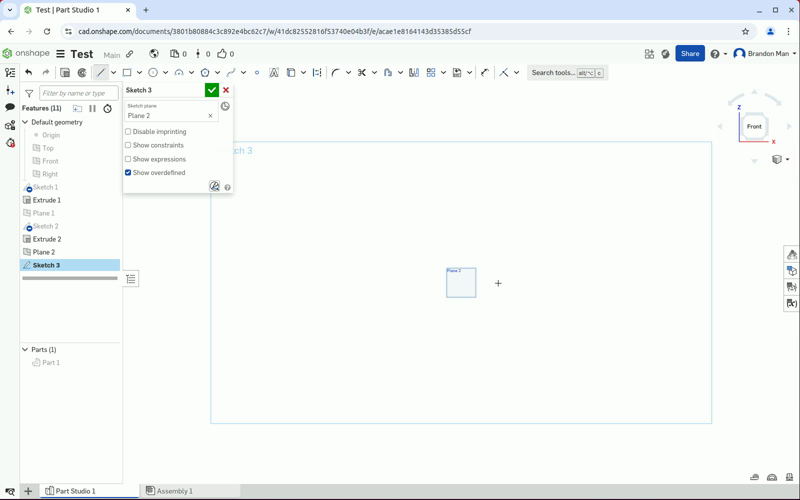
click(498, 282)
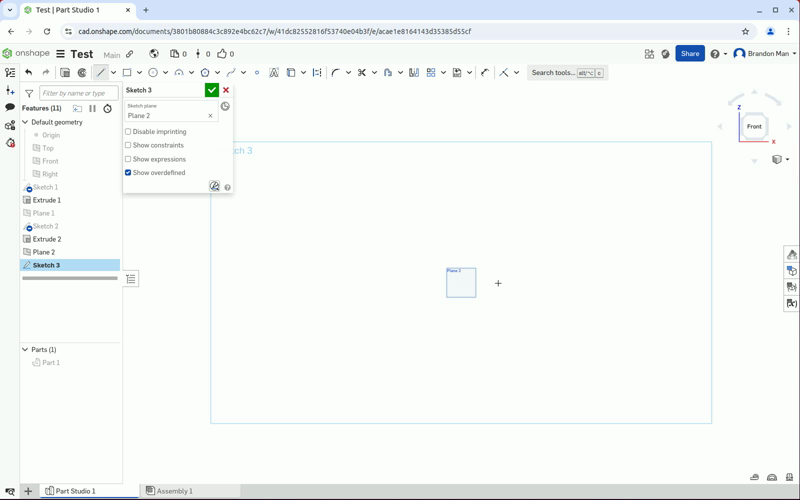
key_up(shift)
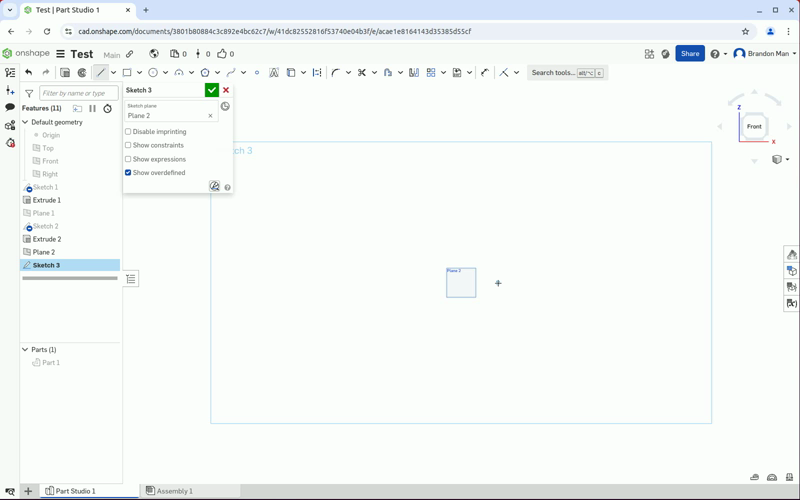
key_down(shift)
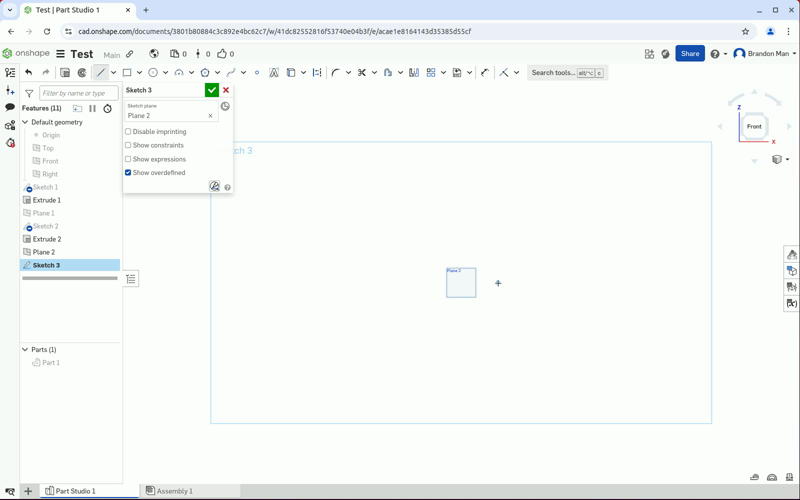
mouse_move(528, 282)
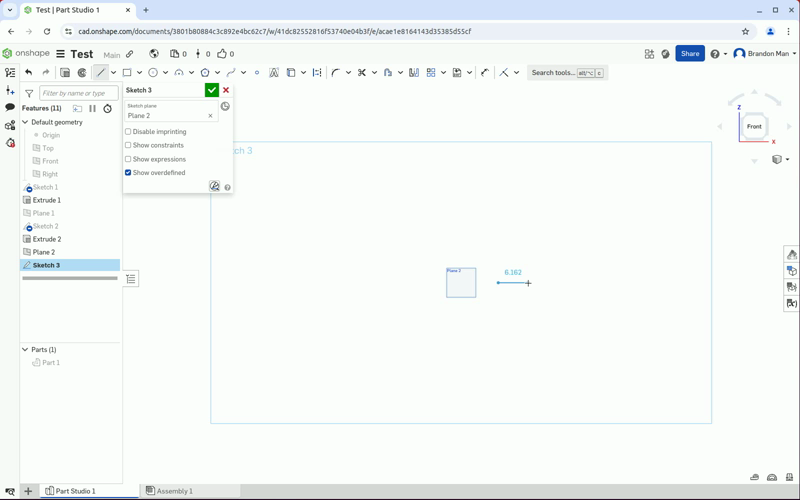
mouse_move(536, 282)
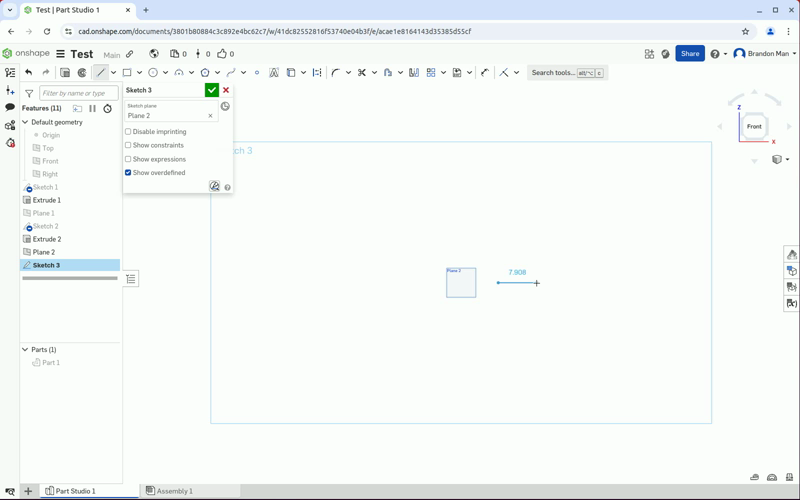
click(536, 282)
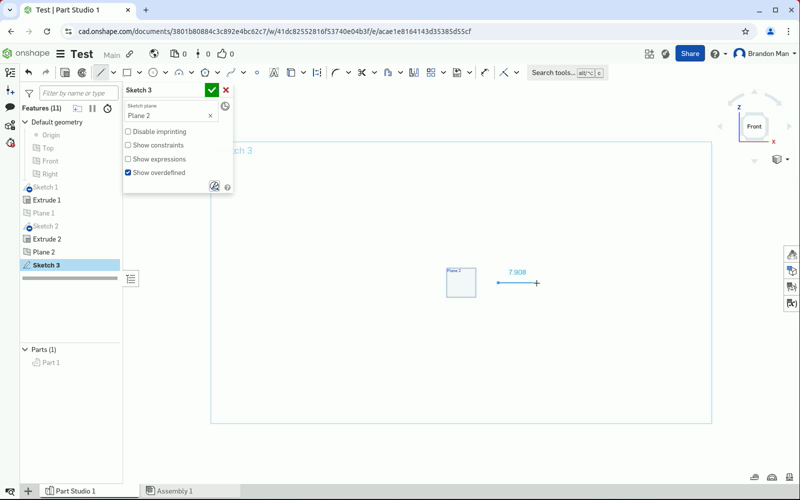
key_up(shift)
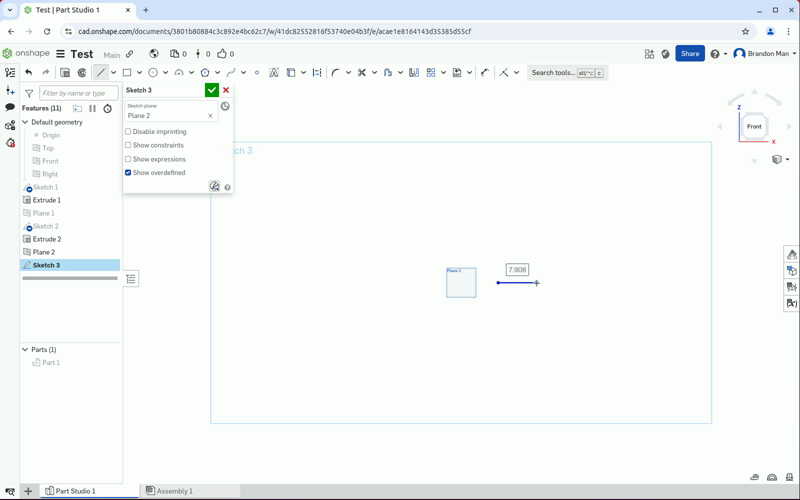
key_down(shift)
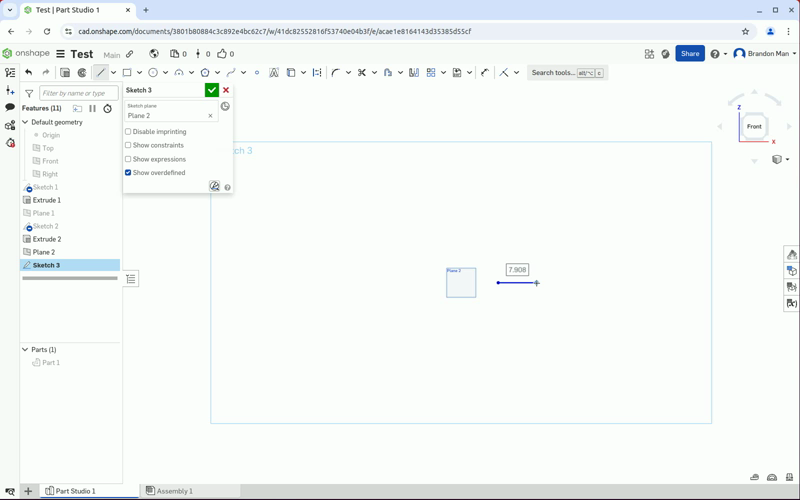
mouse_move(566, 282)
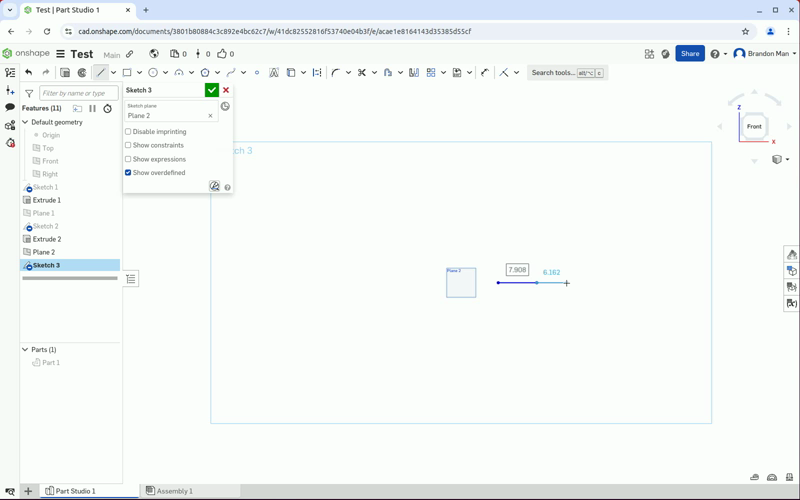
mouse_move(536, 263)
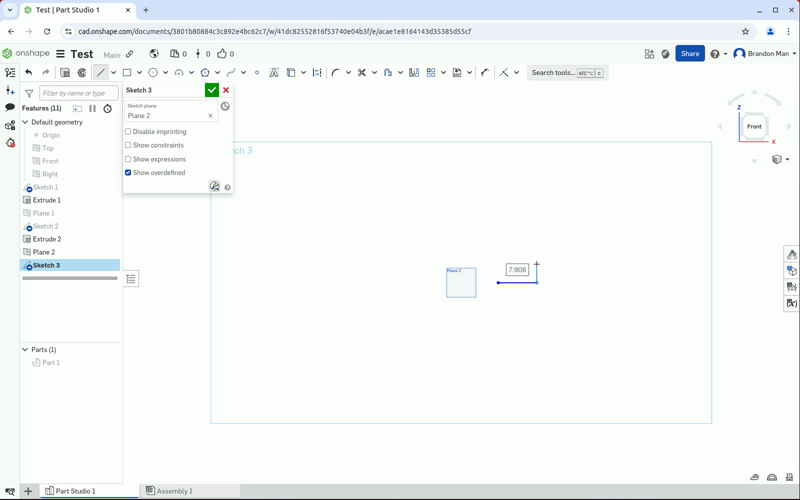
click(536, 263)
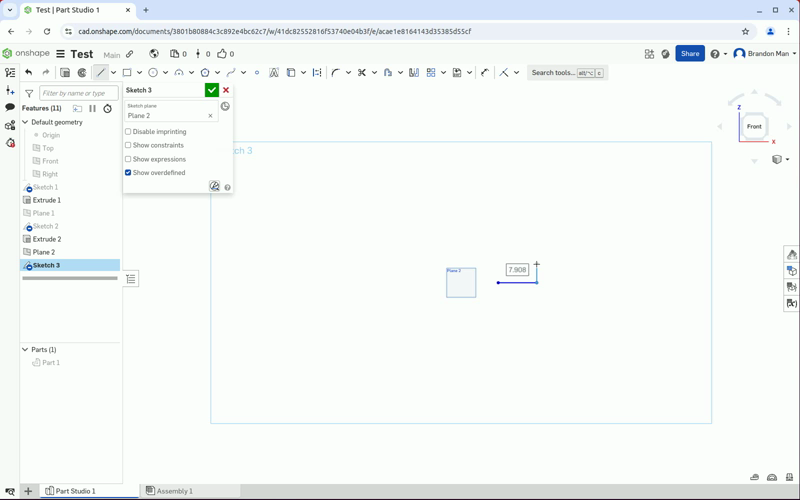
key_up(shift)
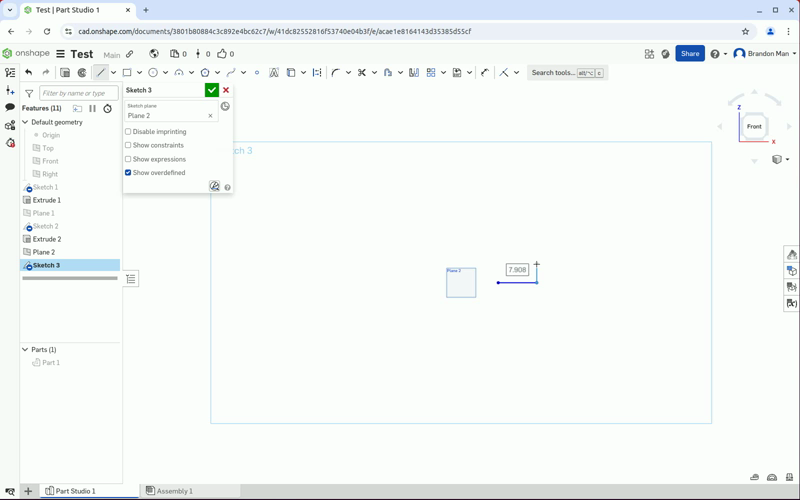
key_down(shift)
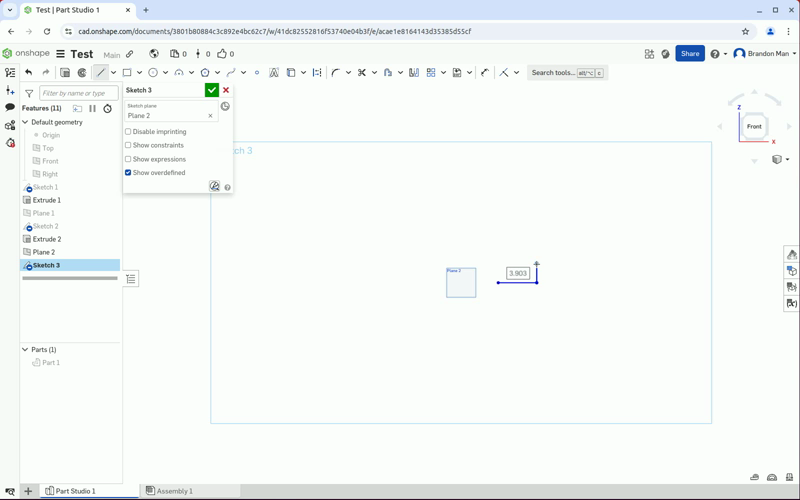
mouse_move(566, 263)
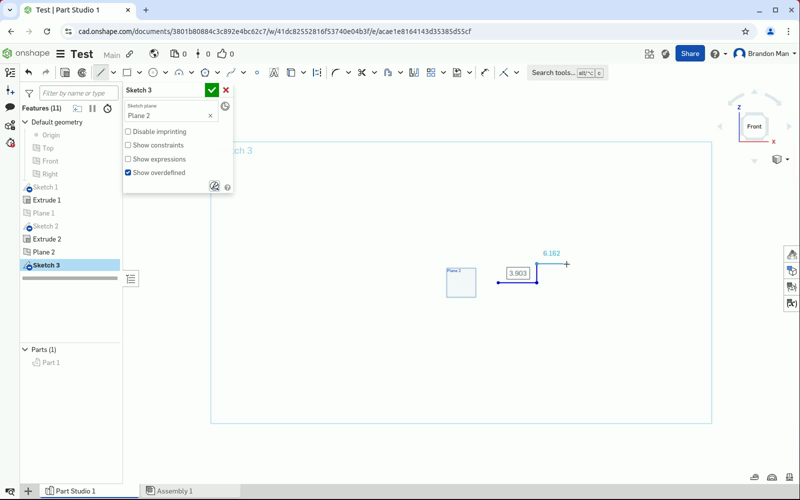
mouse_move(498, 263)
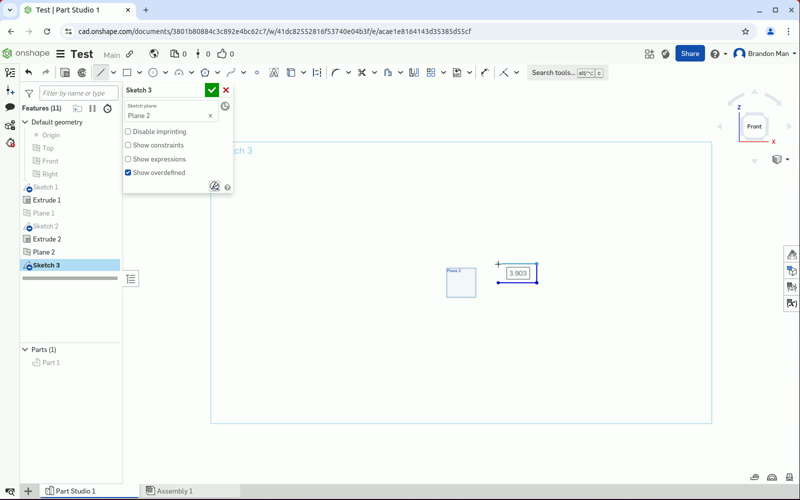
click(498, 263)
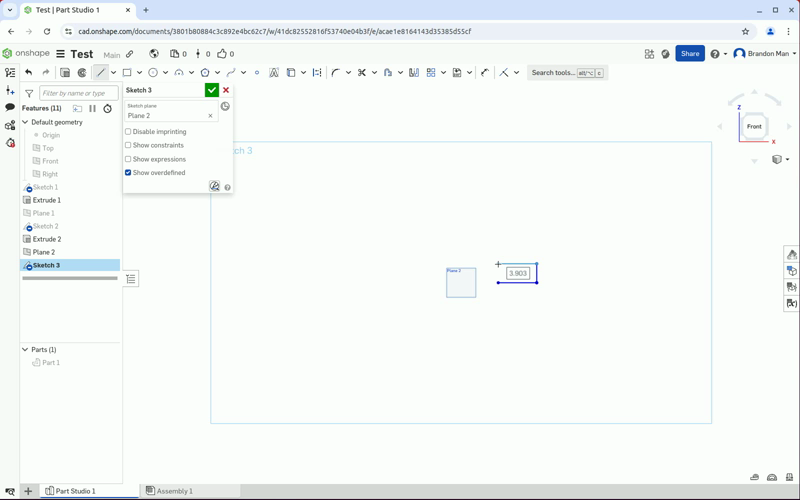
key_up(shift)
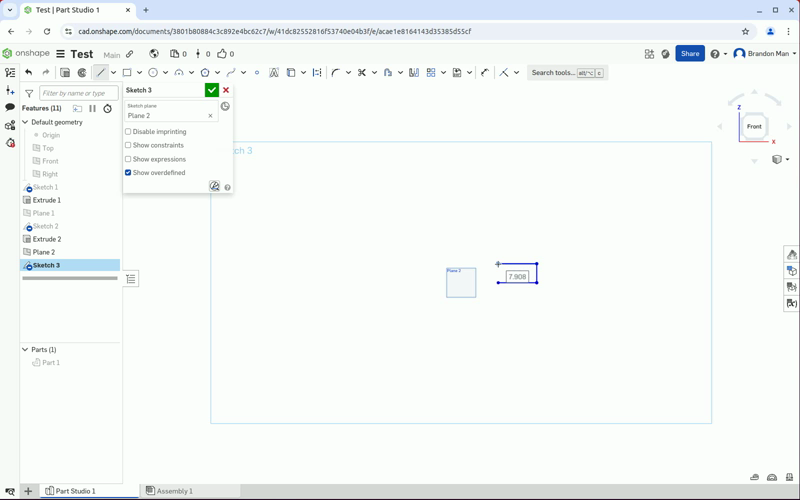
mouse_move(528, 263)
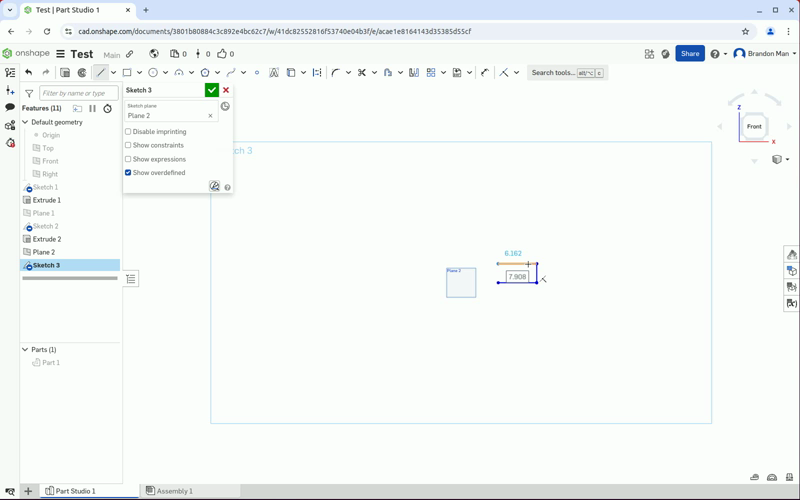
key_down(shift)
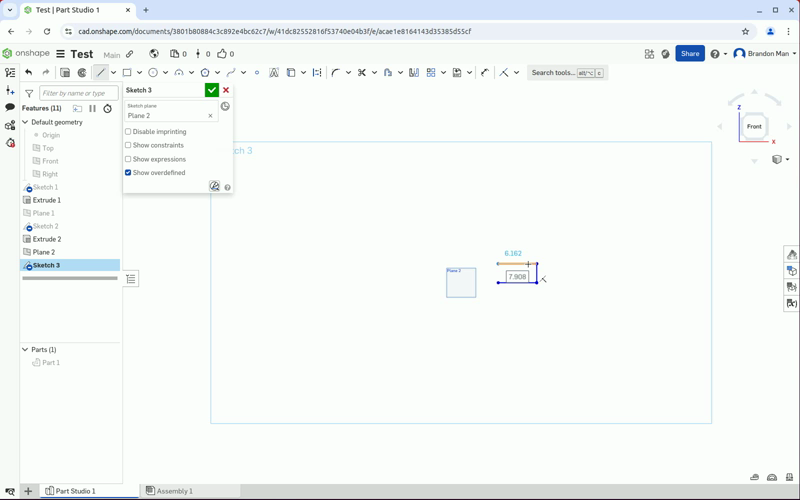
mouse_move(498, 282)
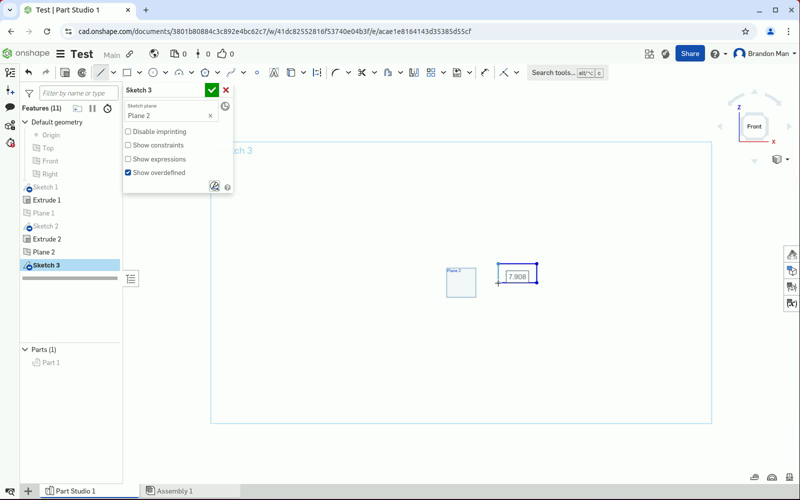
key_up(shift)
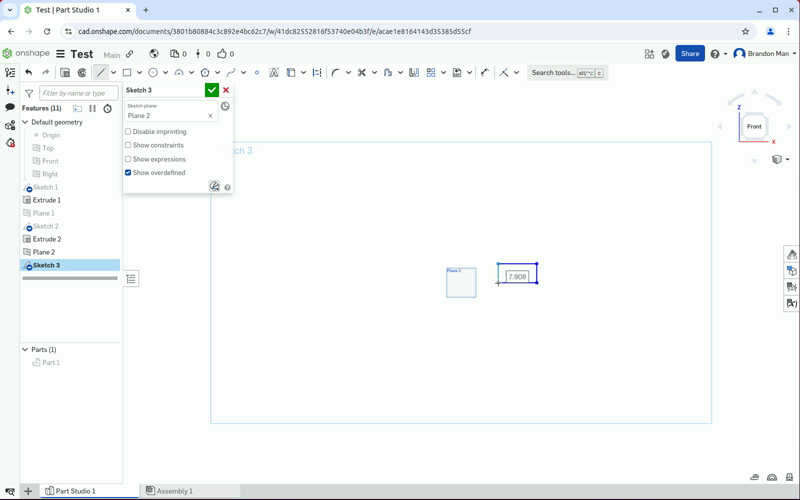
click(498, 282)
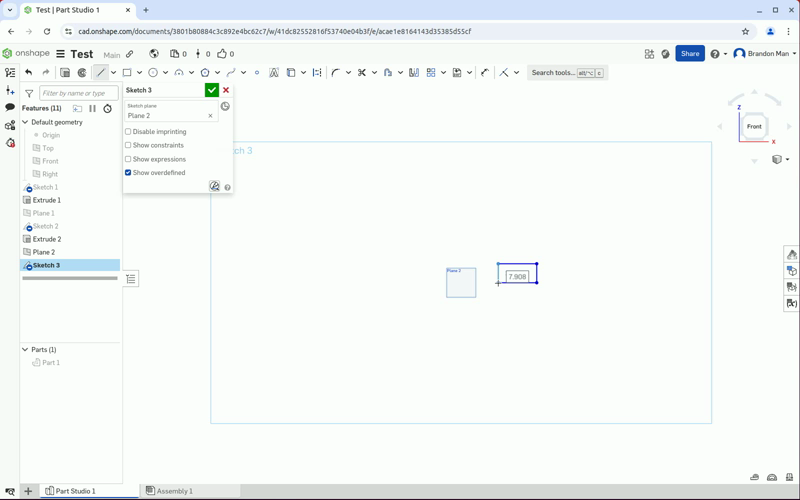
key(esc)
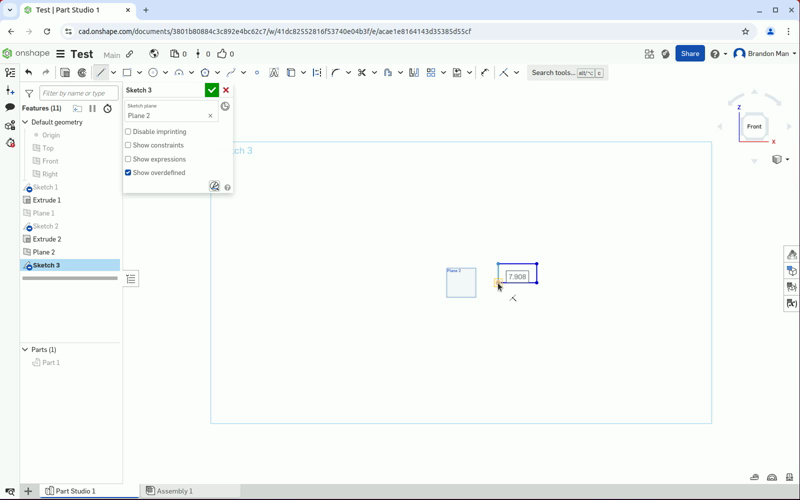
mouse_move(516, 273)
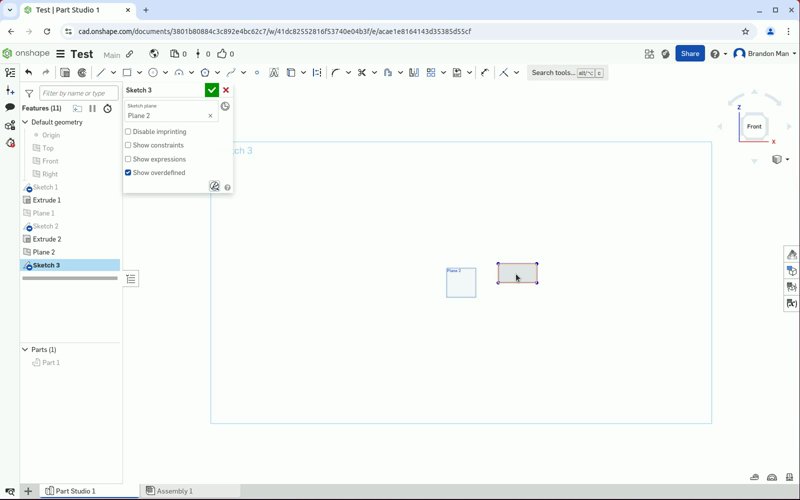
scroll(6)
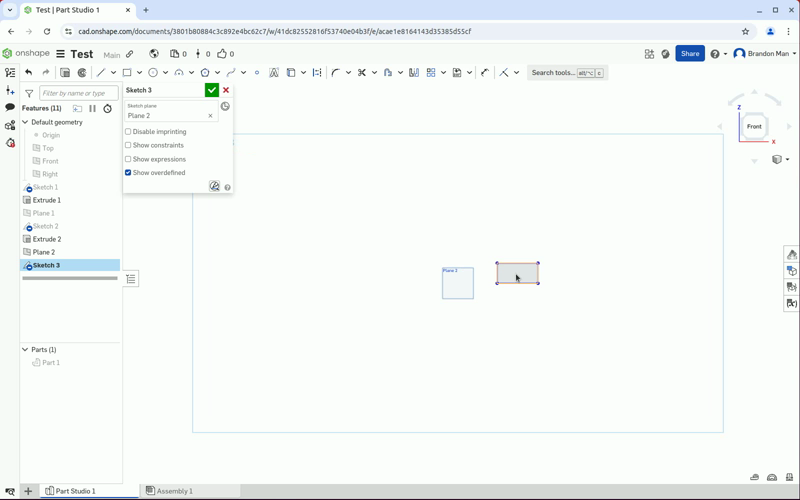
scroll(6)
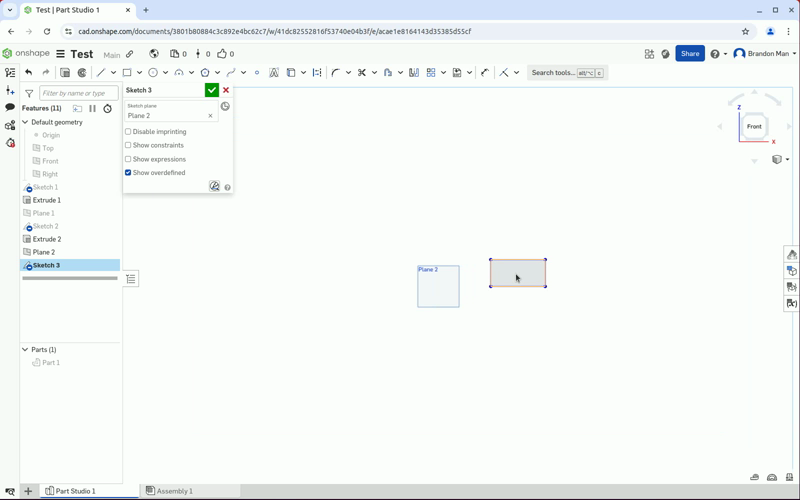
scroll(6)
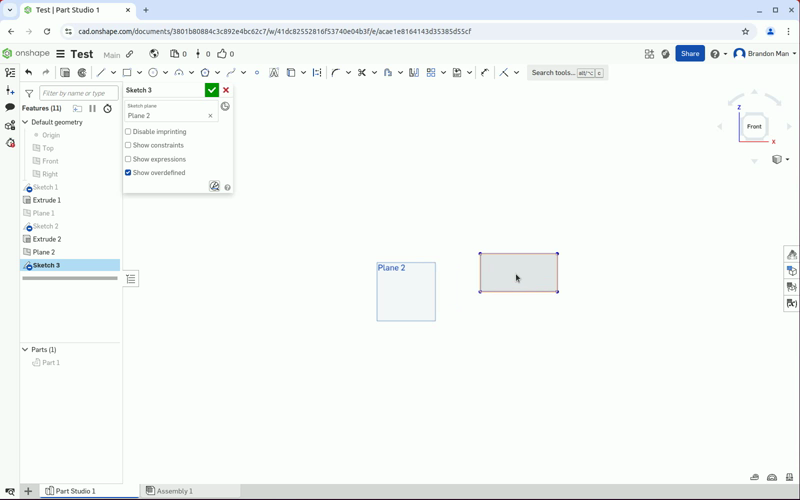
scroll(6)
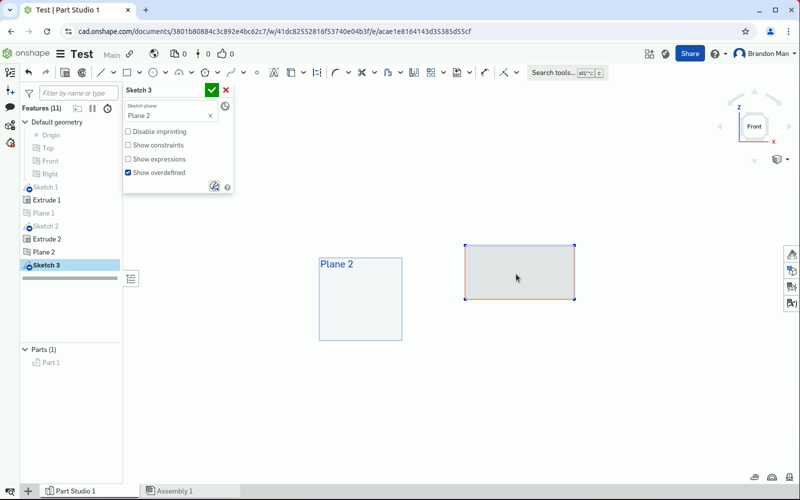
scroll(6)
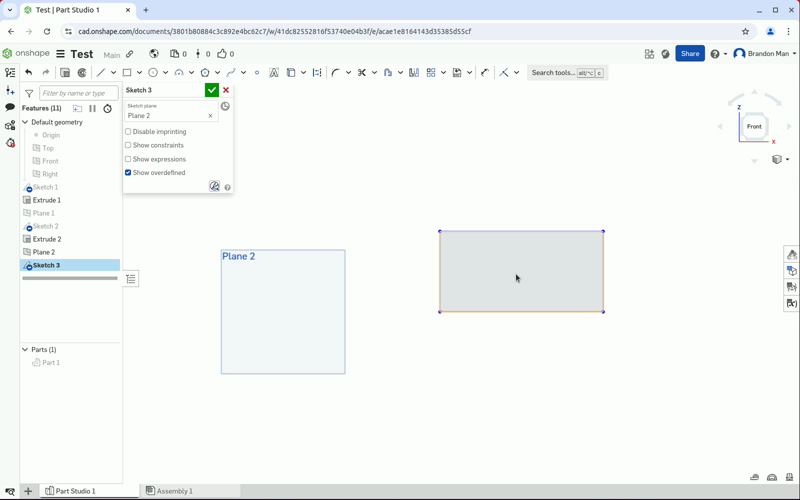
scroll(6)
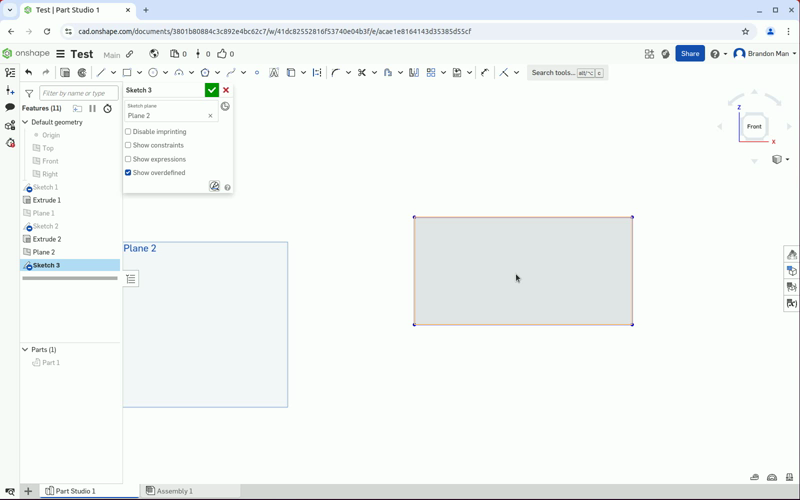
scroll(6)
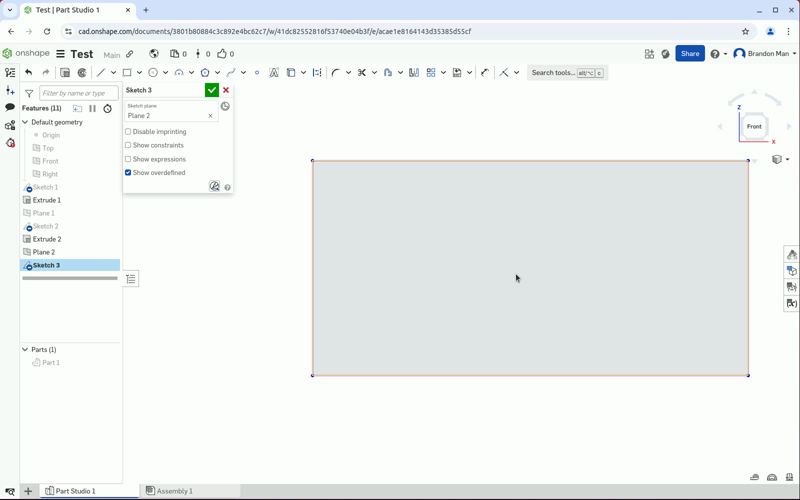
click(516, 273)
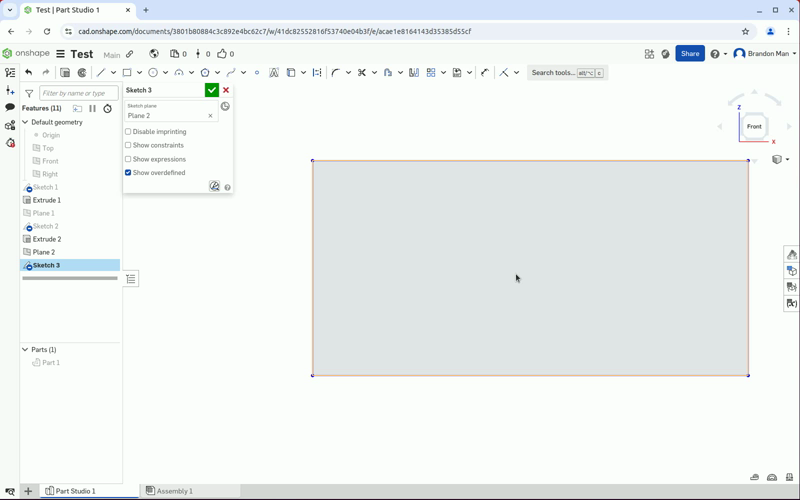
scroll(-6)
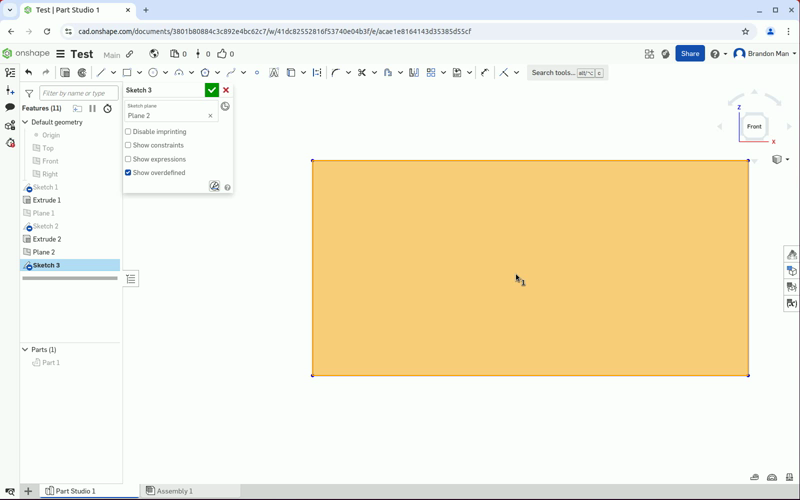
scroll(-6)
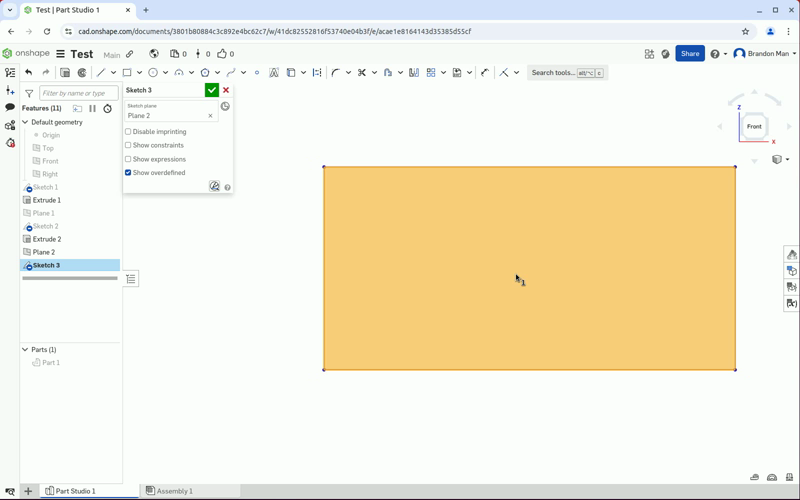
scroll(-6)
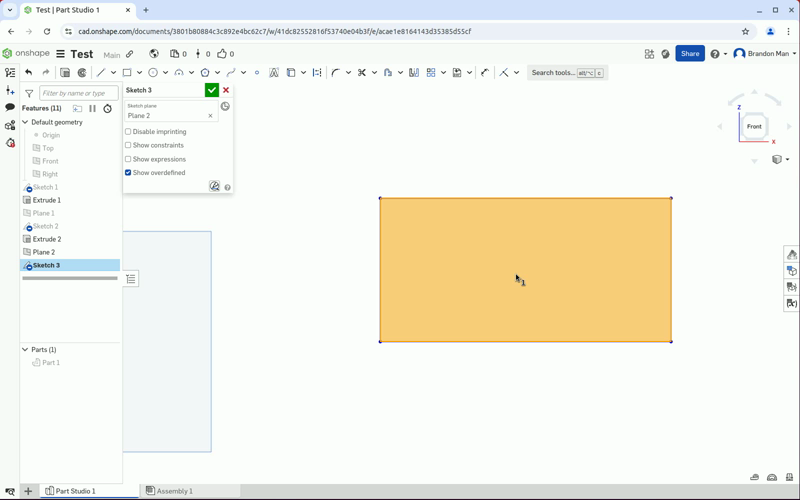
scroll(-6)
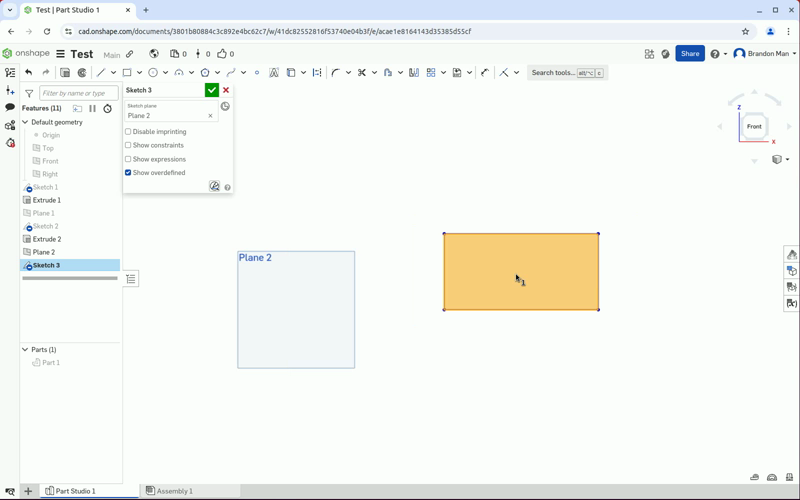
scroll(-6)
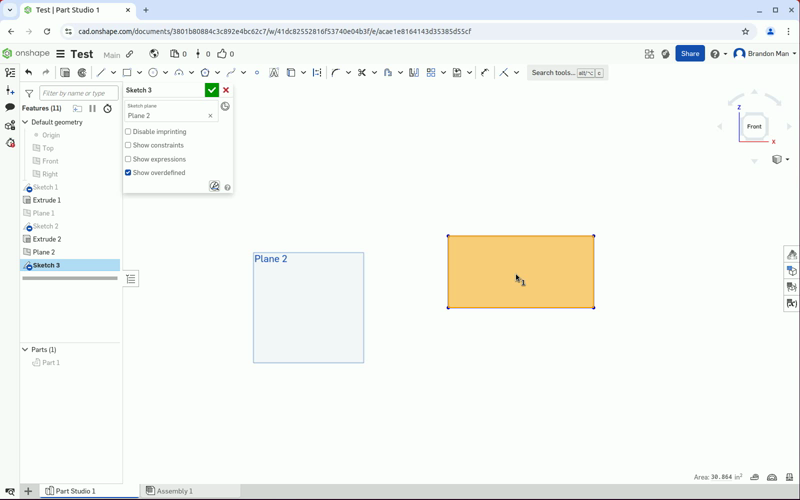
scroll(-6)
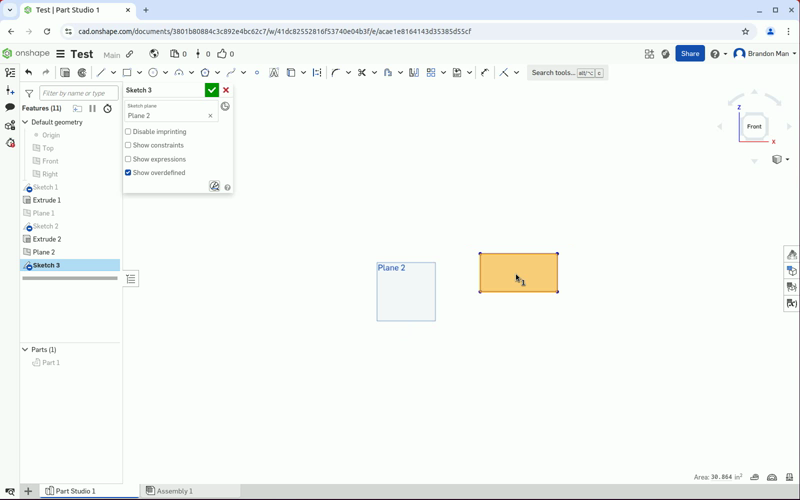
scroll(-6)
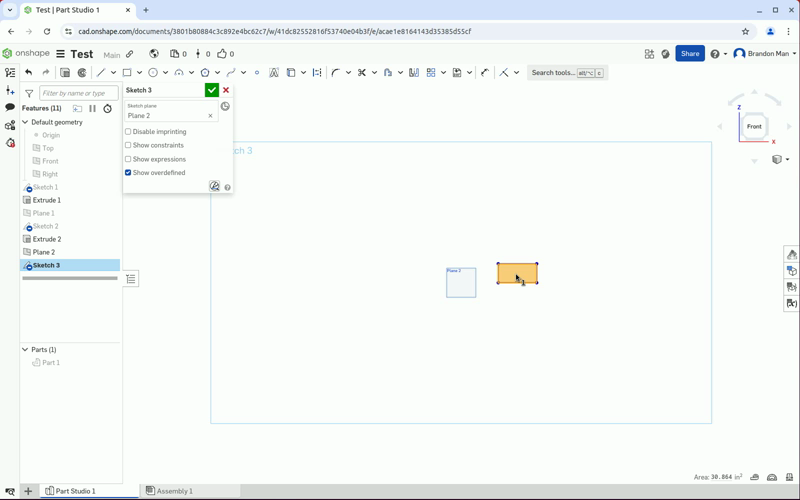
mouse_move(73, 352)
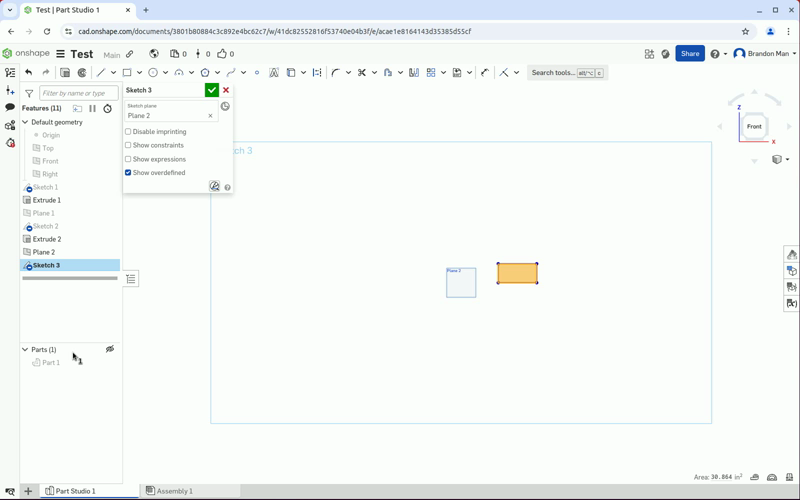
key(shift+y)
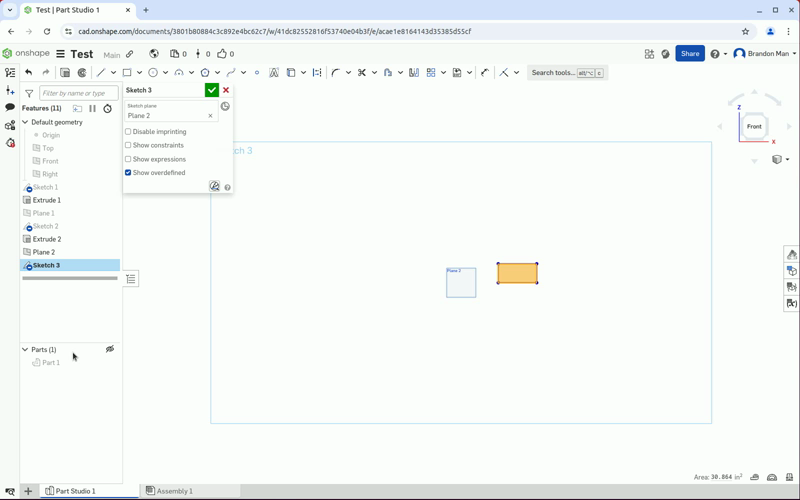
key(shift+e)
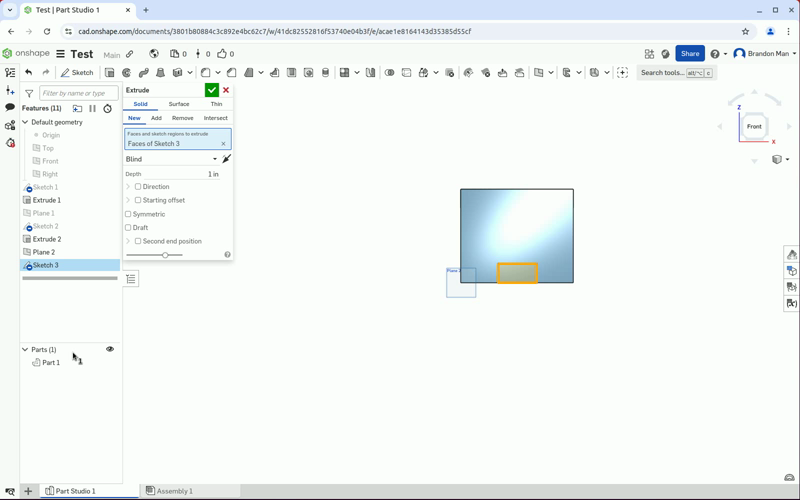
mouse_move(143, 106)
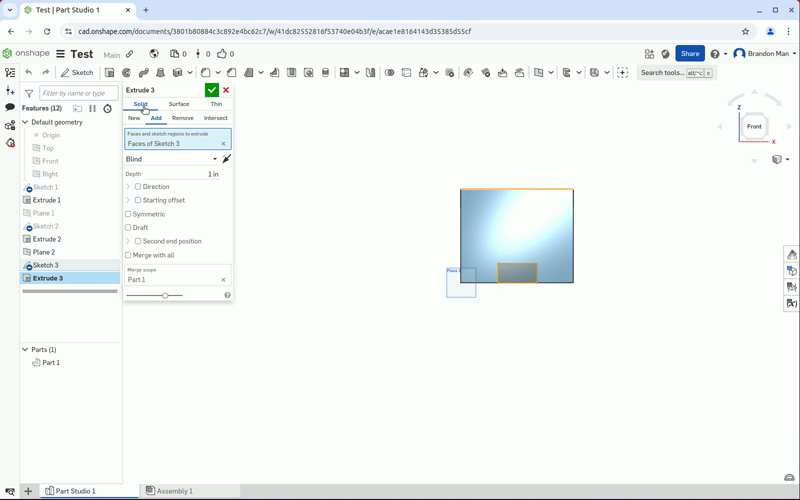
click(143, 106)
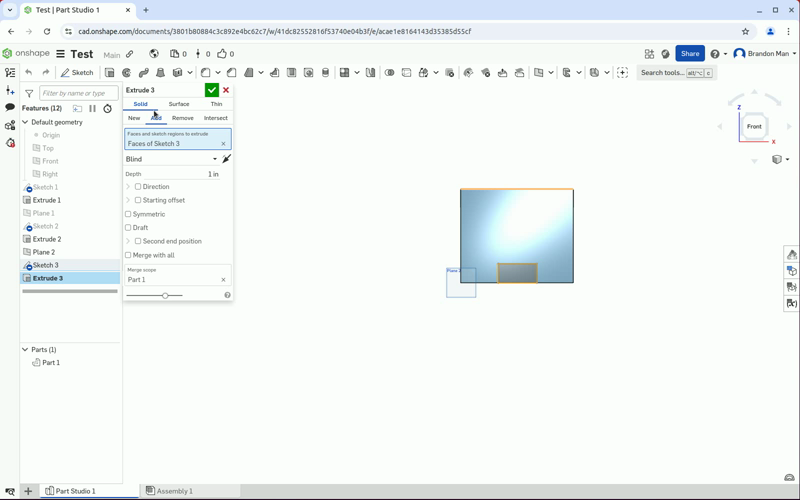
mouse_move(186, 120)
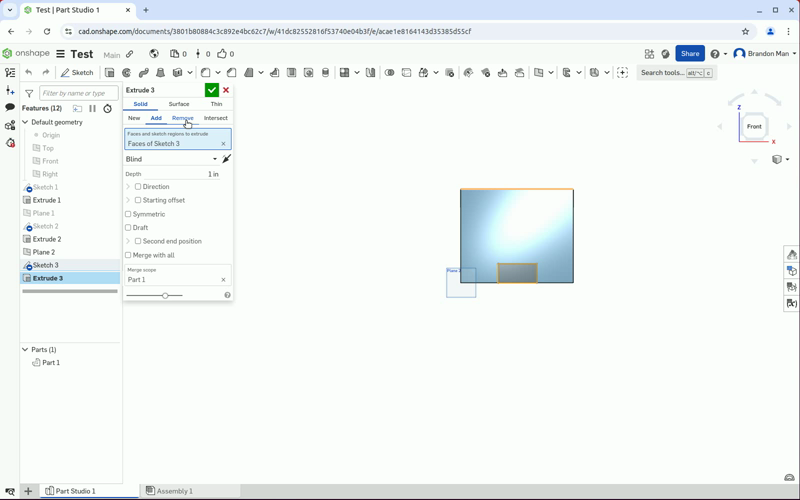
click(186, 120)
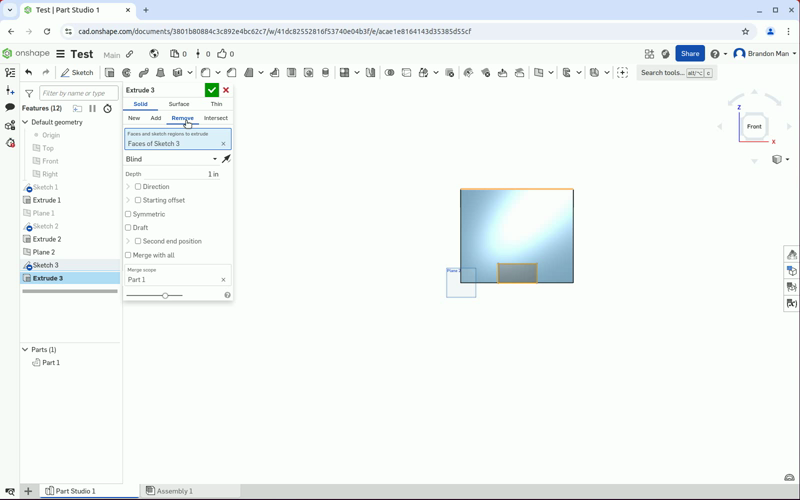
key(tab, 4)
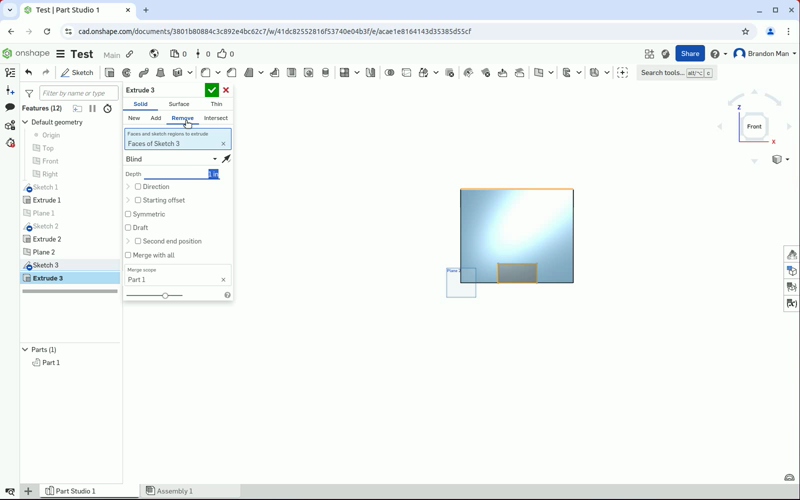
text(15.405)
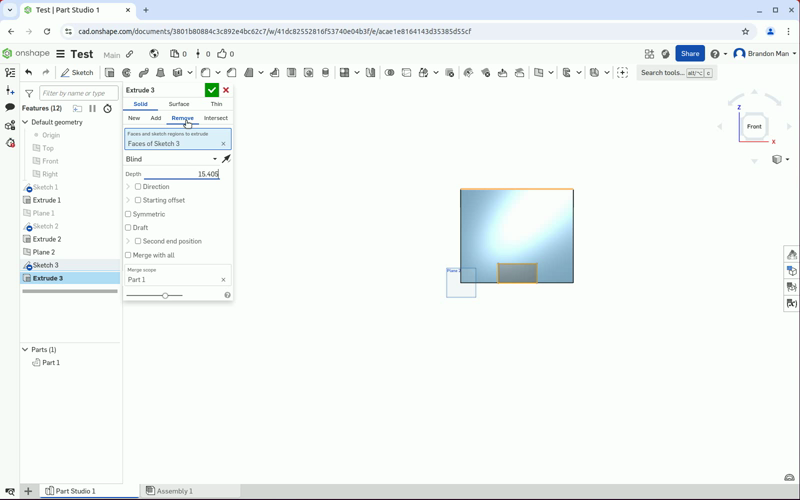
key(tab, 6)
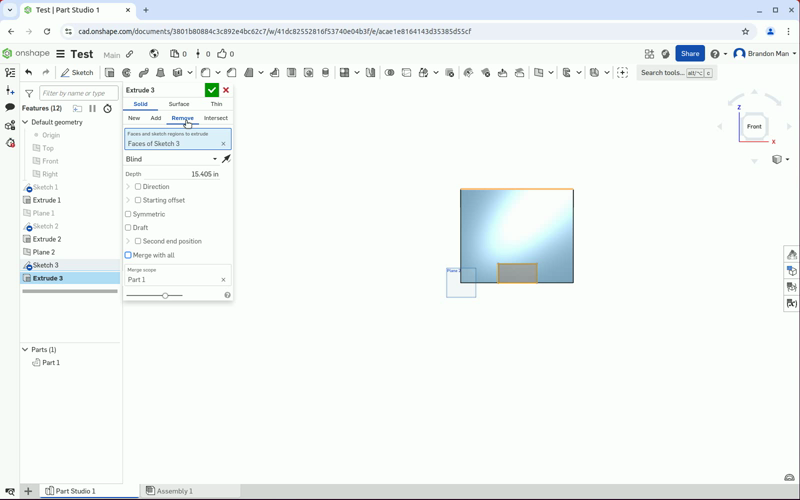
key(space)
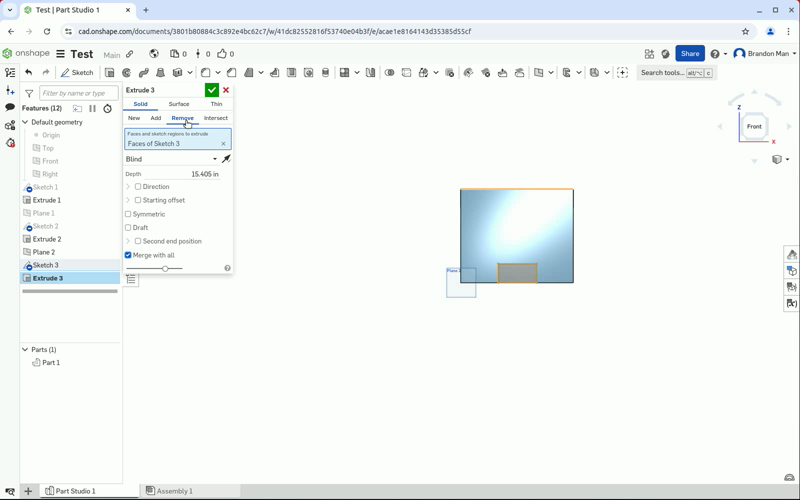
key(enter)
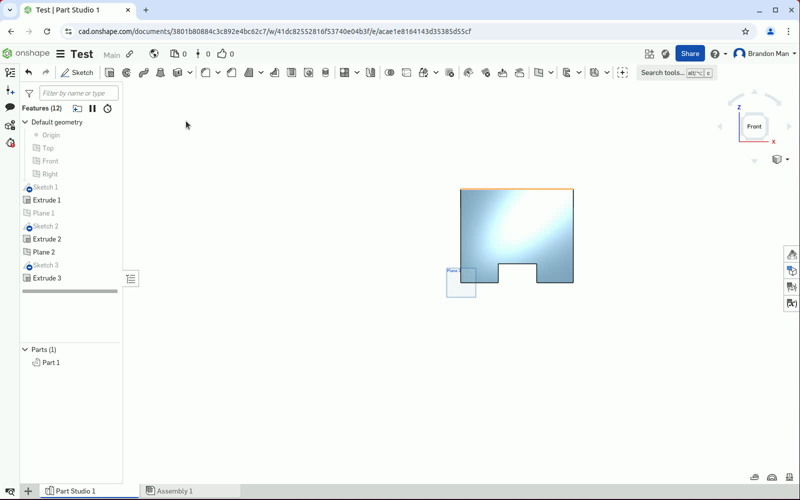
key(shift+h)
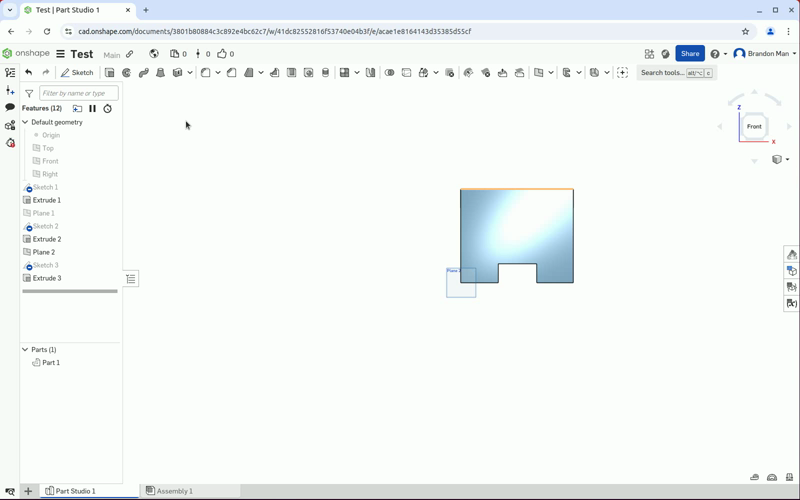
key(shift+h)
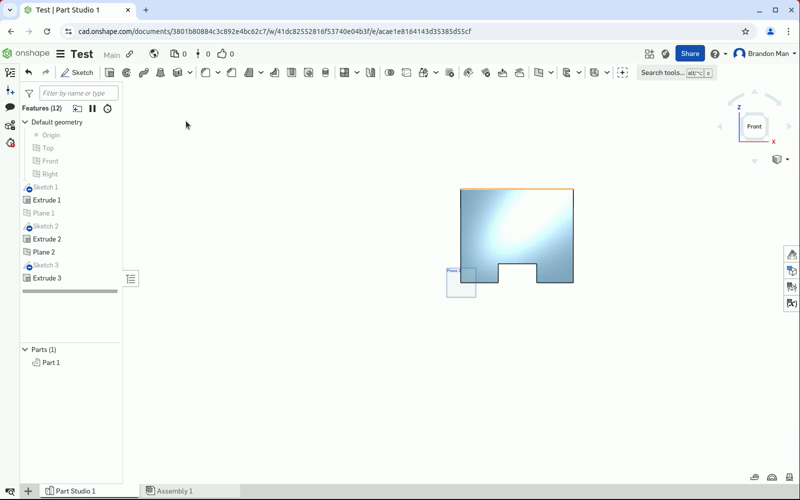
key(shift+7)
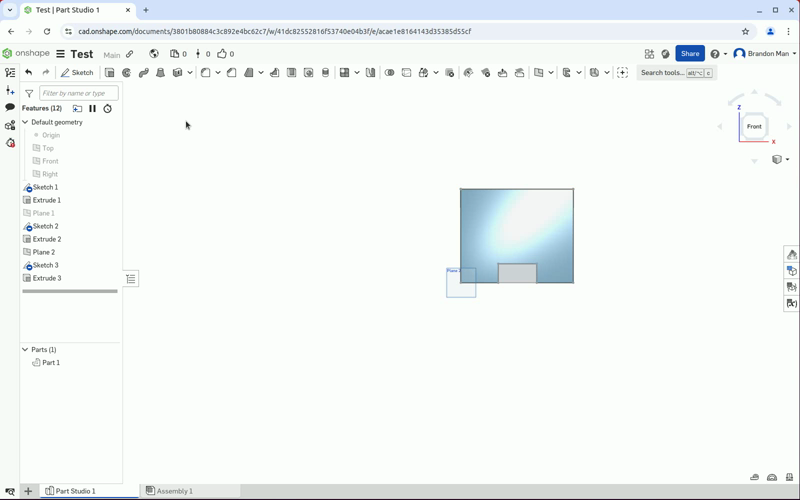
key(left, 2)
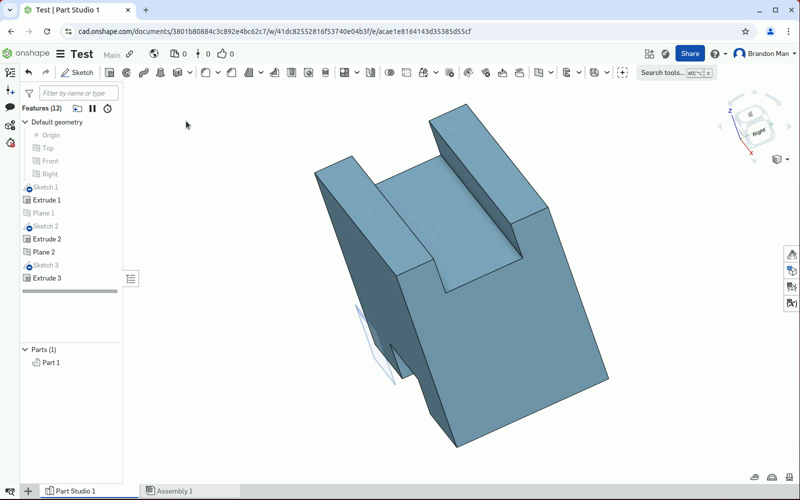
key(down, 2)
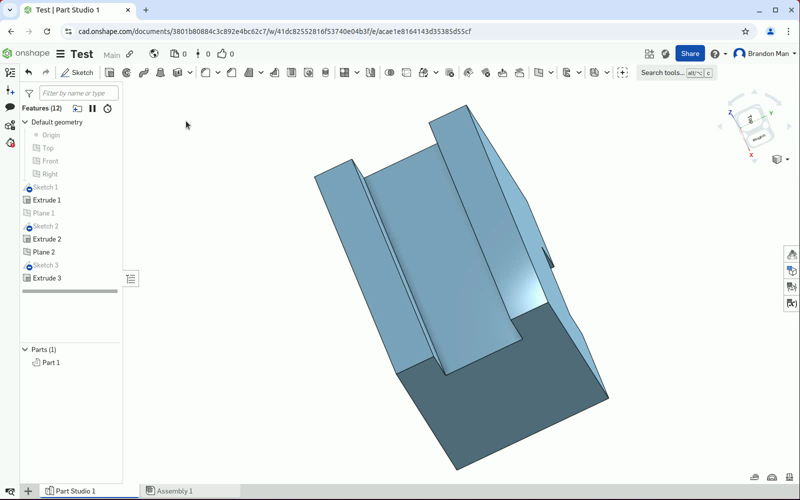
key(up, 2)
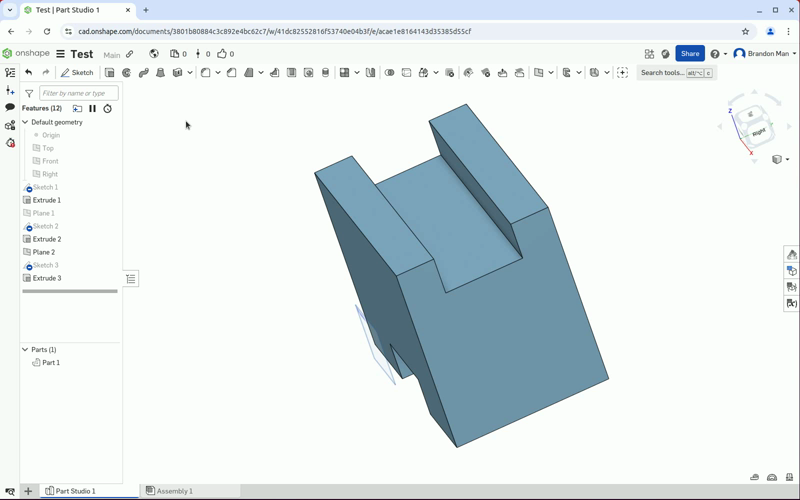
key(right, 2)
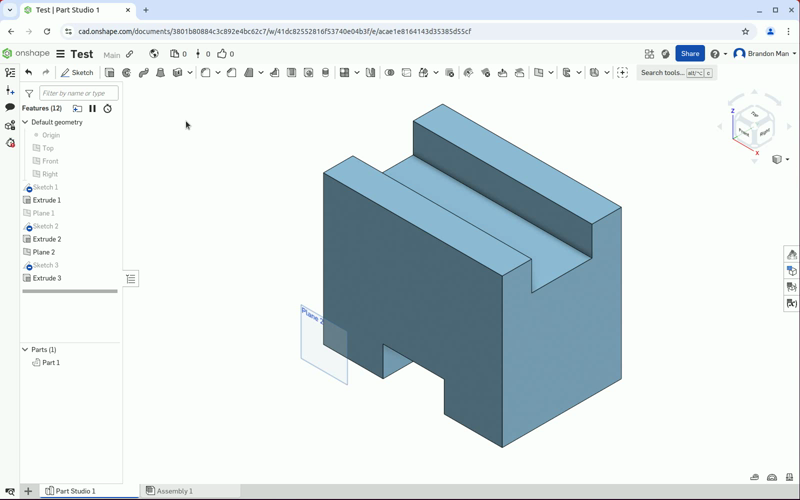
mouse_move(73, 189)
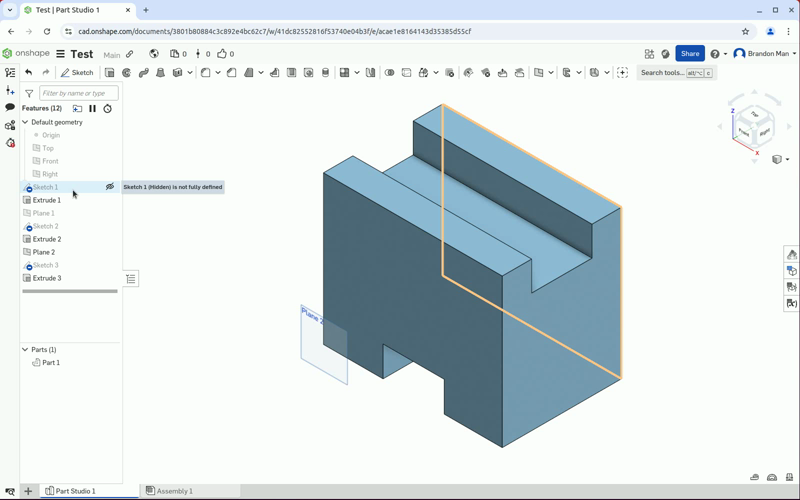
click(73, 189)